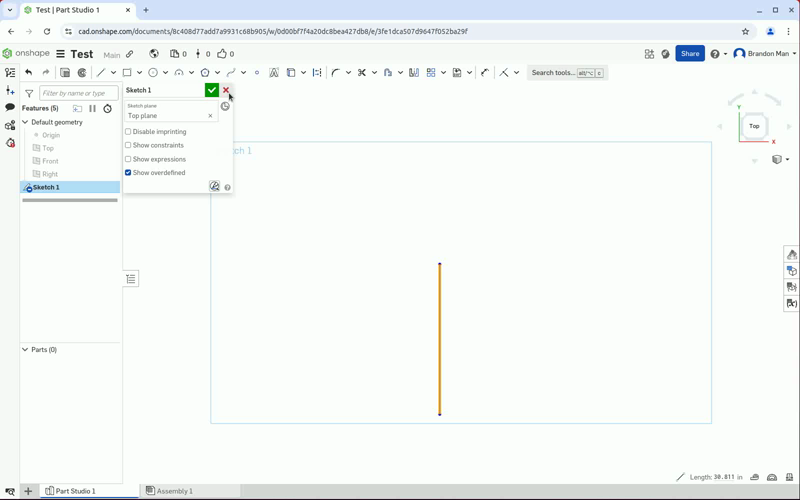
key(shift+h)
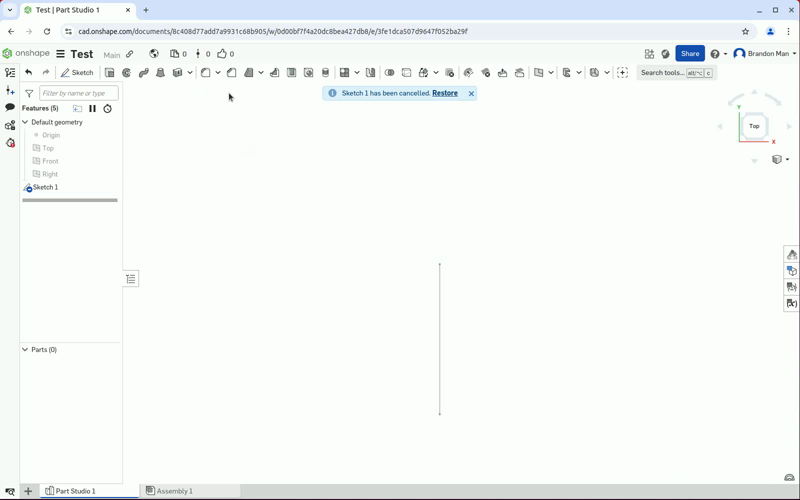
key(shift+s)
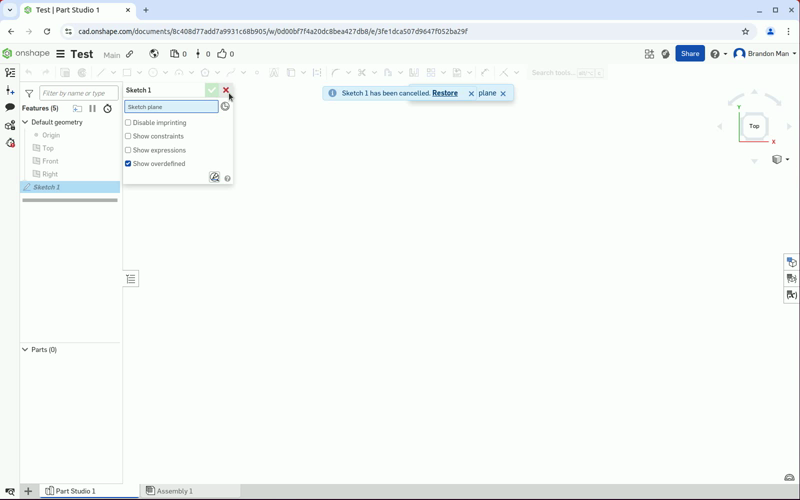
mouse_move(73, 150)
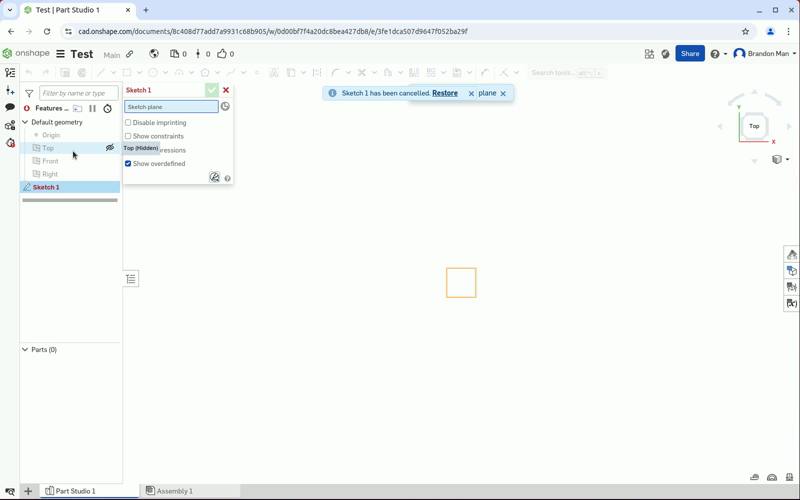
click(73, 150)
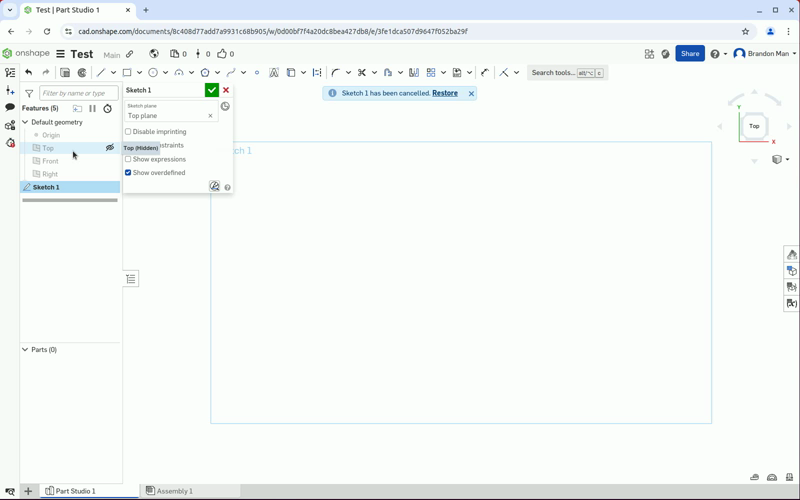
mouse_move(73, 352)
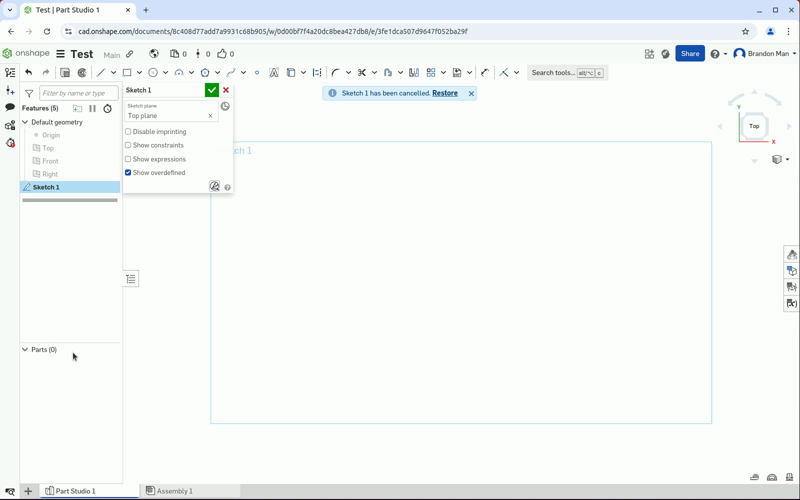
key(y)
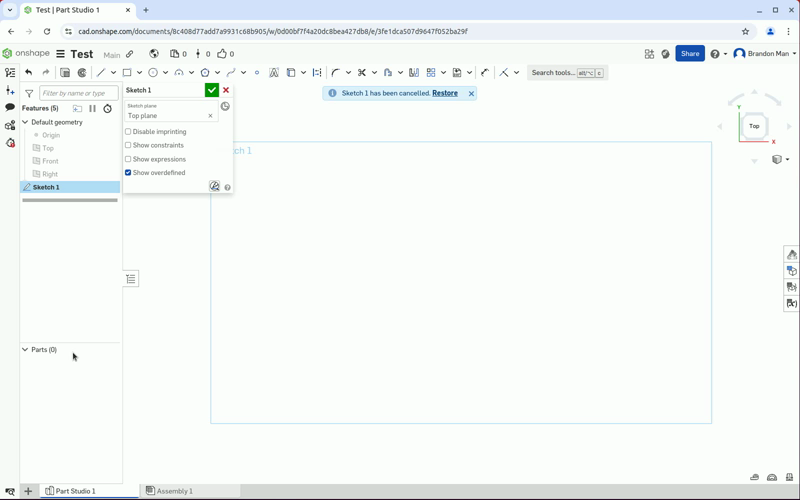
key(l)
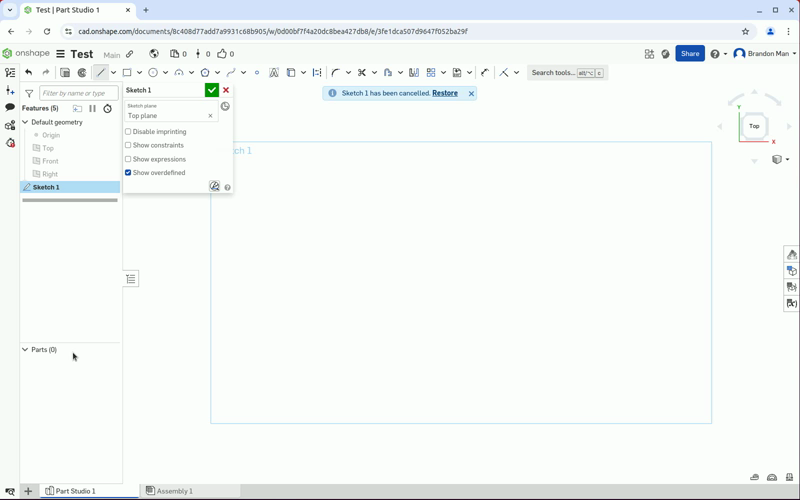
key_down(shift)
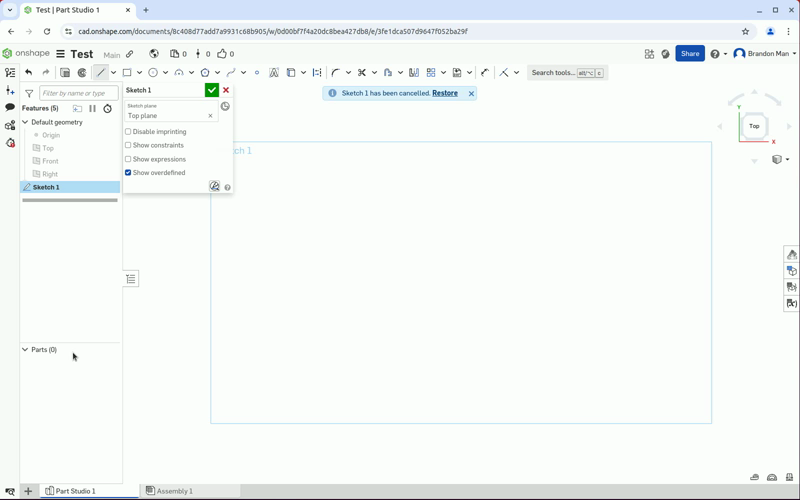
mouse_move(447, 287)
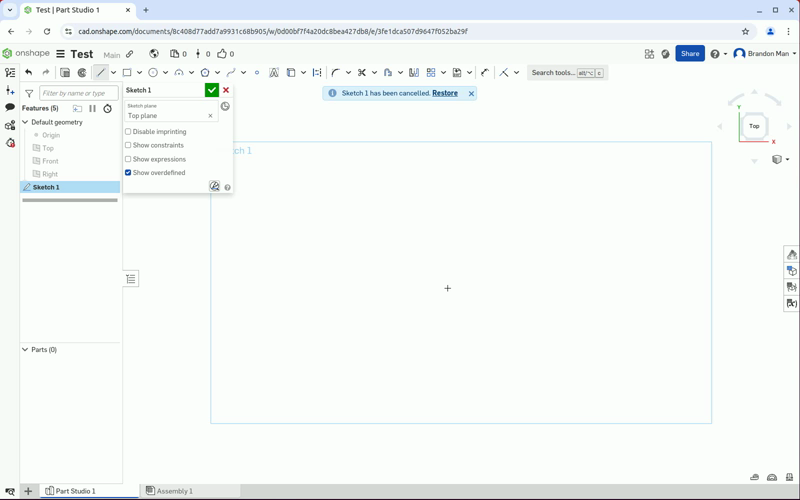
click(447, 287)
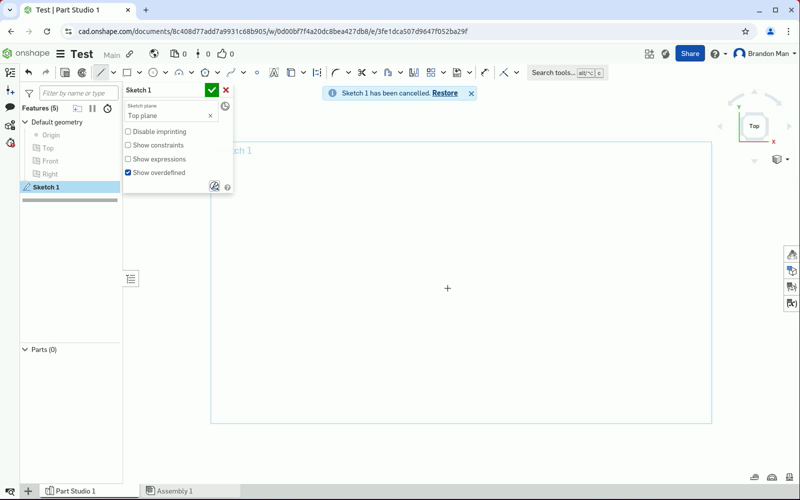
key_up(shift)
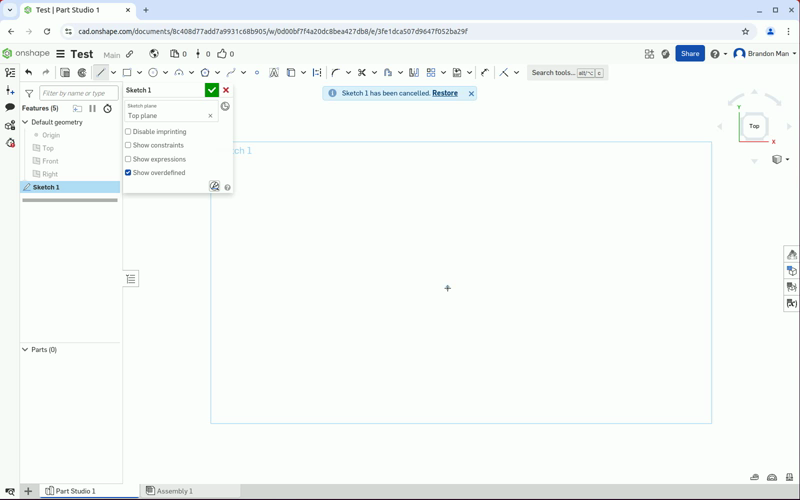
key_down(shift)
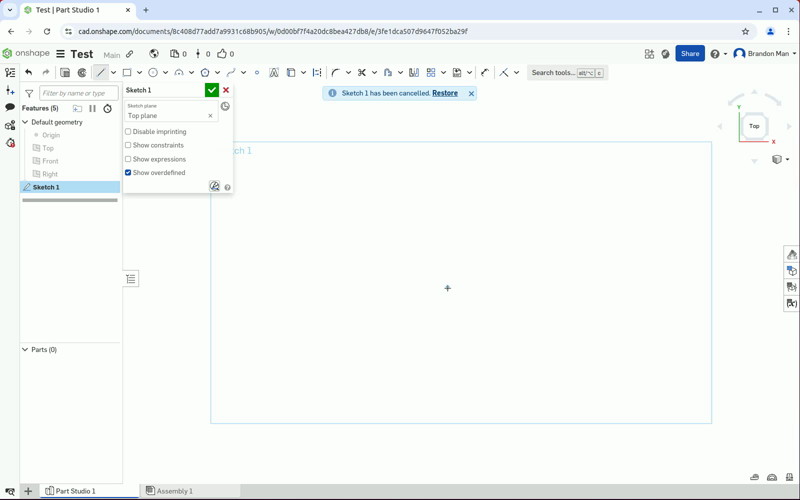
mouse_move(477, 287)
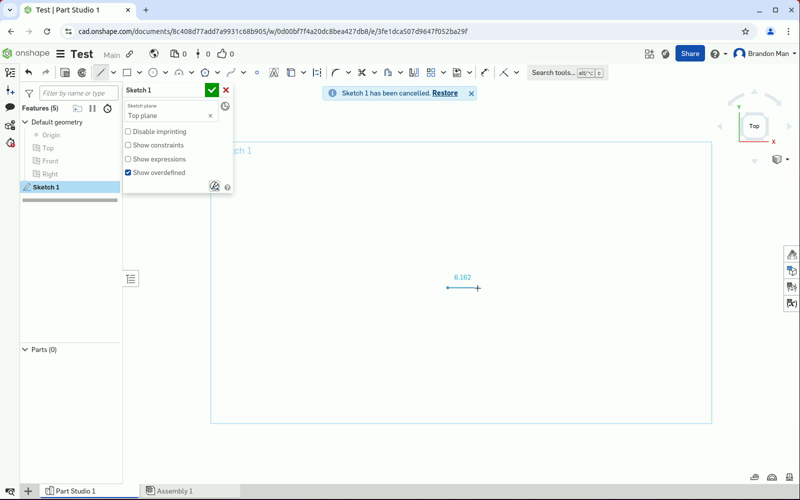
mouse_move(452, 287)
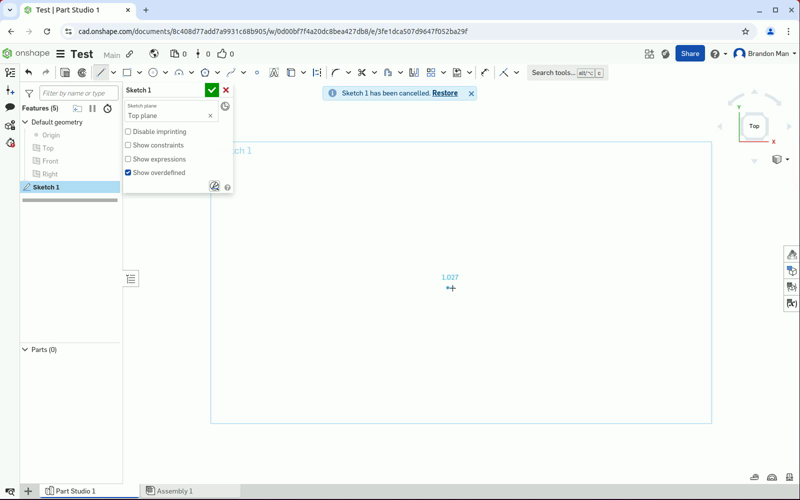
scroll(6)
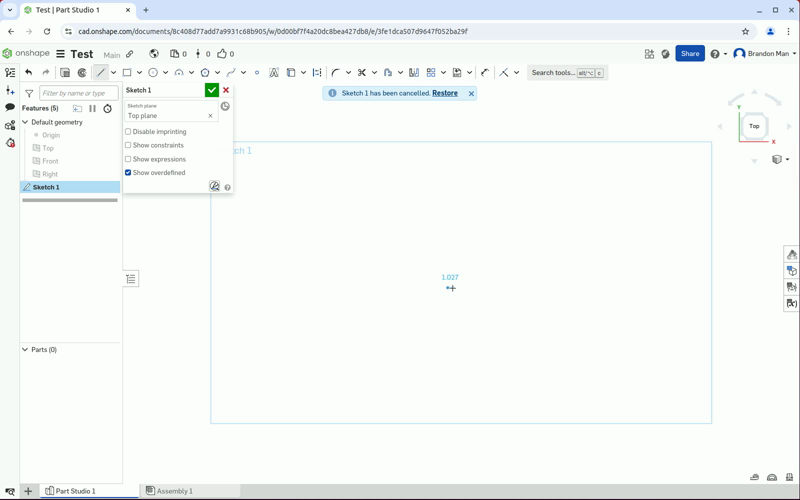
scroll(6)
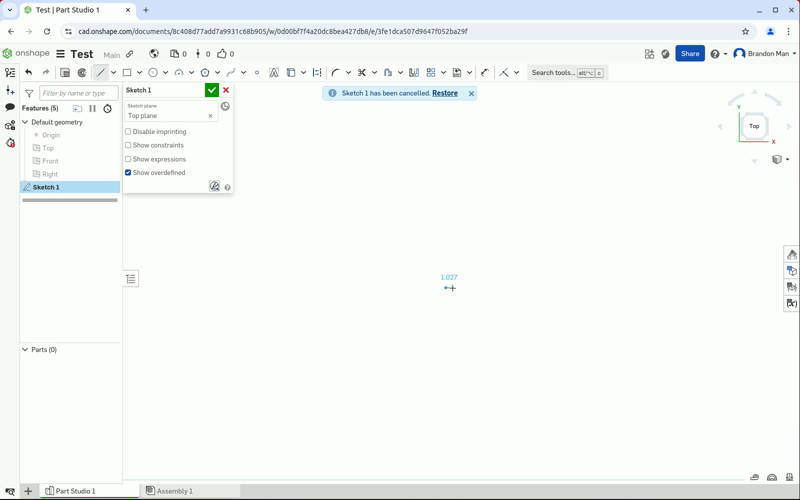
scroll(6)
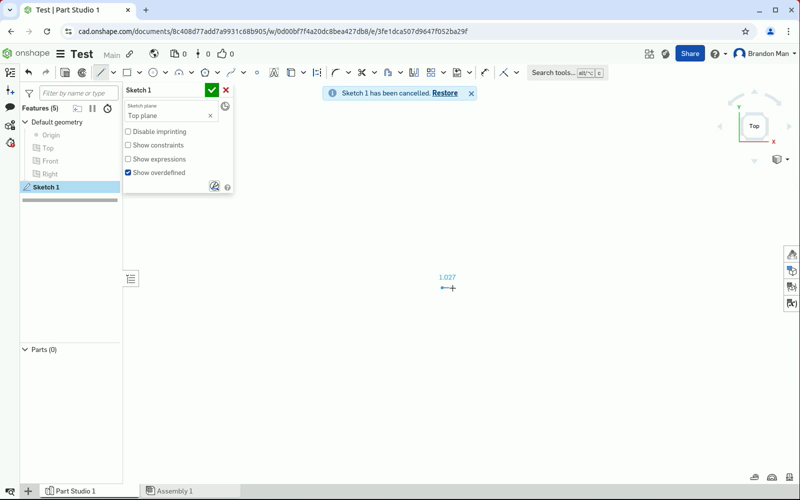
scroll(6)
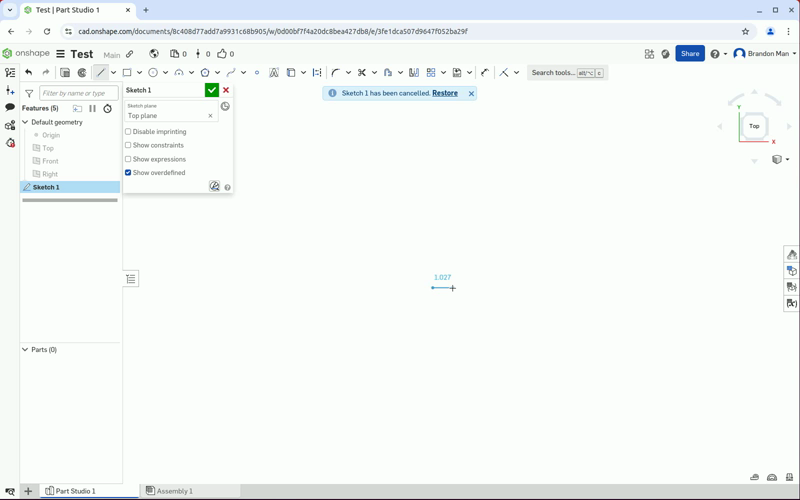
scroll(6)
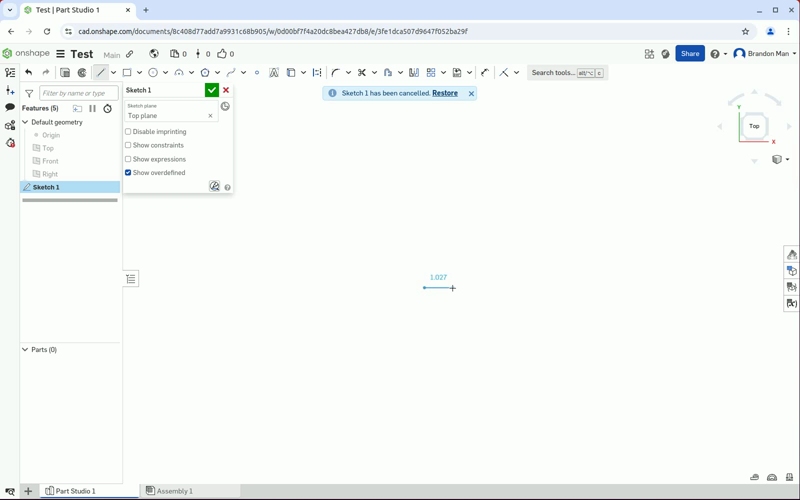
scroll(6)
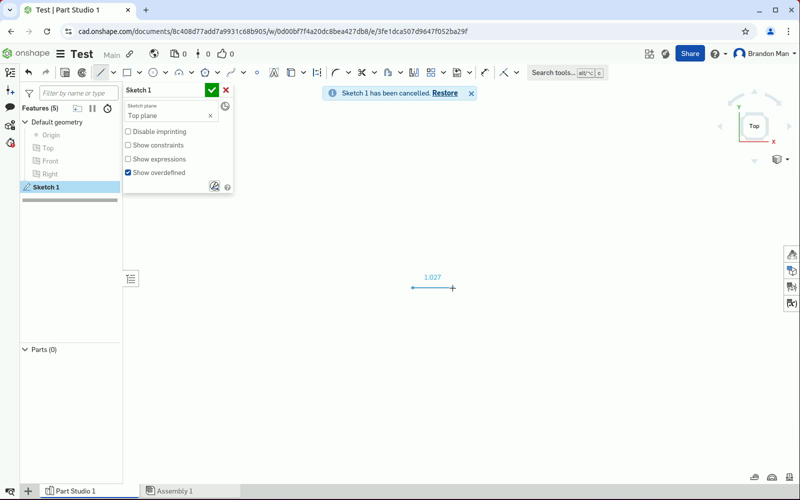
scroll(6)
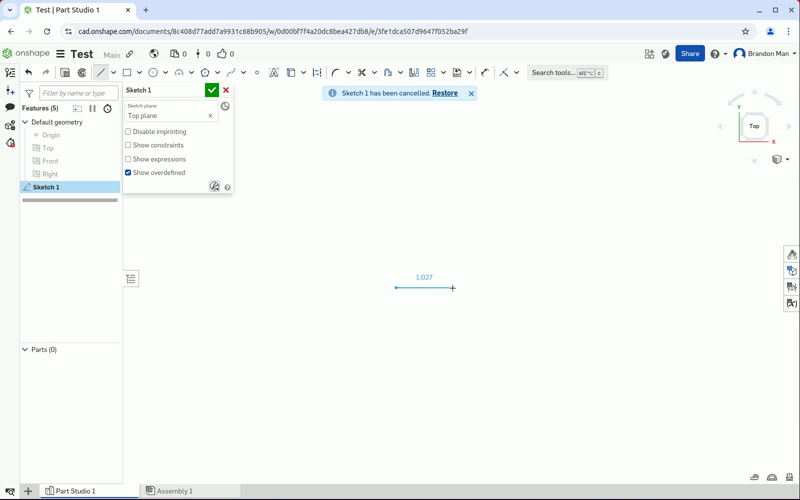
click(452, 287)
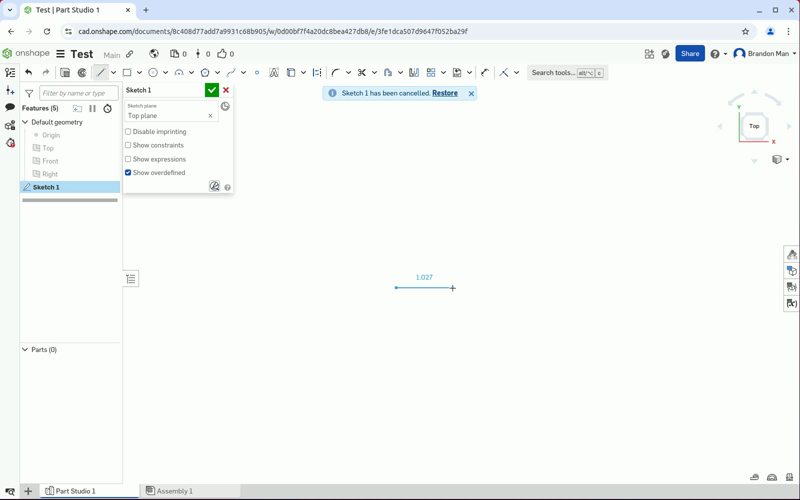
scroll(-6)
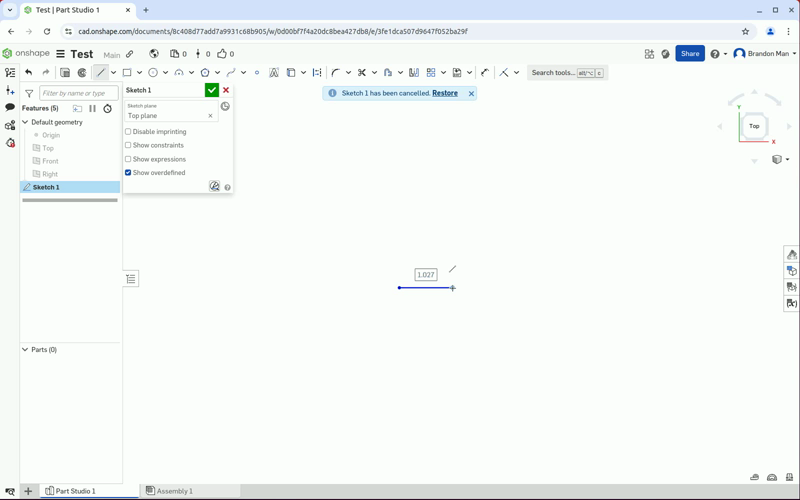
scroll(-6)
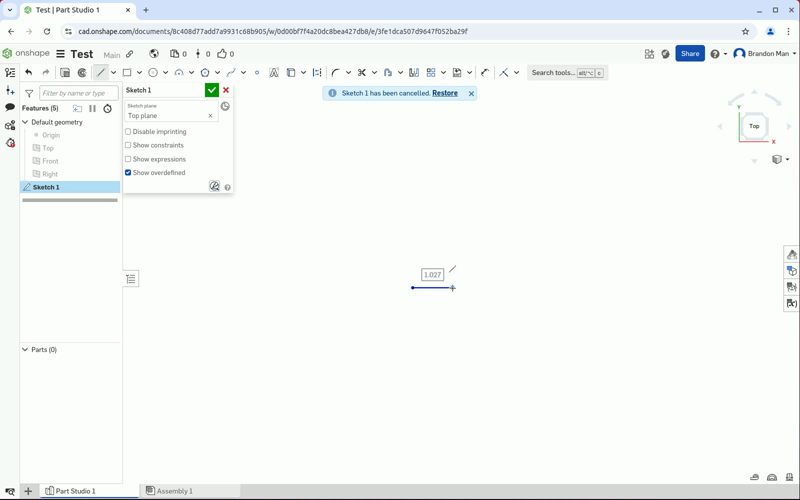
scroll(-6)
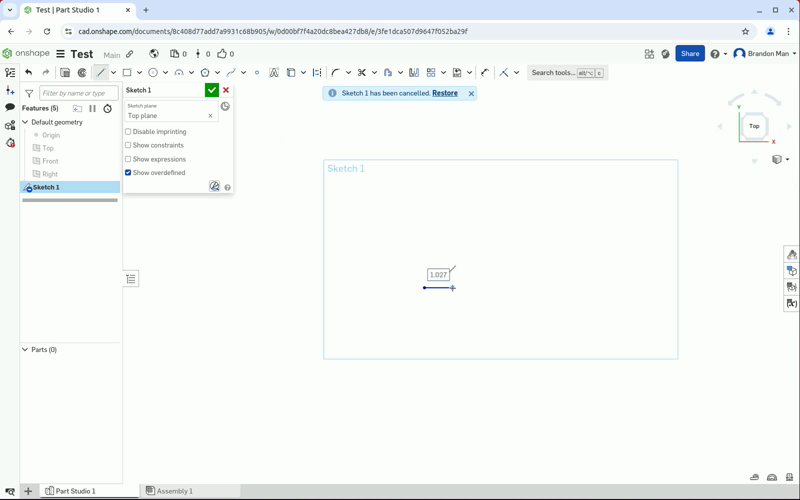
scroll(-6)
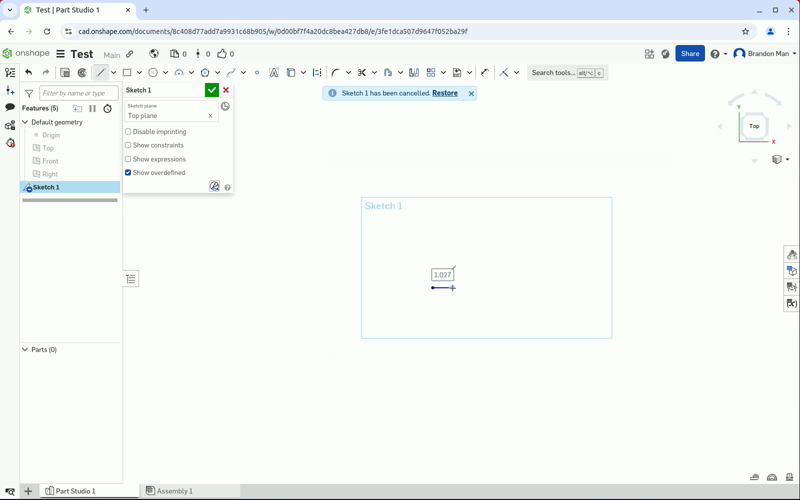
scroll(-6)
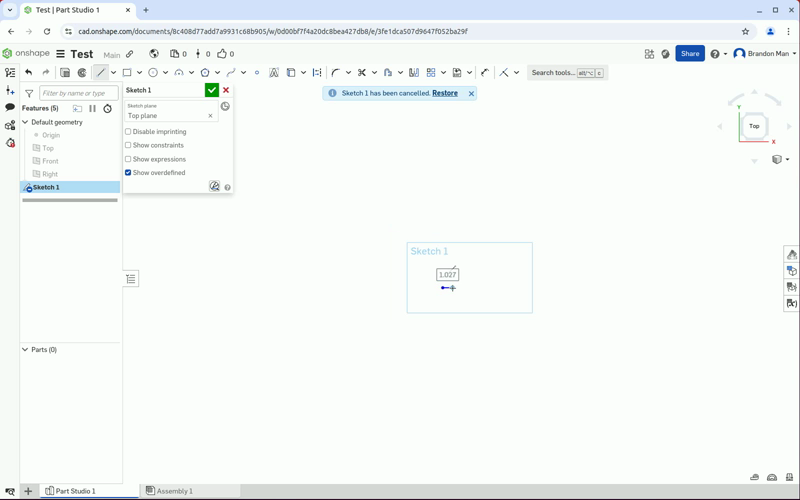
scroll(-6)
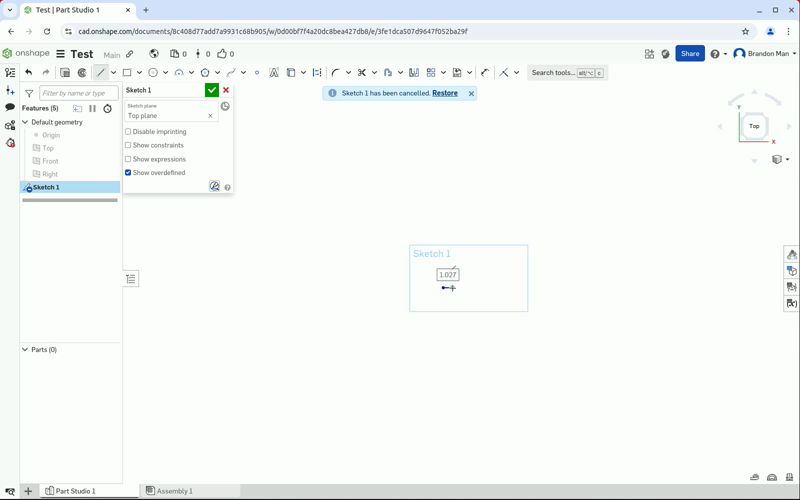
scroll(-6)
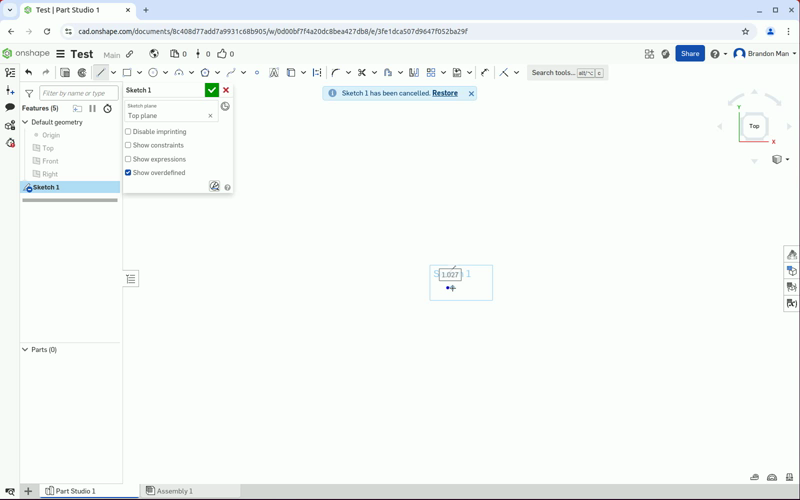
key_up(shift)
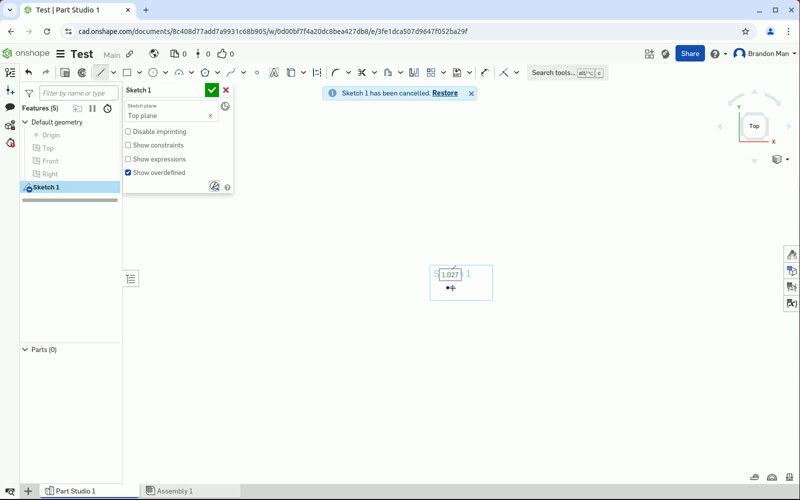
key_down(shift)
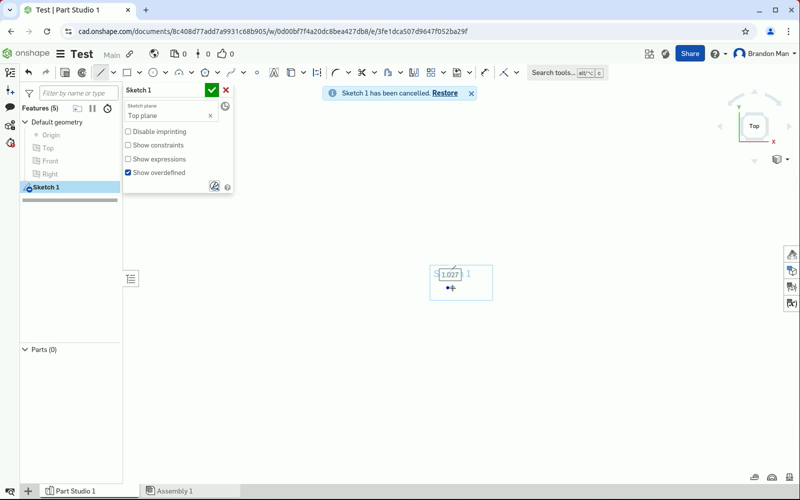
mouse_move(482, 287)
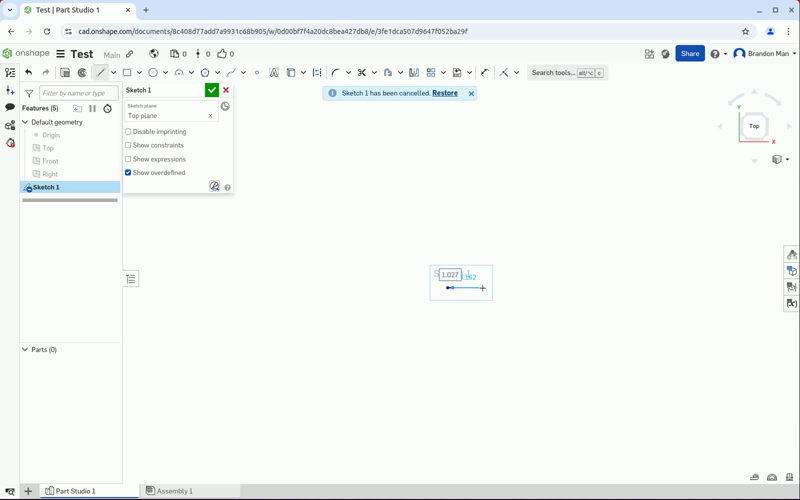
mouse_move(452, 282)
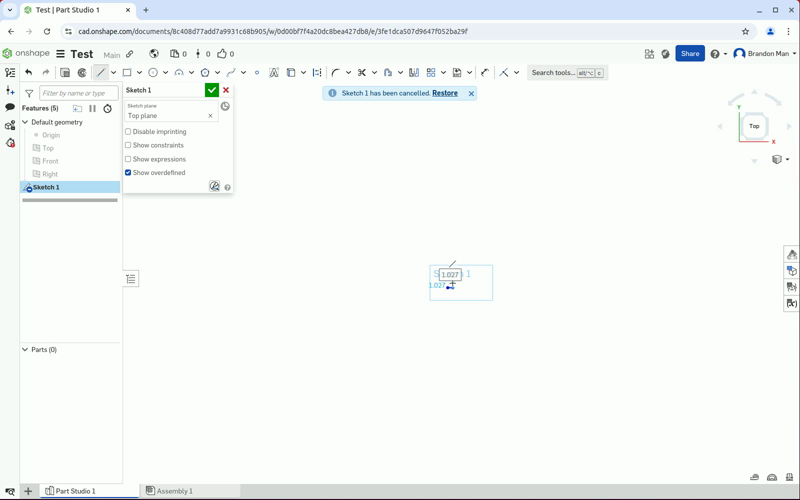
scroll(6)
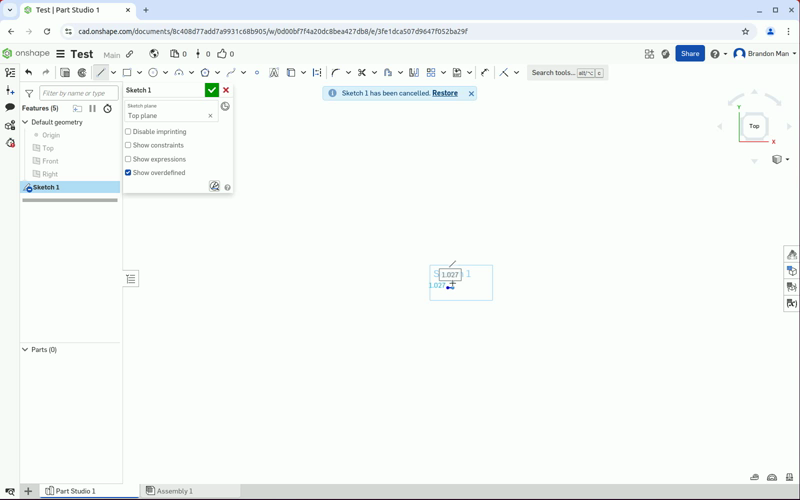
scroll(6)
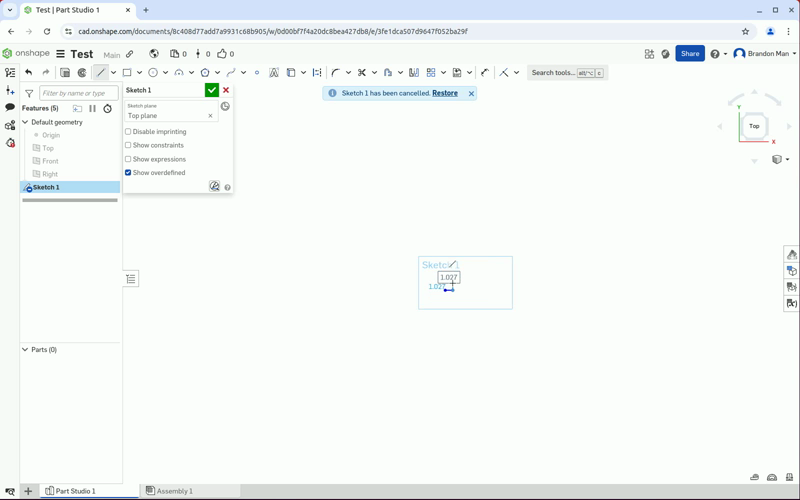
scroll(6)
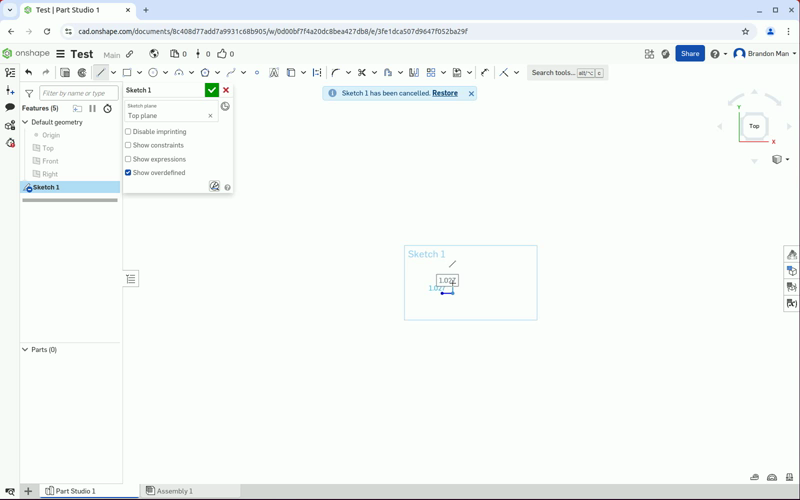
scroll(6)
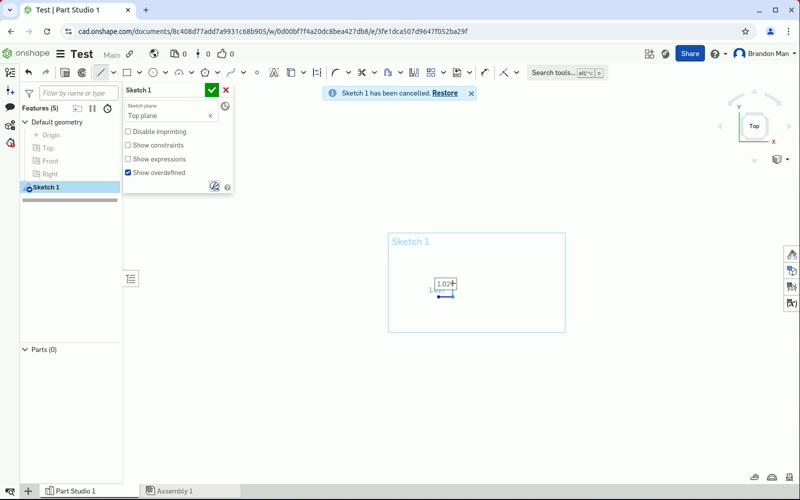
scroll(6)
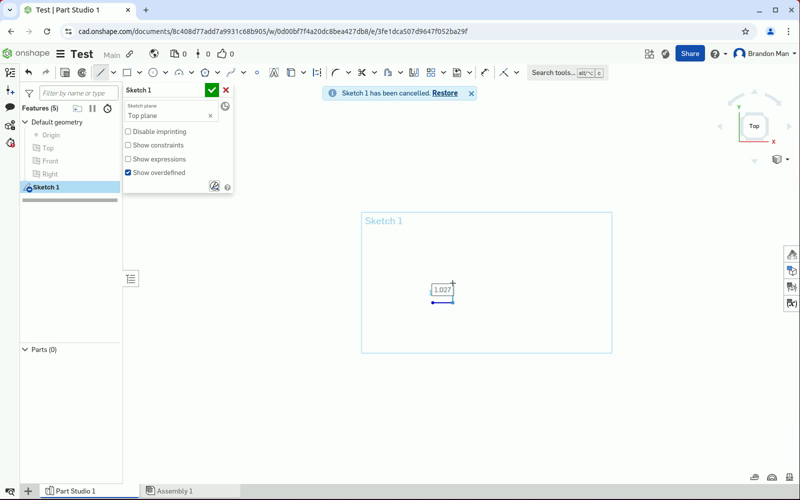
scroll(6)
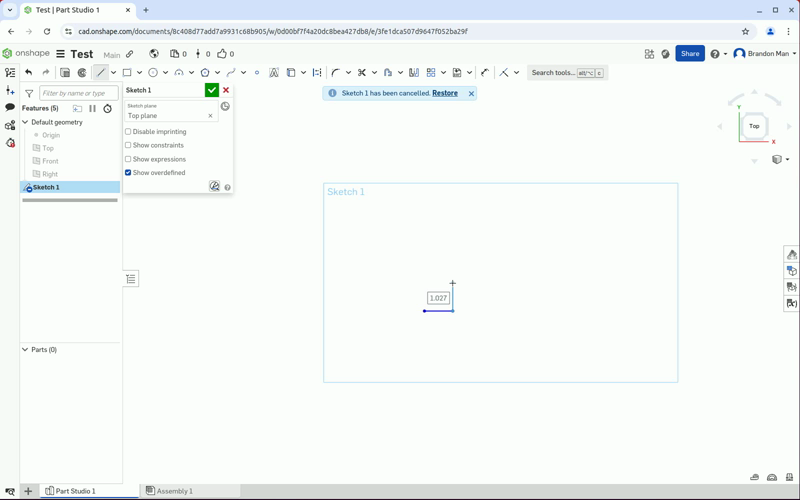
scroll(6)
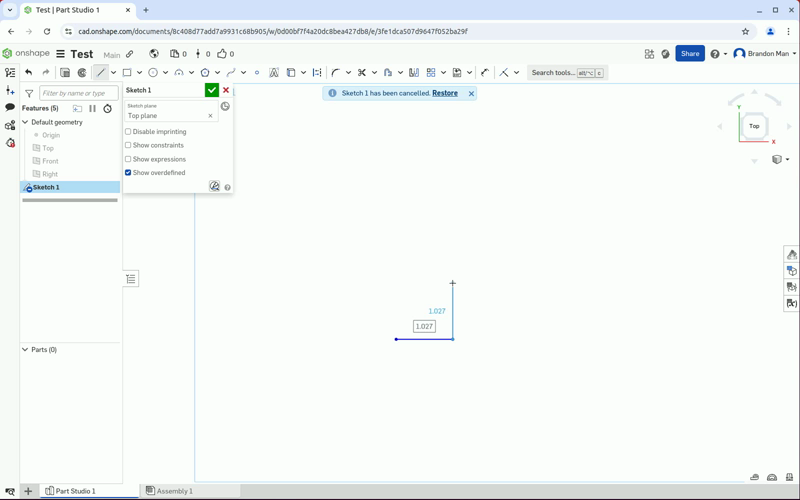
click(452, 282)
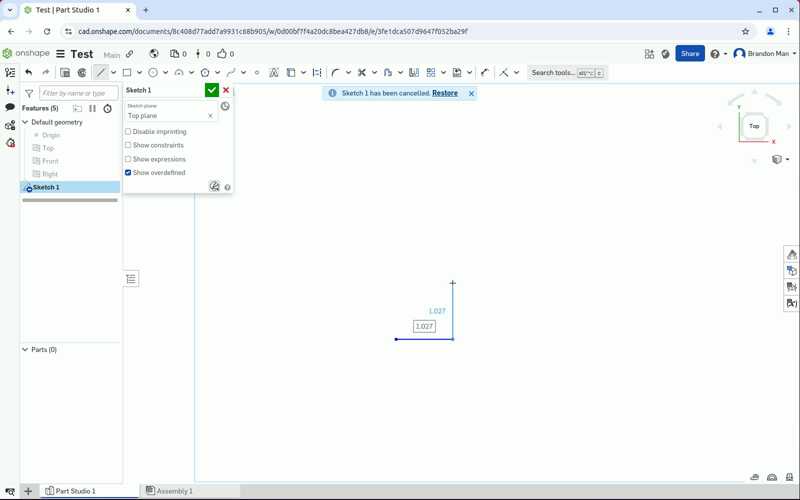
scroll(-6)
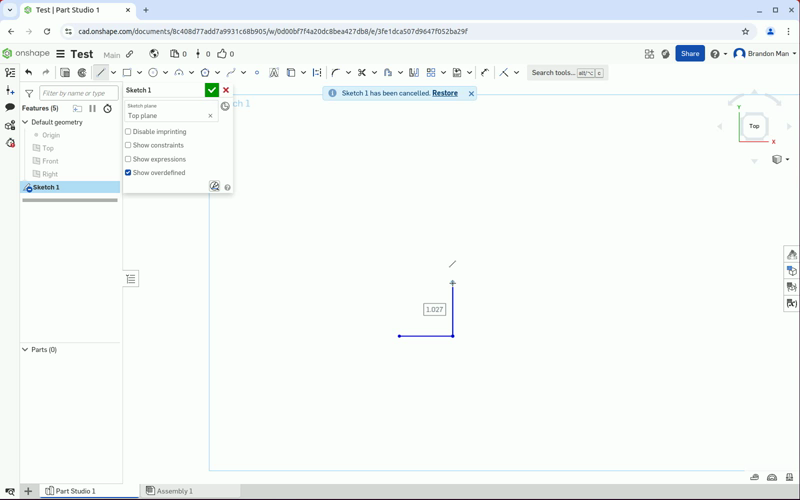
scroll(-6)
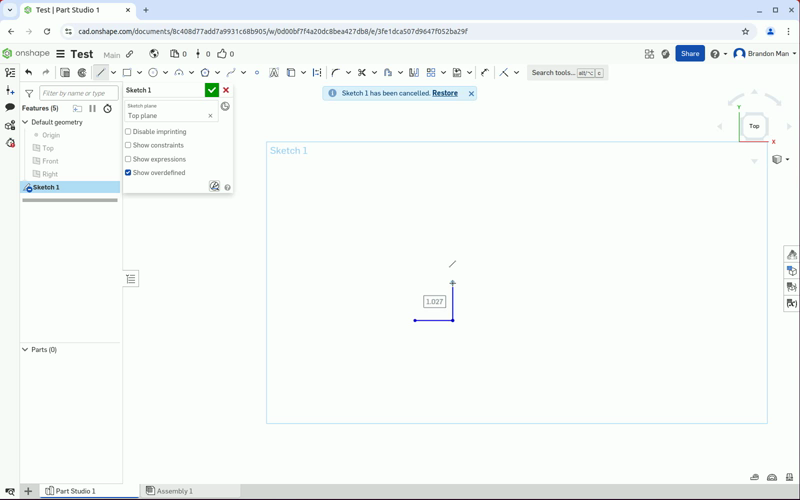
scroll(-6)
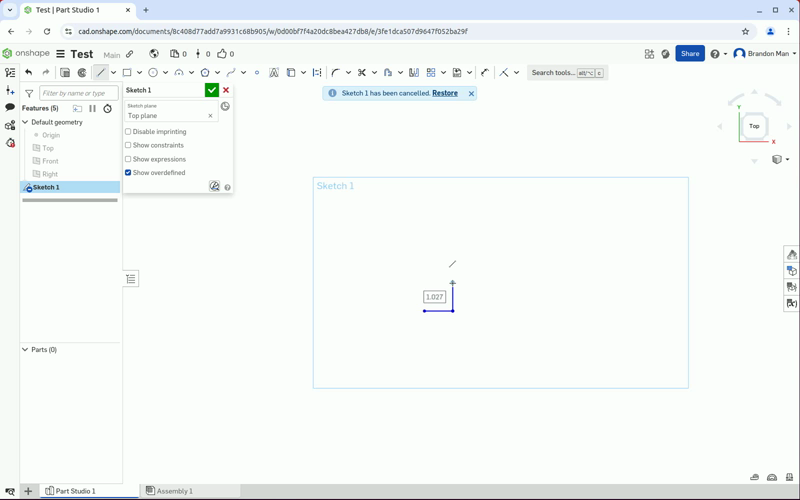
scroll(-6)
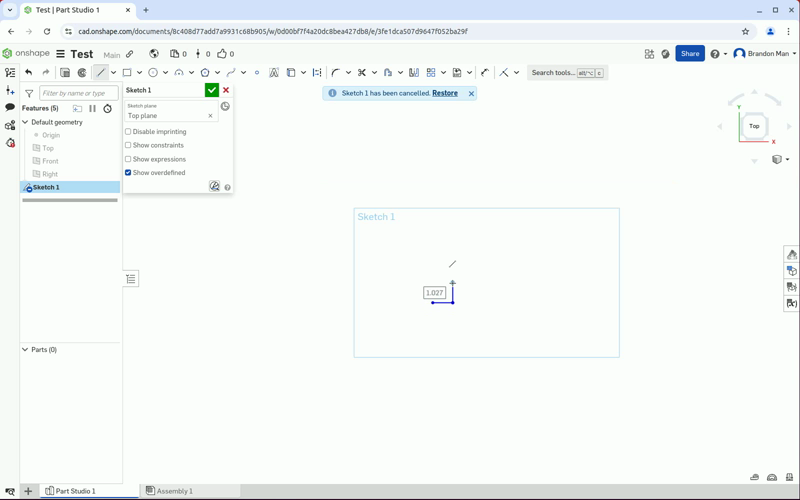
scroll(-6)
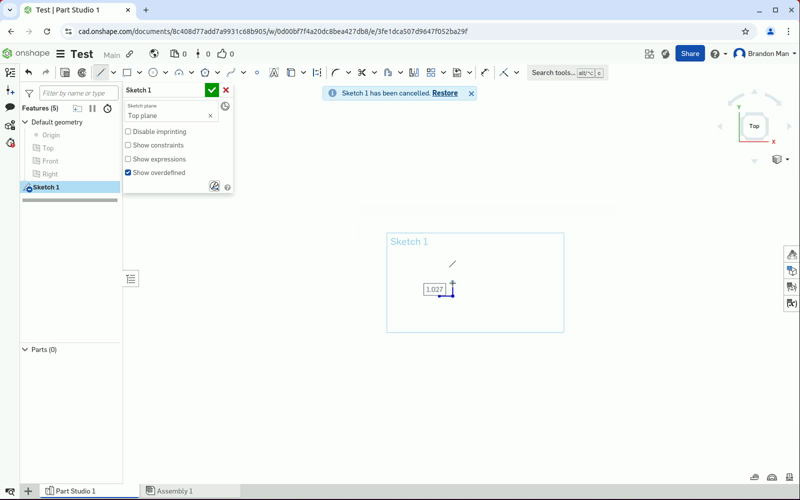
scroll(-6)
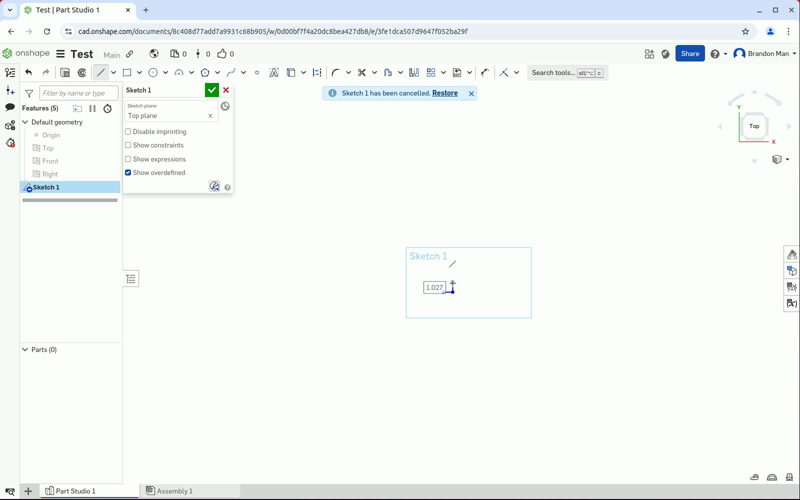
scroll(-6)
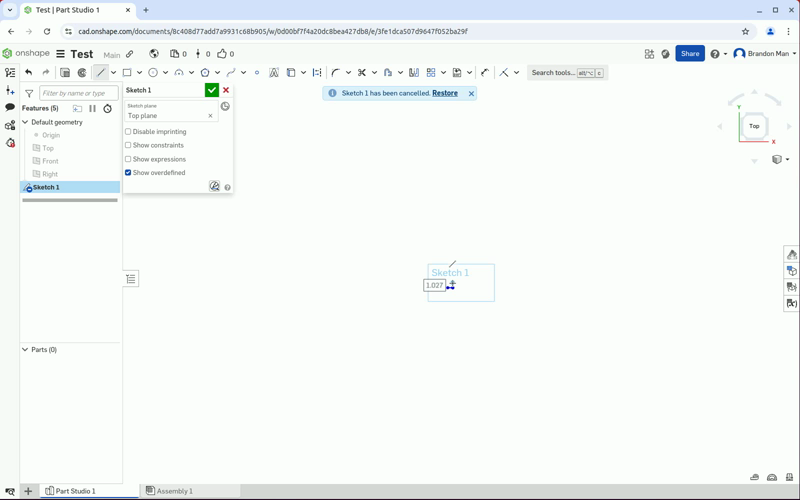
key_up(shift)
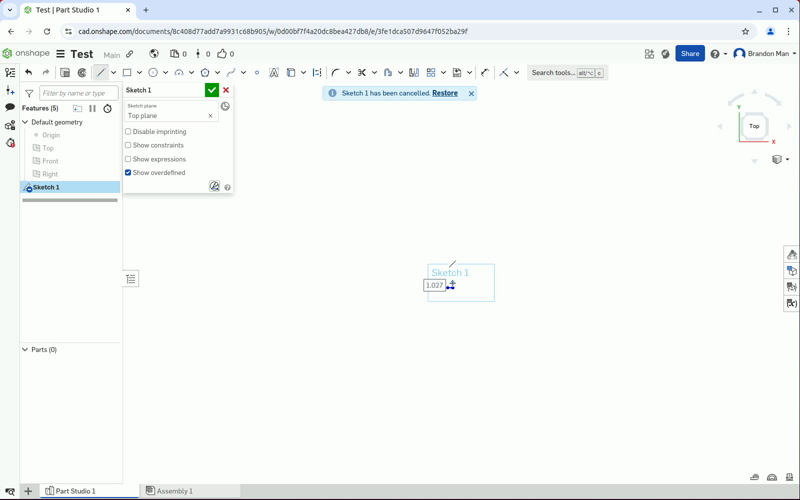
key_down(shift)
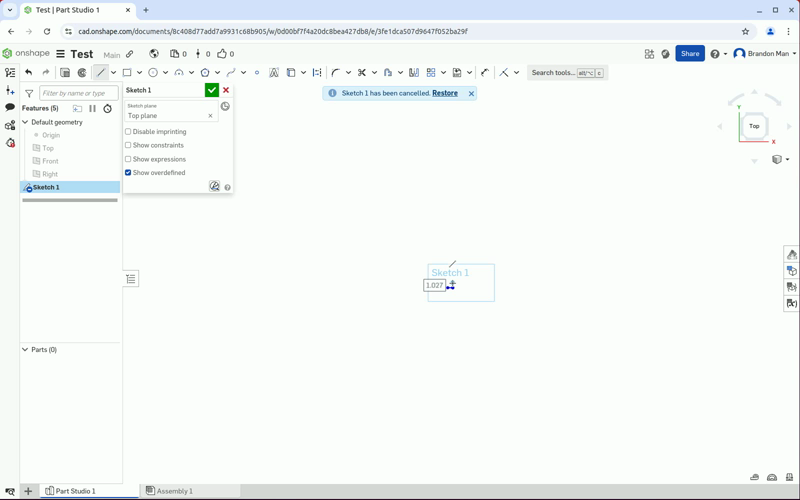
mouse_move(482, 282)
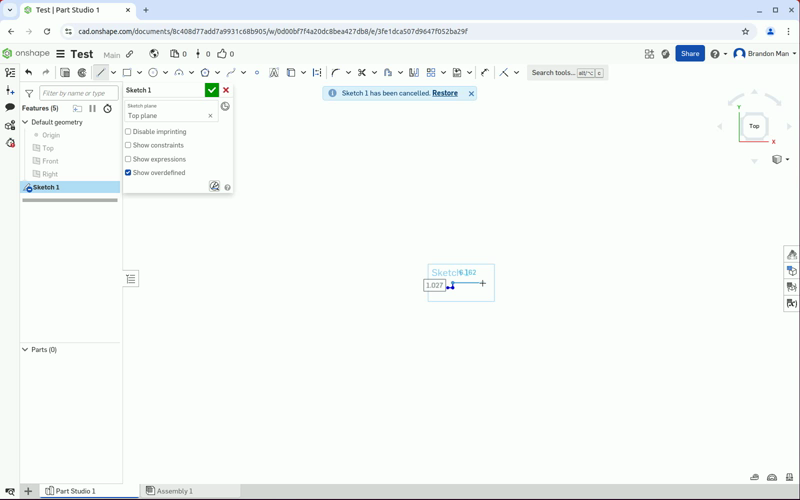
mouse_move(461, 282)
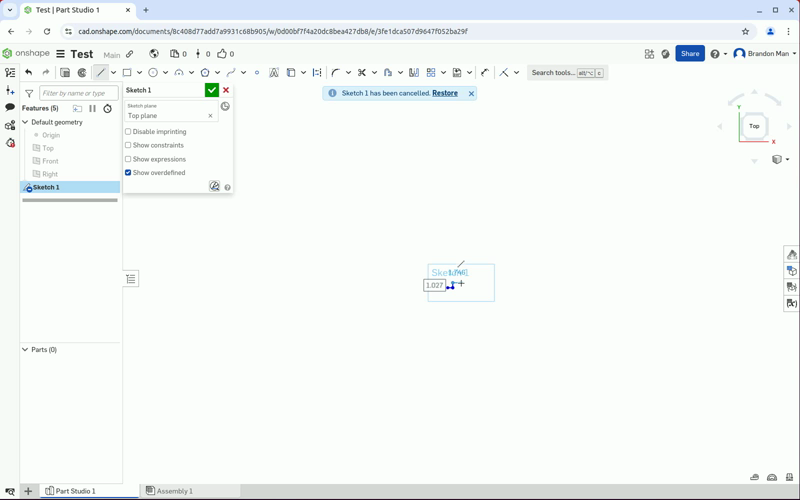
click(461, 282)
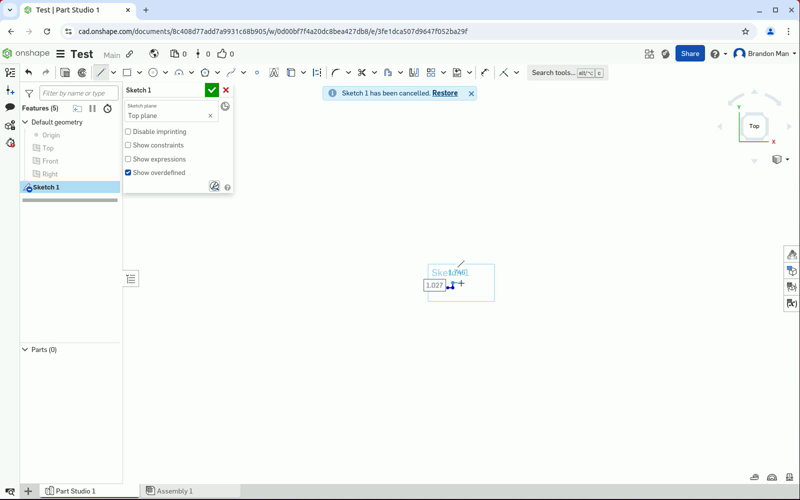
key_up(shift)
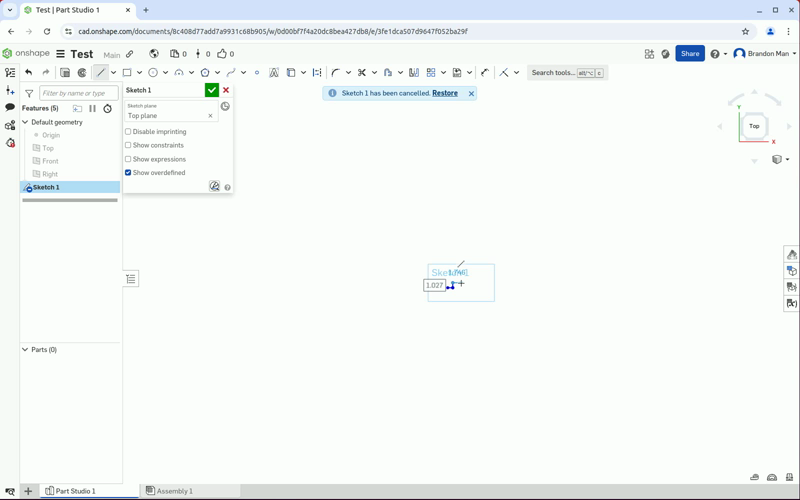
key_down(shift)
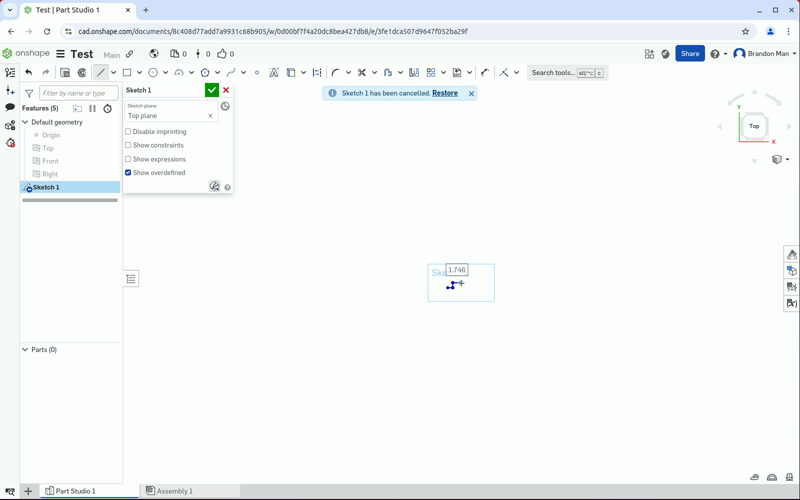
mouse_move(491, 282)
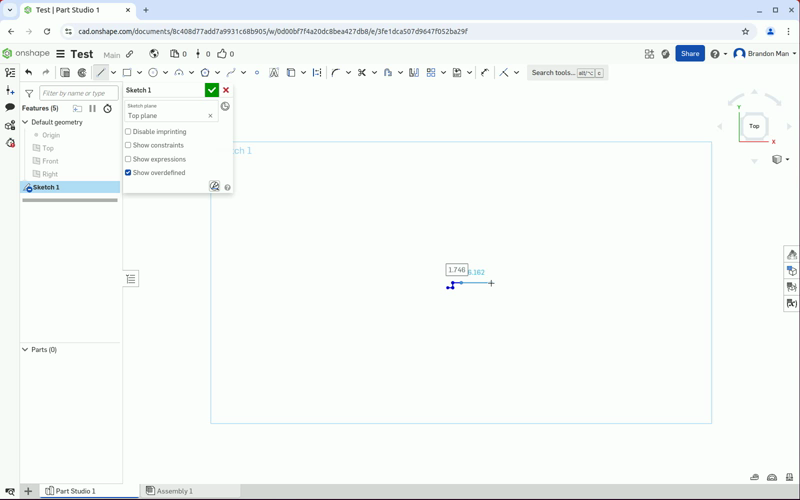
mouse_move(461, 318)
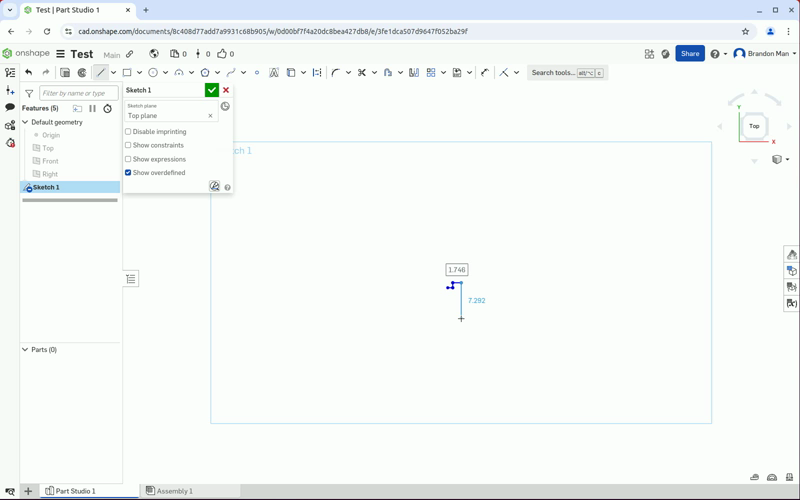
click(461, 318)
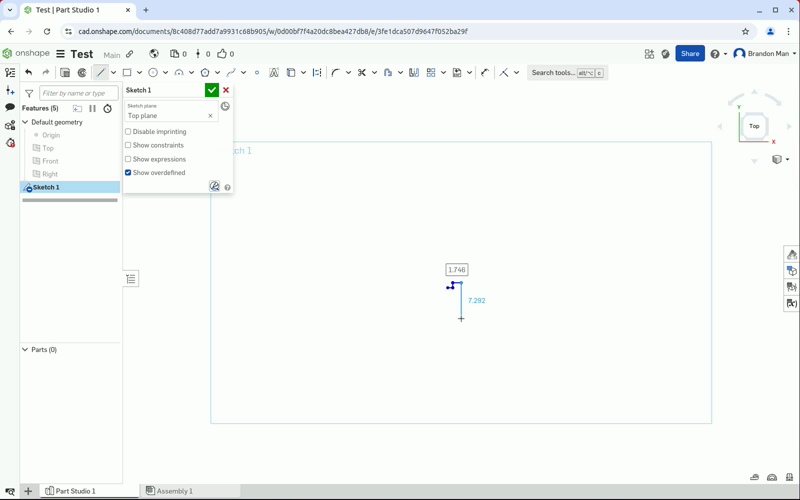
key_up(shift)
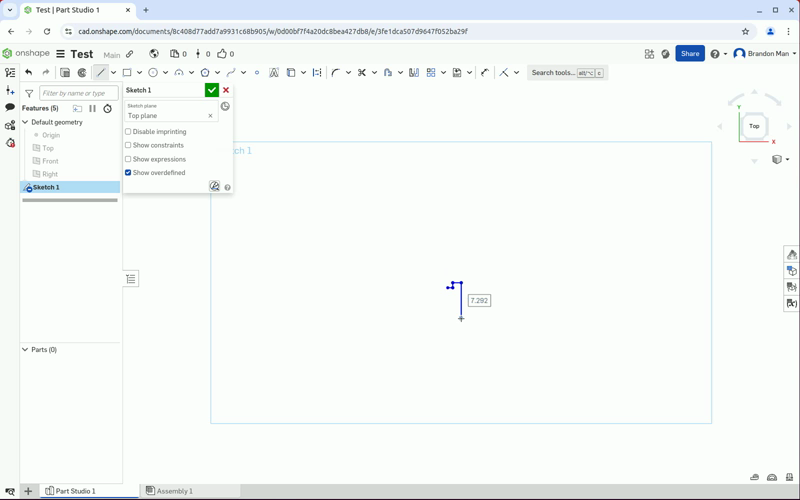
key(esc)
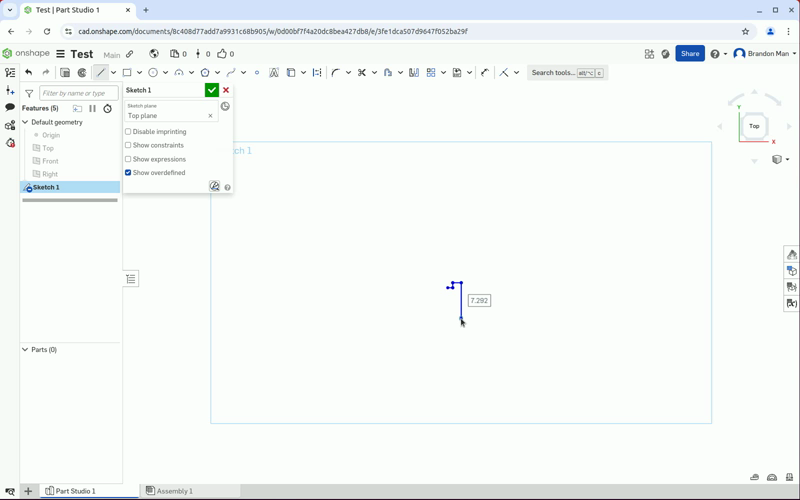
key(a)
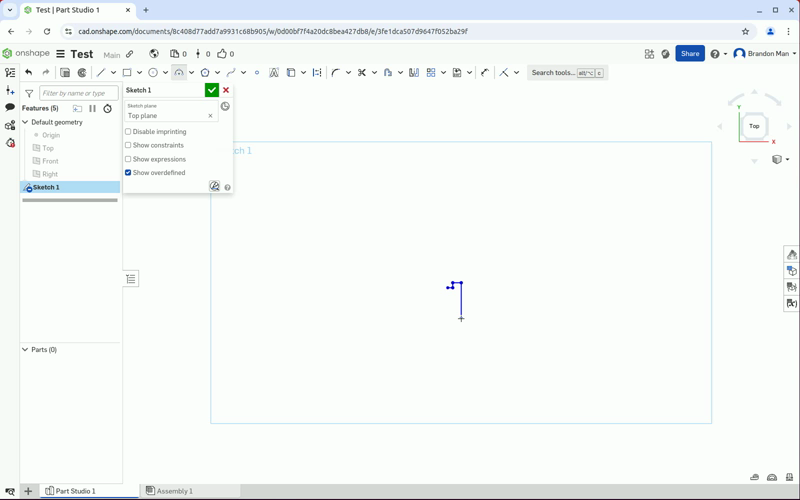
mouse_move(461, 318)
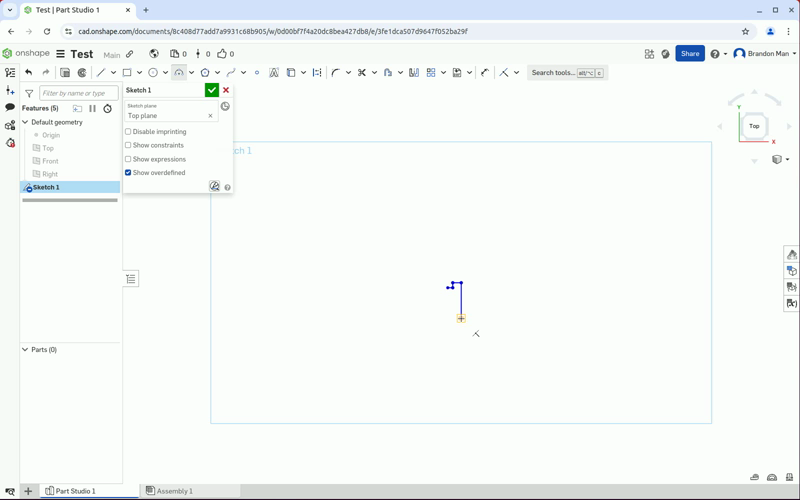
click(461, 318)
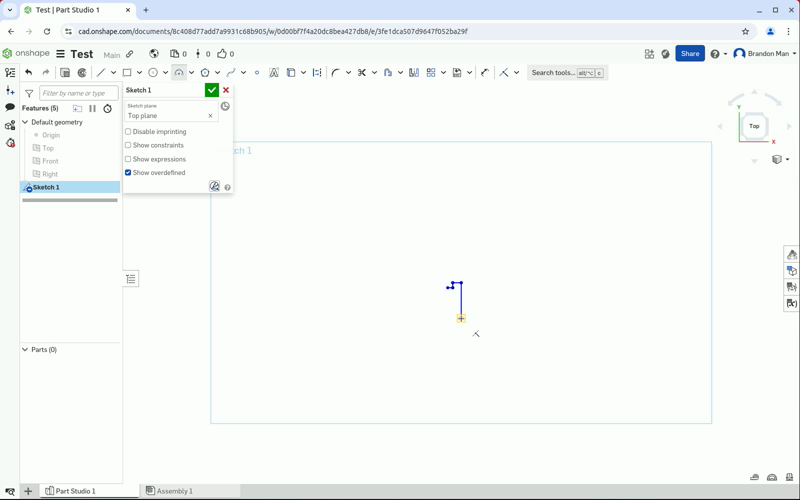
key_down(shift)
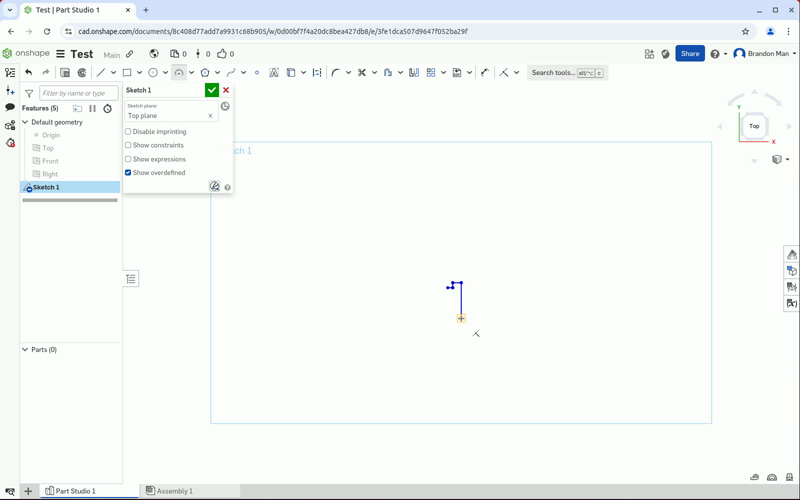
mouse_move(452, 319)
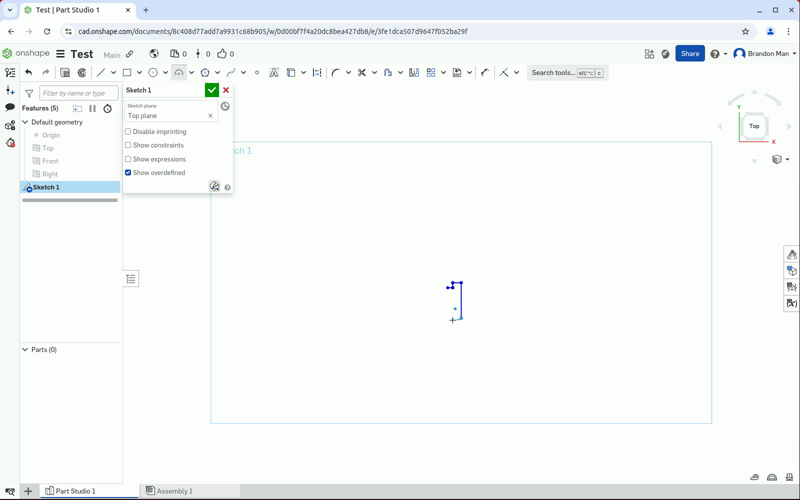
click(452, 319)
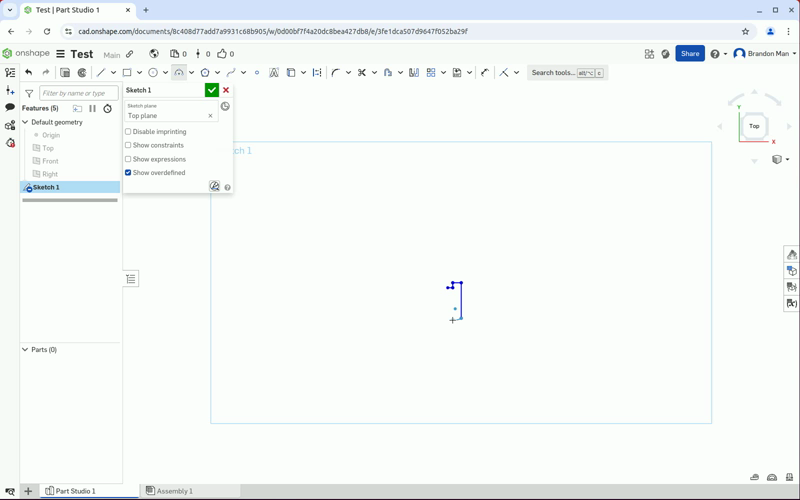
mouse_move(457, 319)
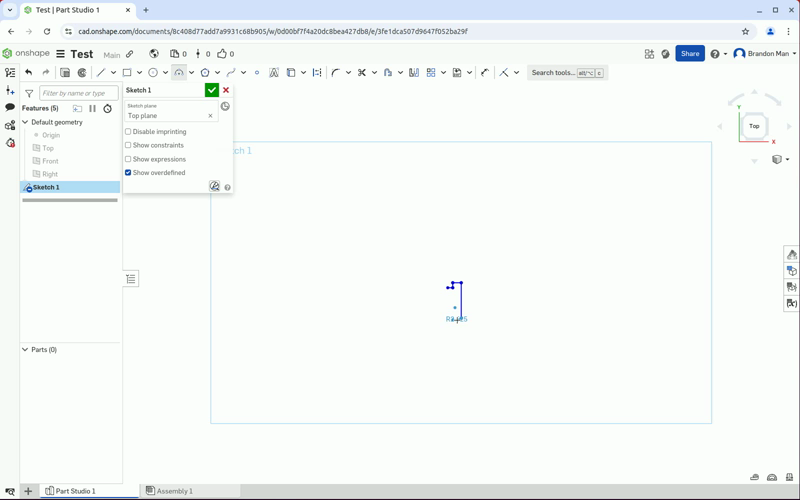
scroll(6)
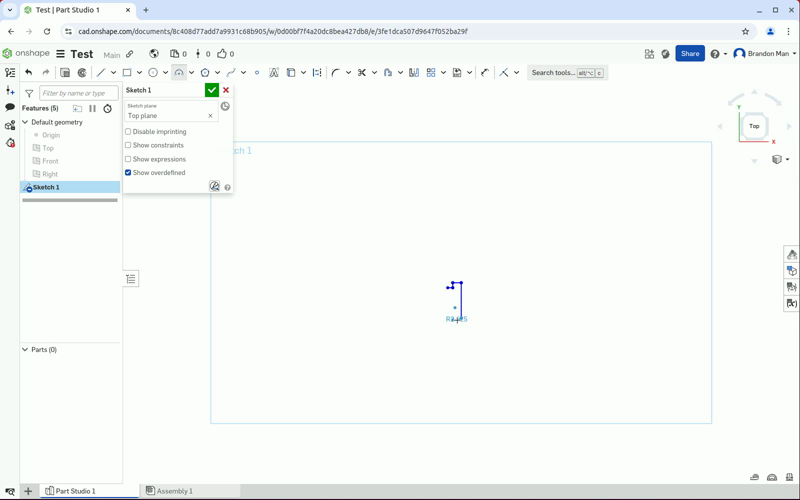
scroll(6)
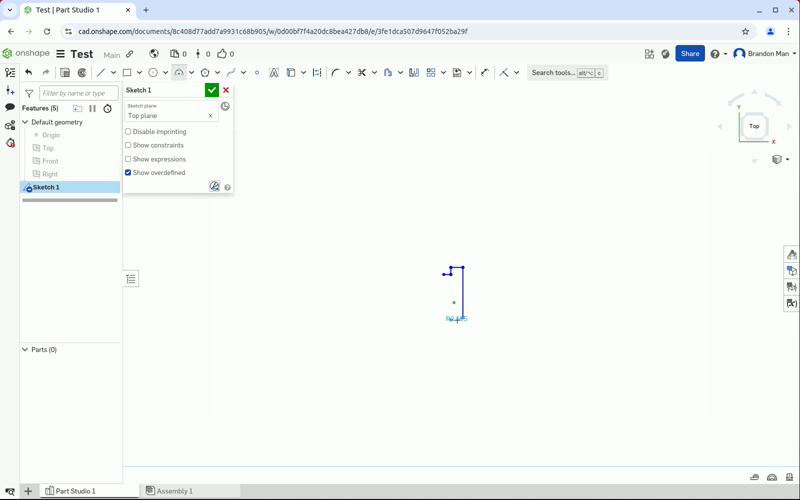
scroll(6)
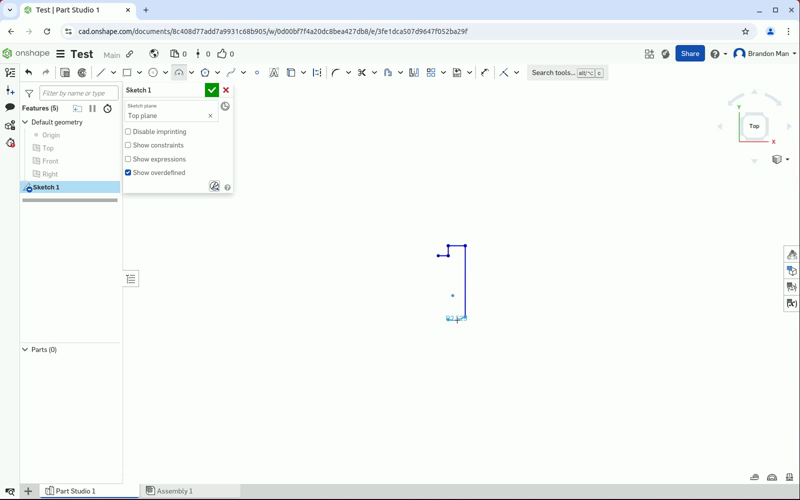
scroll(6)
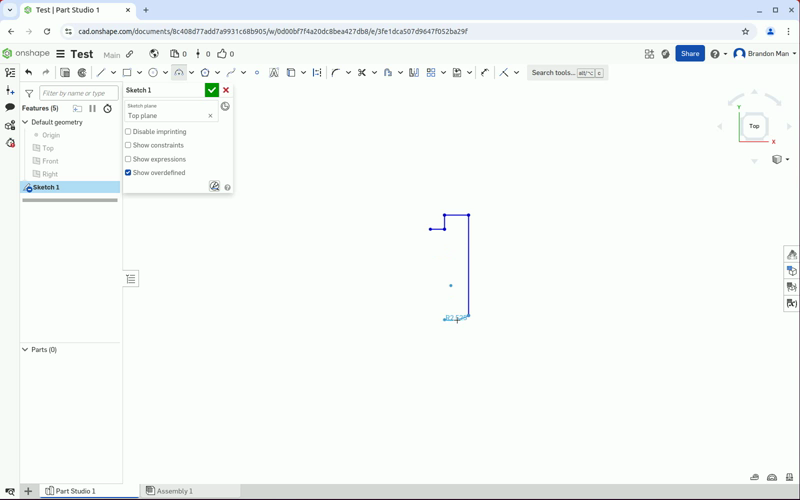
scroll(6)
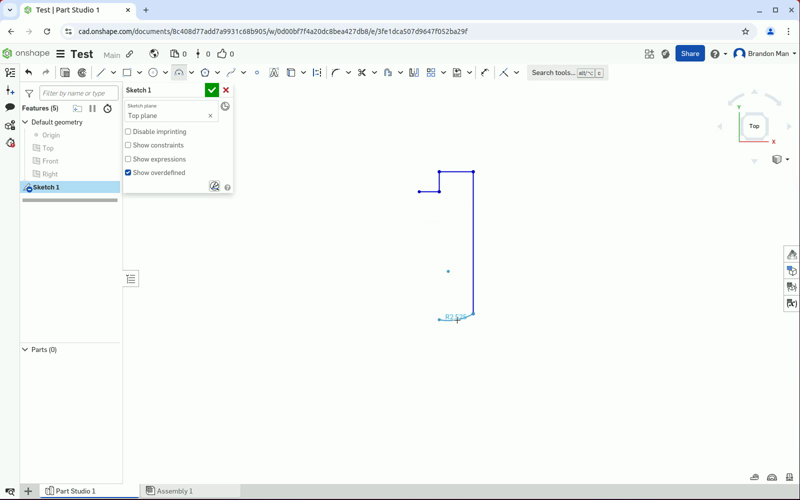
scroll(6)
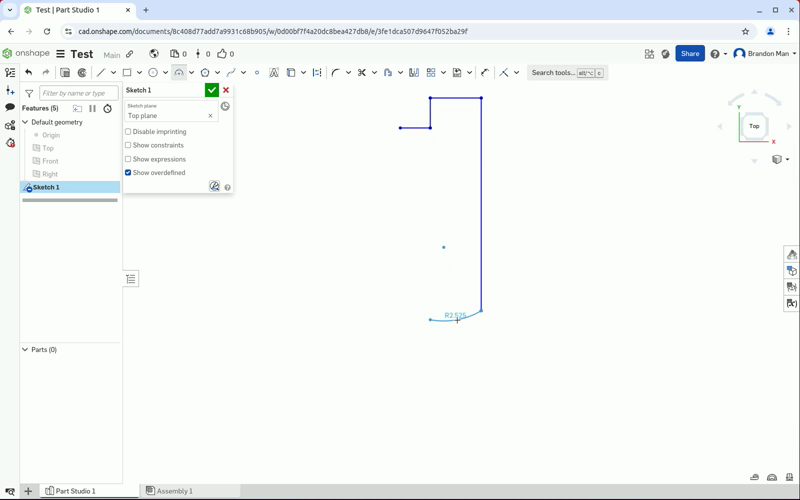
scroll(6)
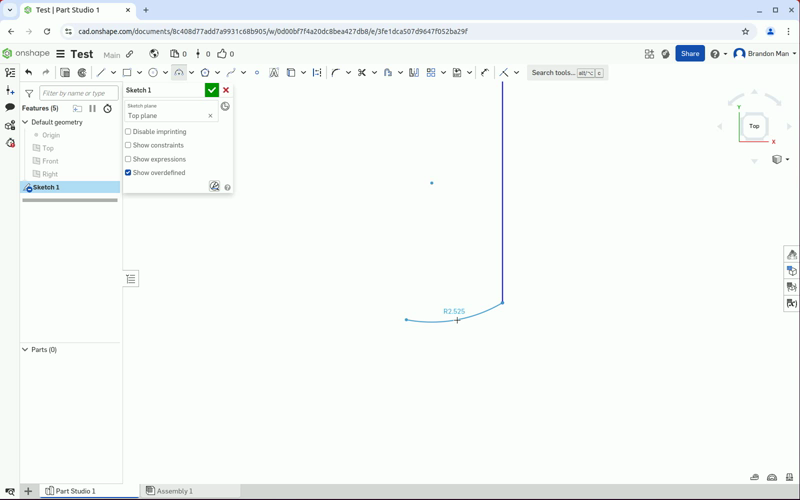
click(457, 319)
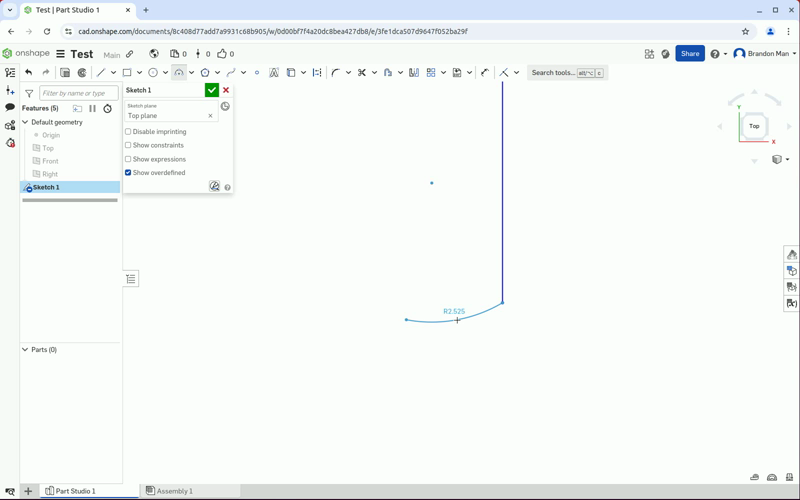
scroll(-6)
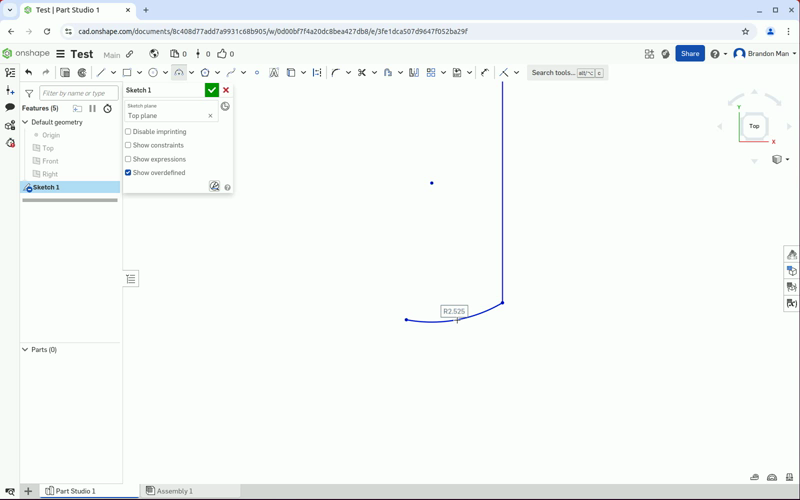
scroll(-6)
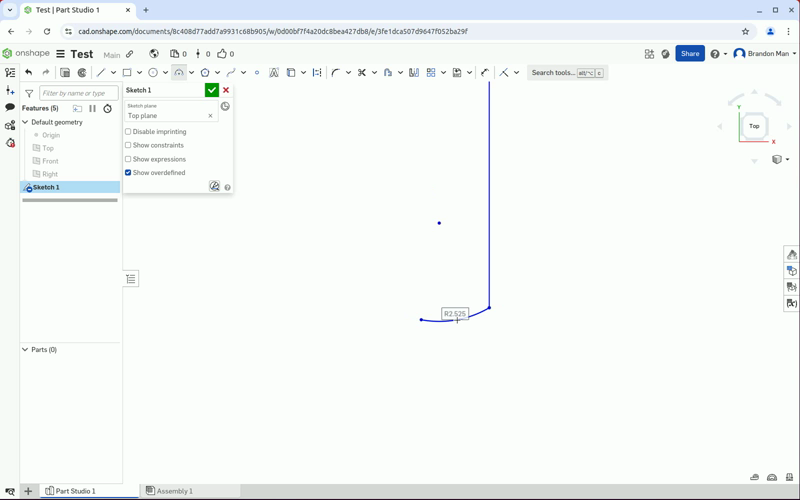
scroll(-6)
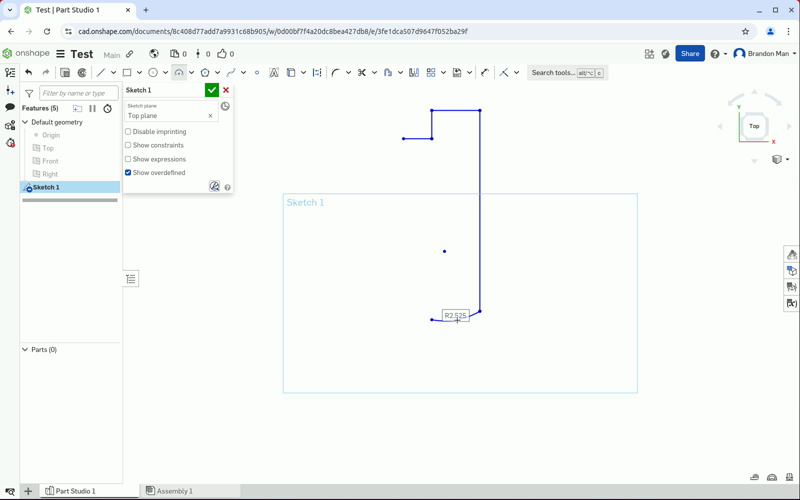
scroll(-6)
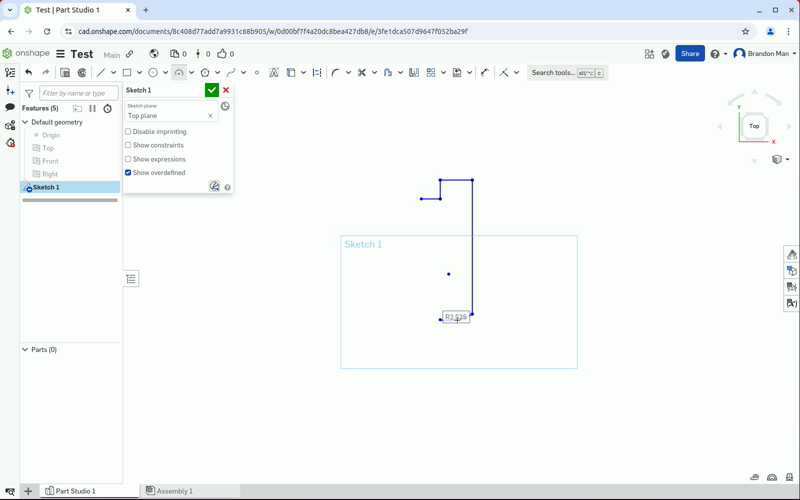
scroll(-6)
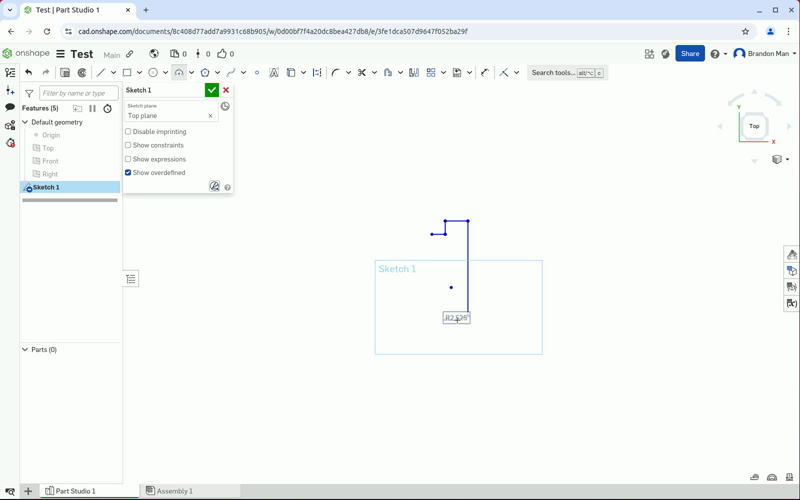
scroll(-6)
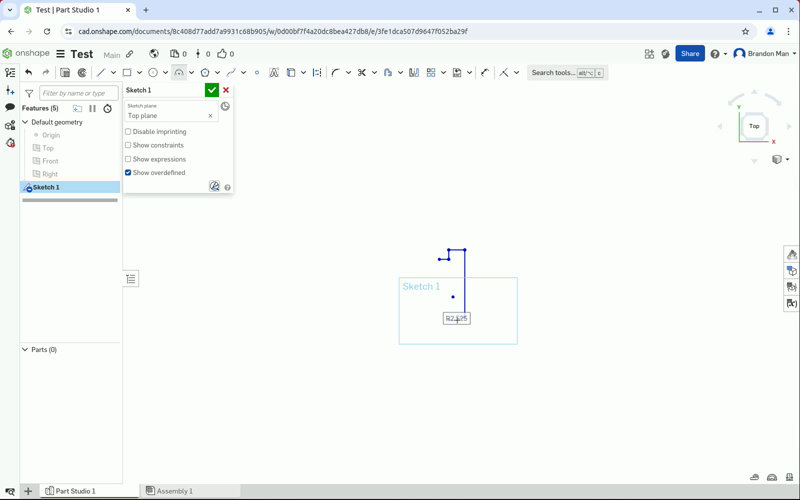
scroll(-6)
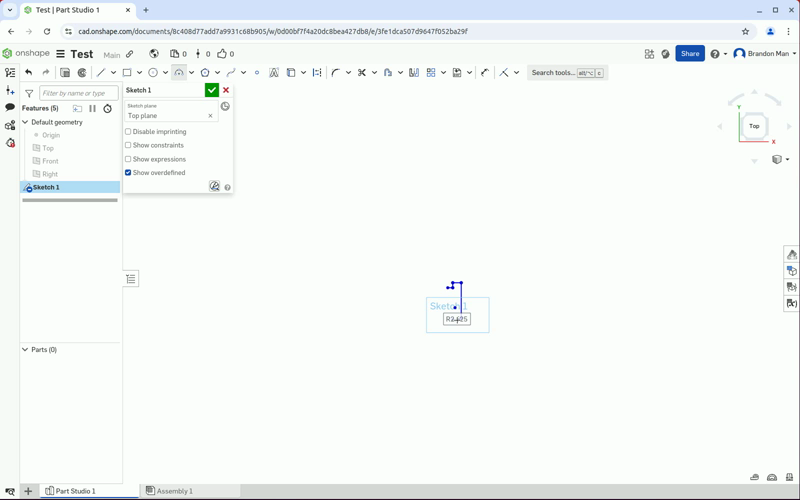
key_up(shift)
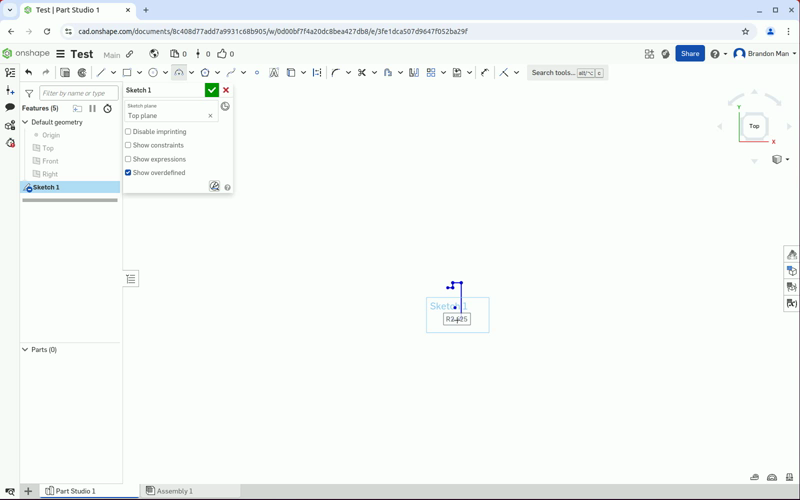
key(esc)
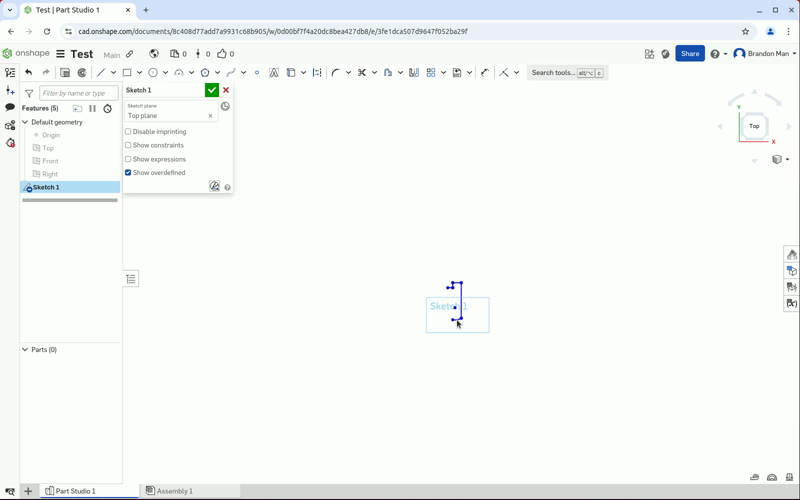
key(l)
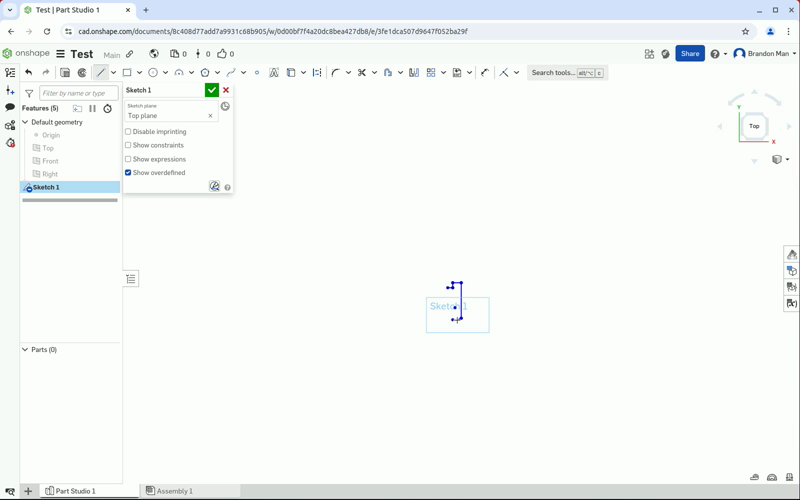
mouse_move(452, 319)
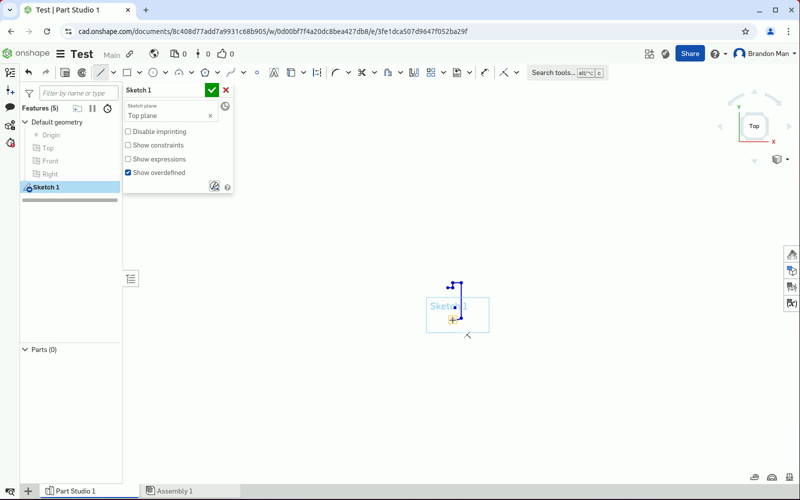
click(452, 319)
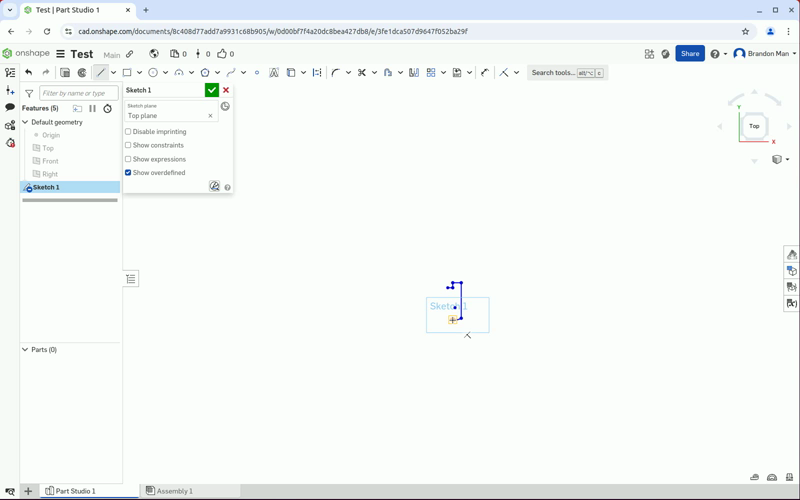
key_down(shift)
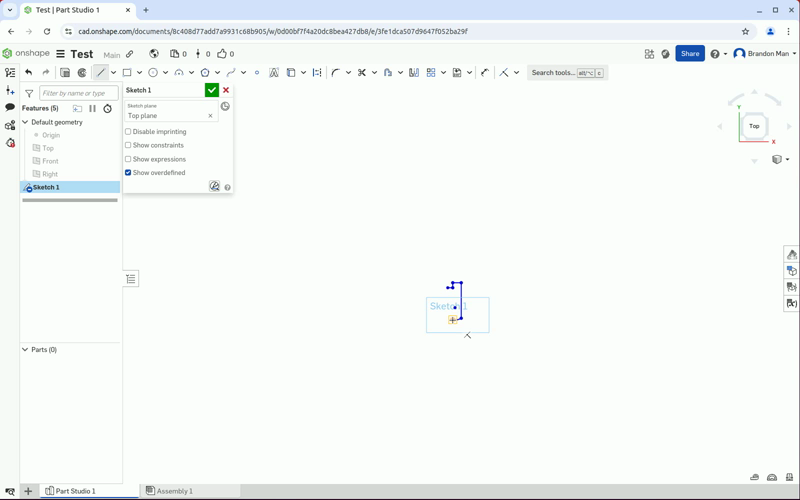
mouse_move(482, 319)
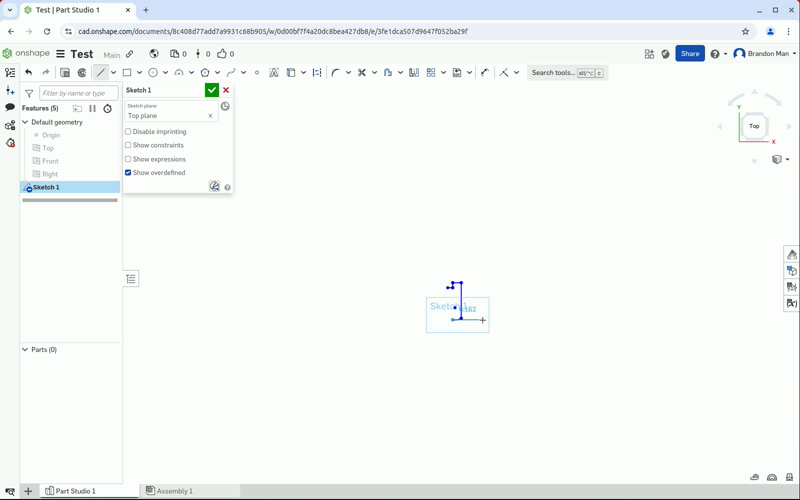
mouse_move(452, 323)
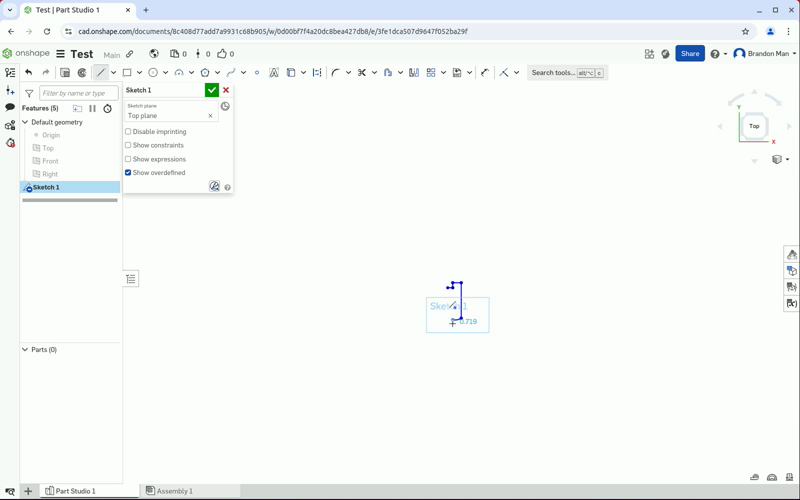
scroll(6)
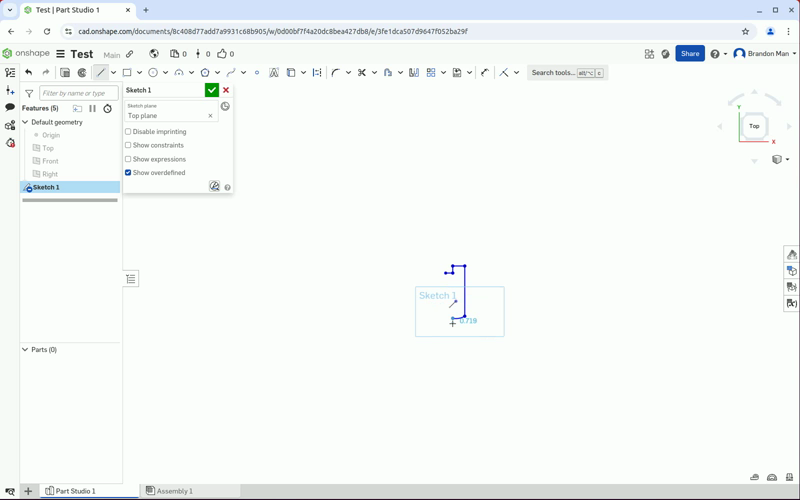
scroll(6)
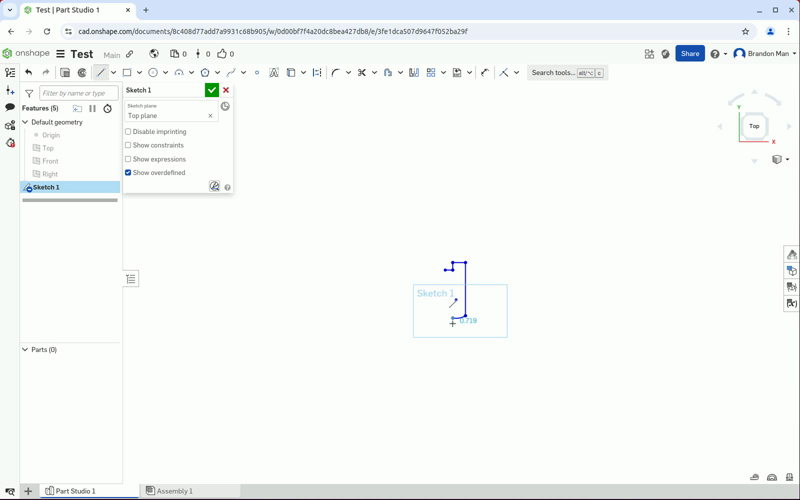
scroll(6)
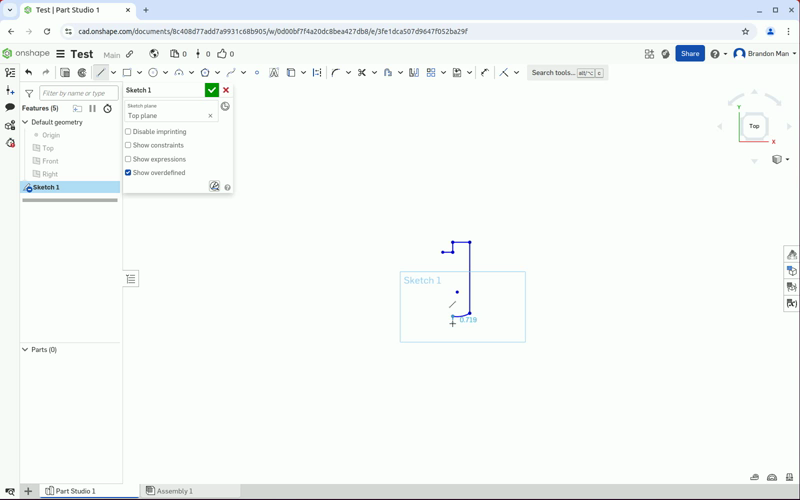
scroll(6)
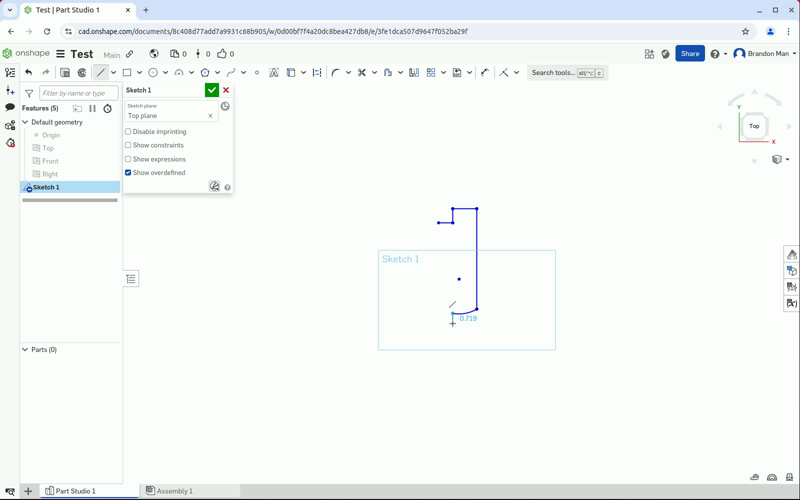
scroll(6)
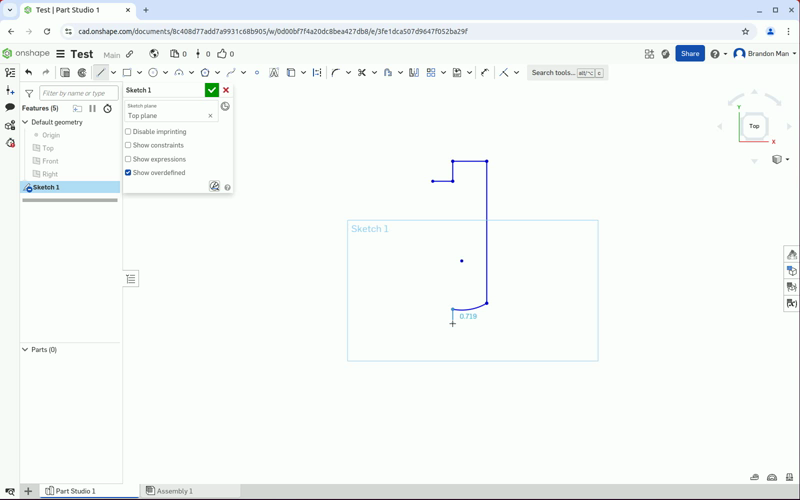
scroll(6)
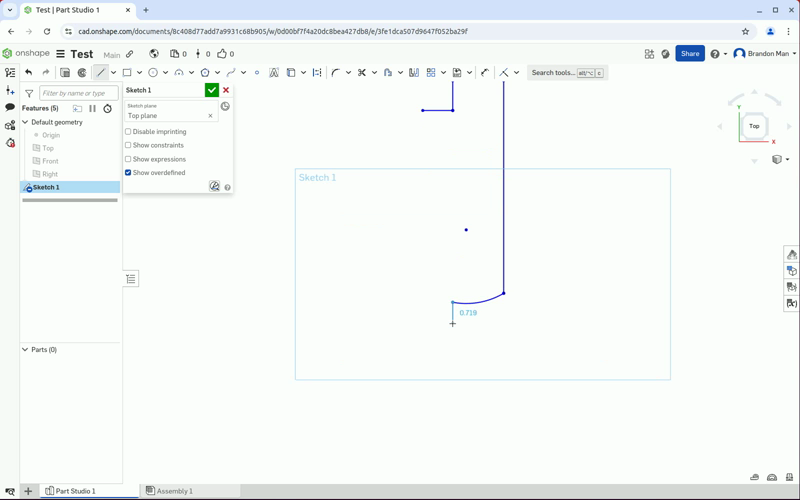
scroll(6)
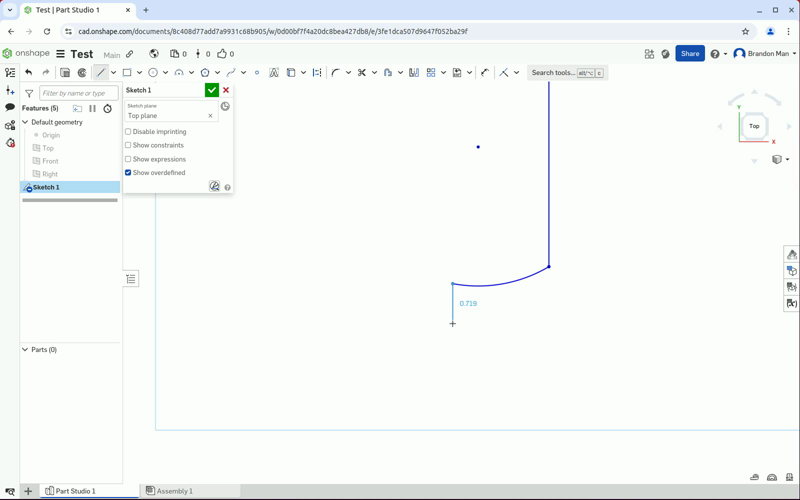
click(452, 323)
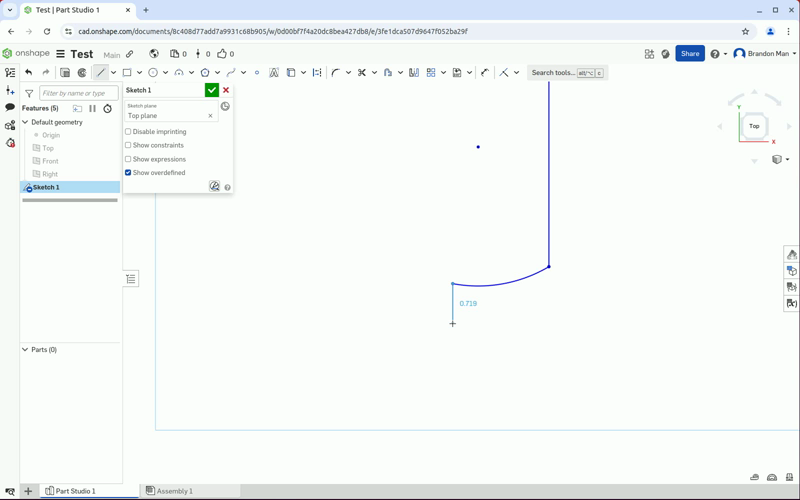
scroll(-6)
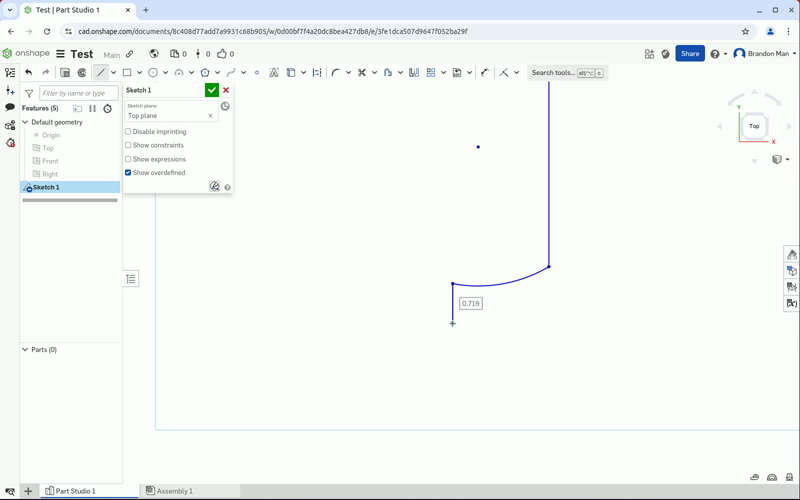
scroll(-6)
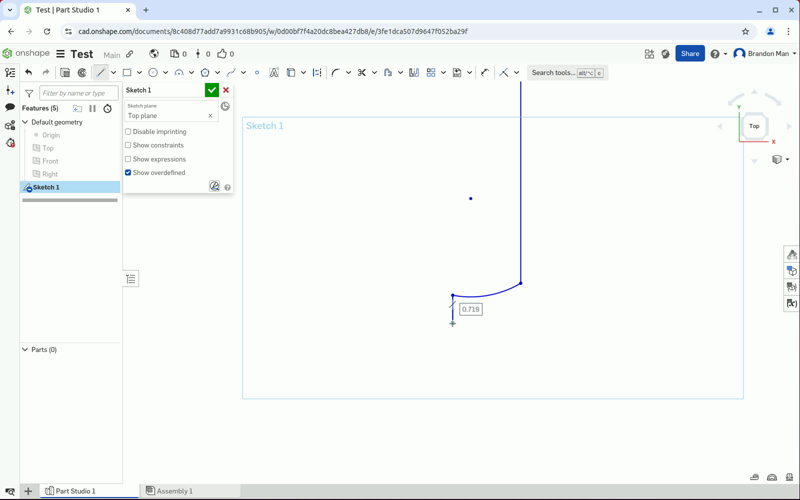
scroll(-6)
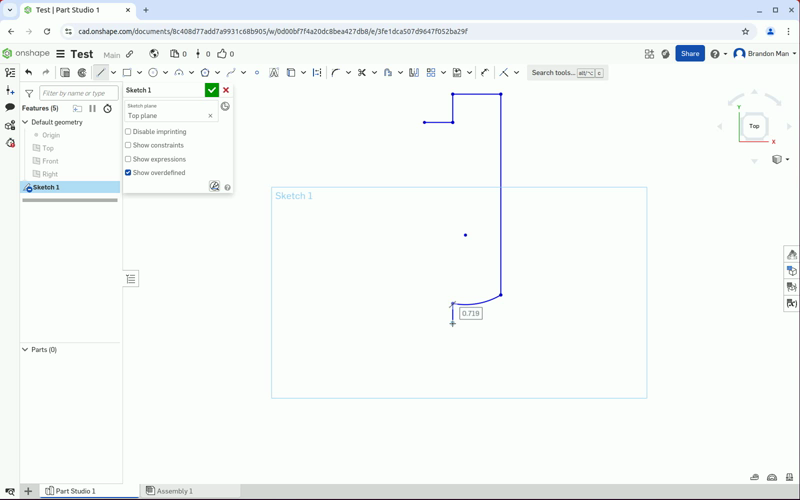
scroll(-6)
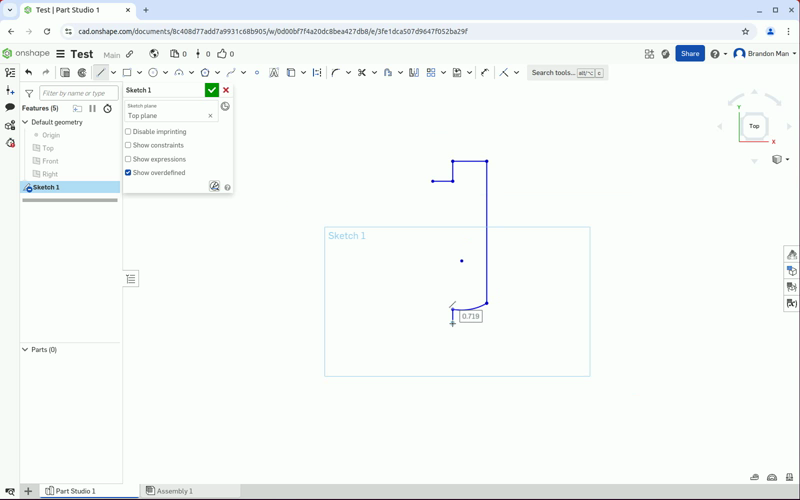
scroll(-6)
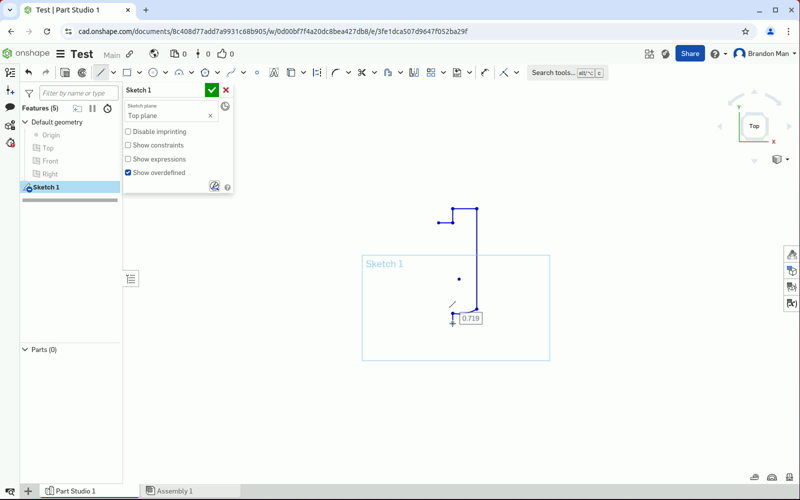
scroll(-6)
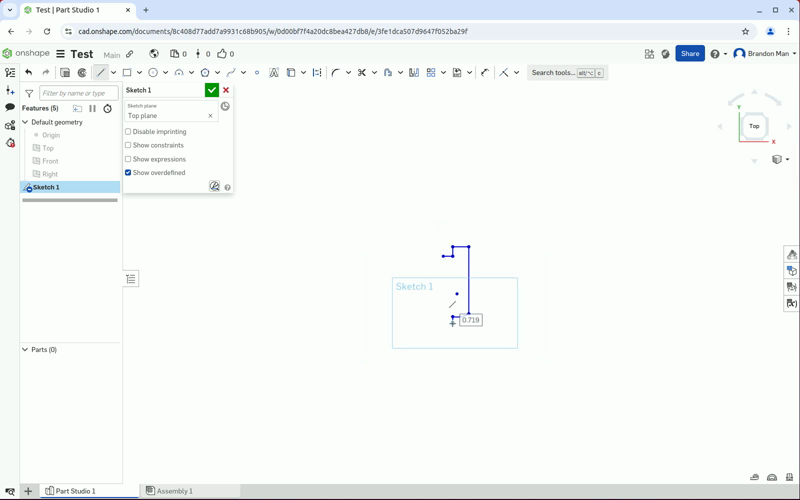
scroll(-6)
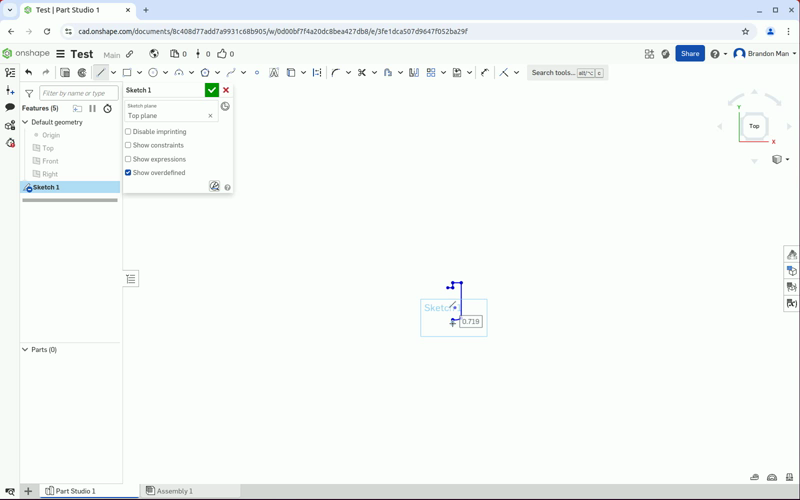
key_up(shift)
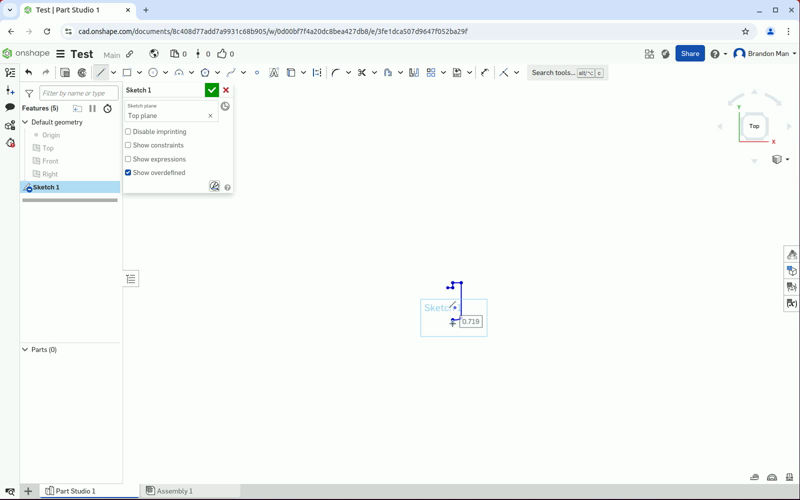
key_down(shift)
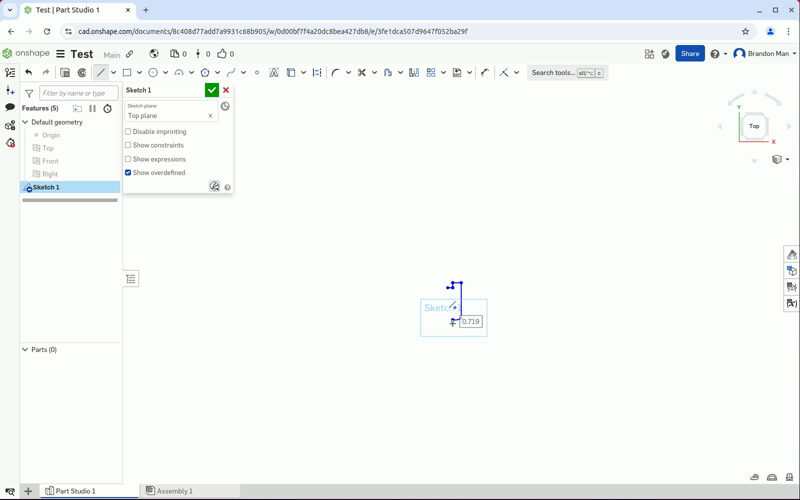
mouse_move(482, 323)
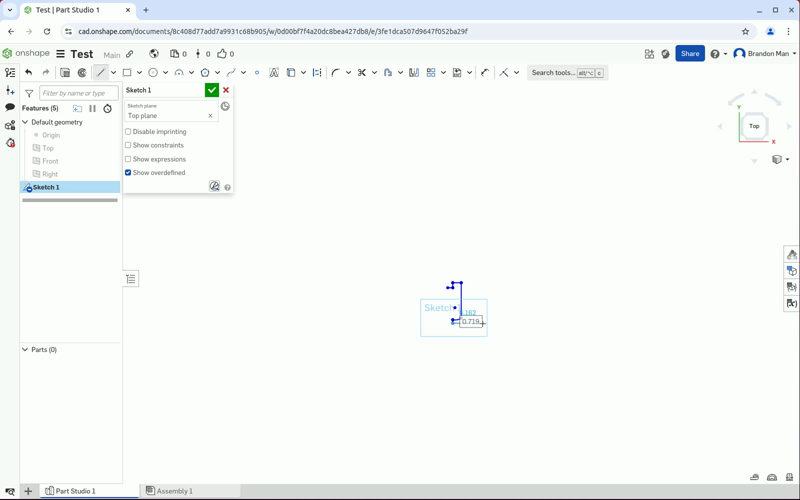
mouse_move(465, 323)
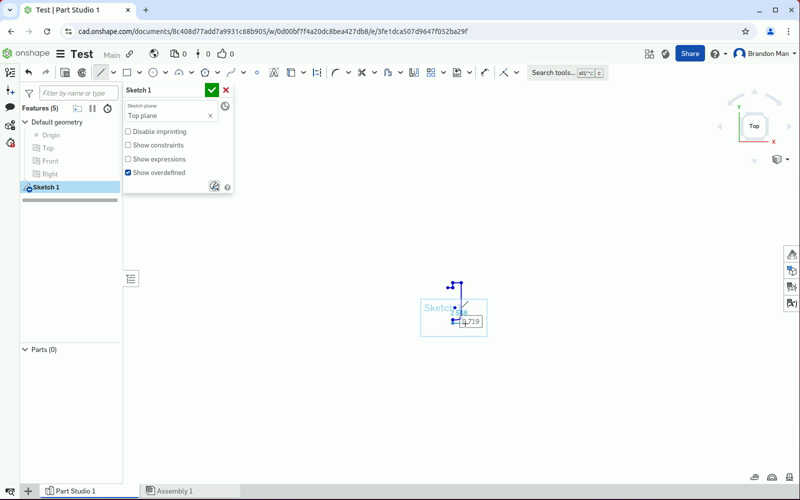
click(465, 323)
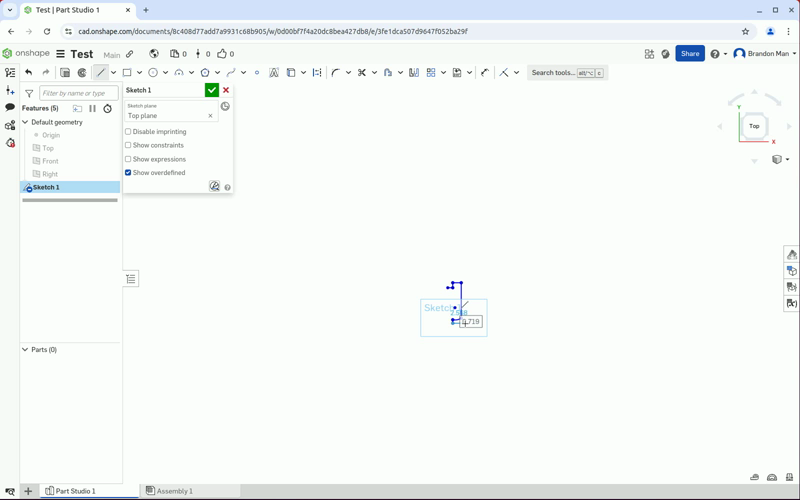
key_up(shift)
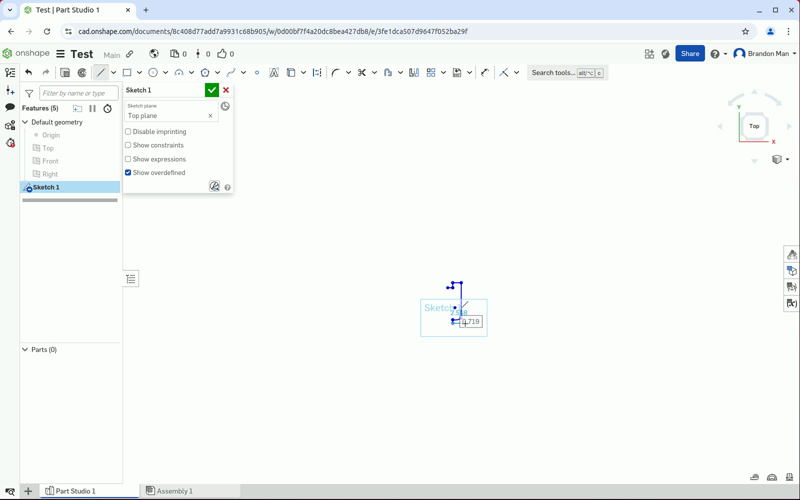
key_down(shift)
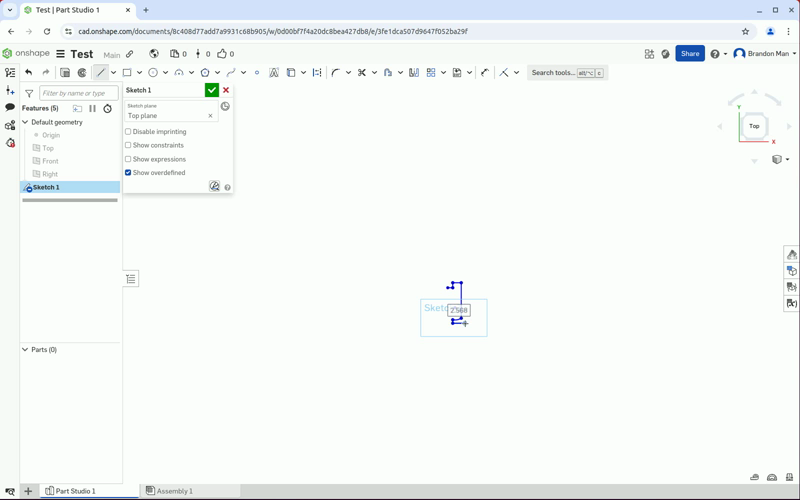
mouse_move(504, 216)
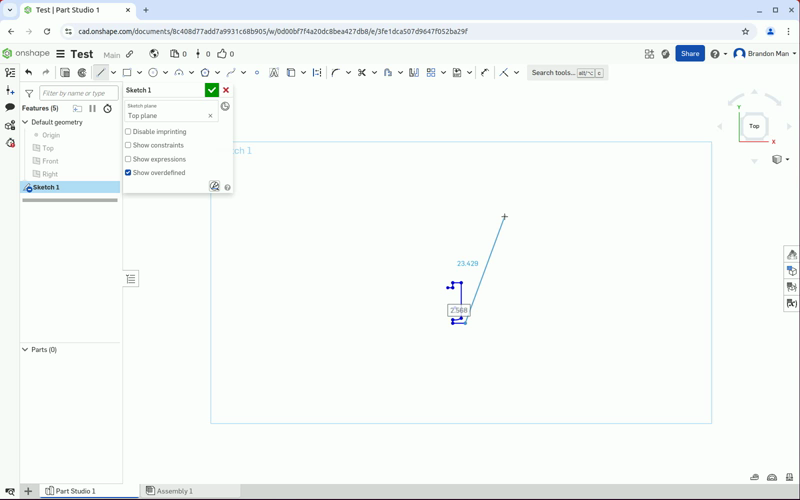
click(504, 216)
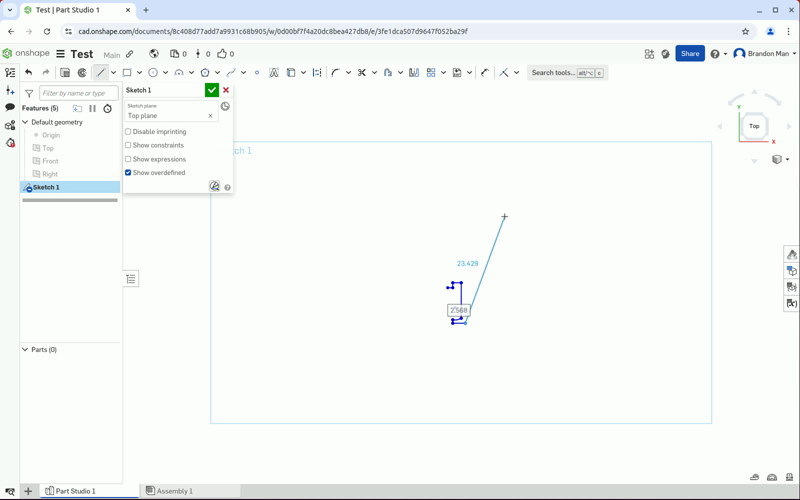
key_up(shift)
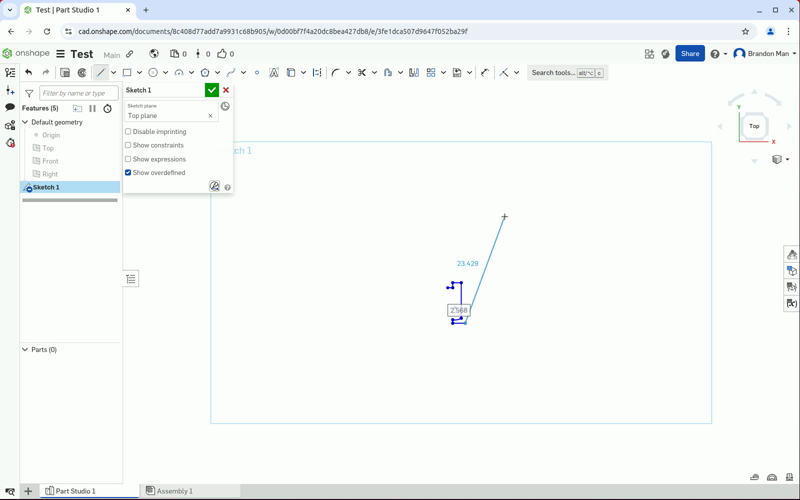
key(esc)
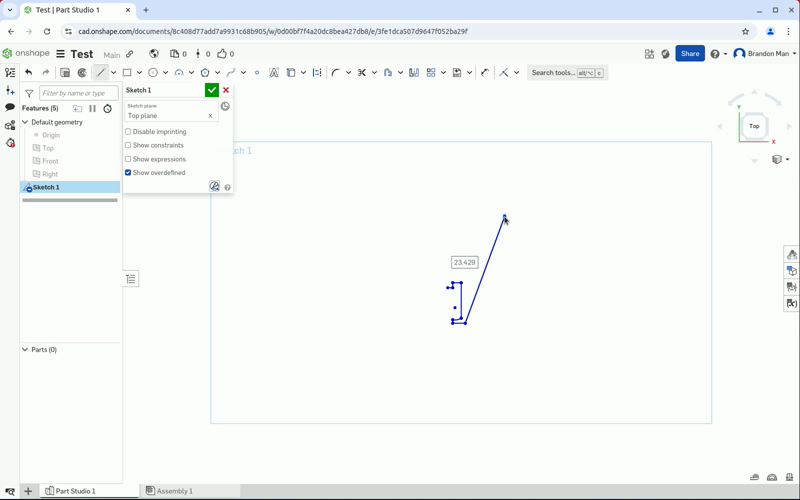
key(a)
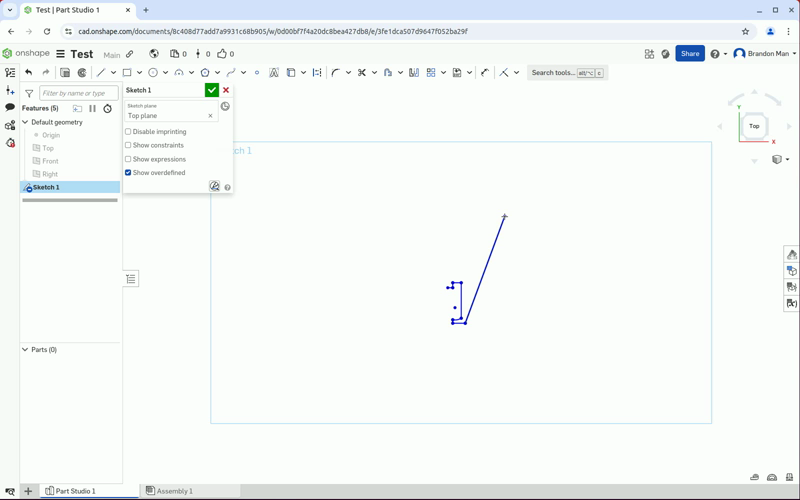
mouse_move(504, 216)
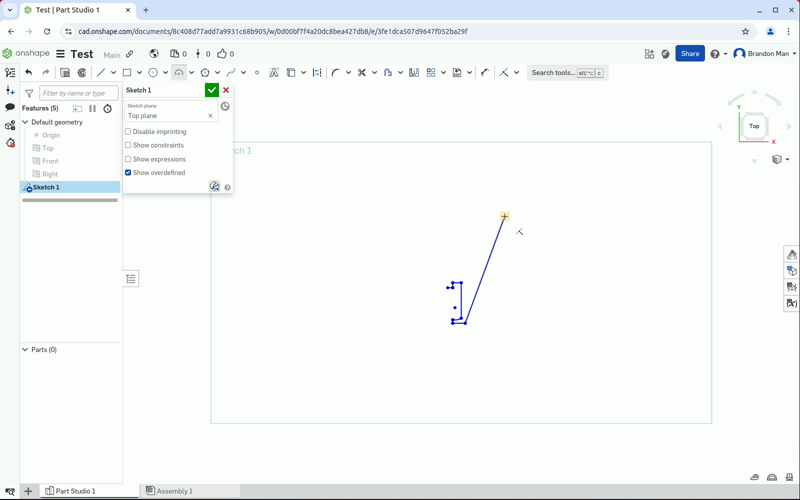
click(504, 216)
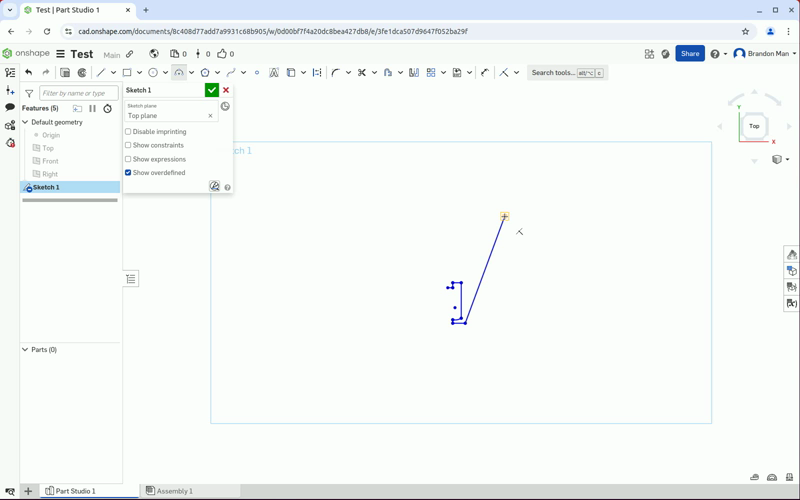
key_down(shift)
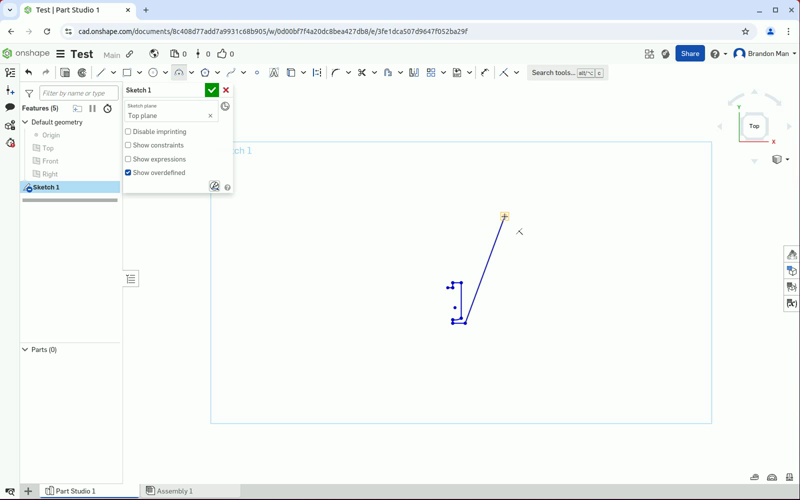
mouse_move(518, 191)
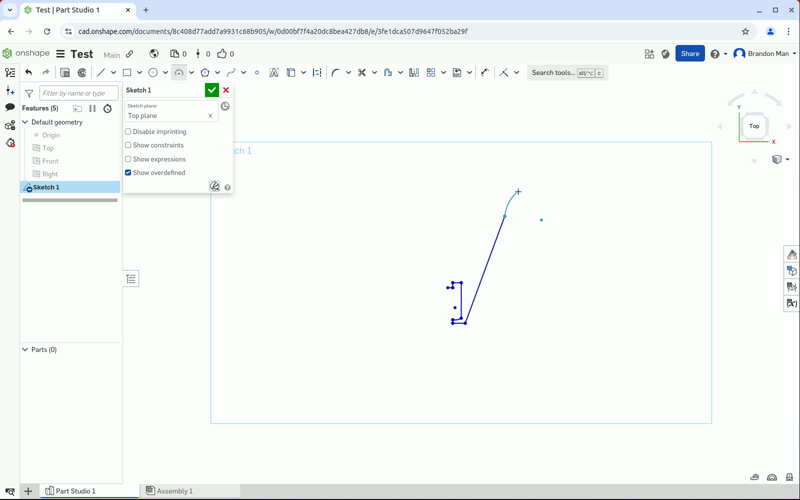
click(518, 191)
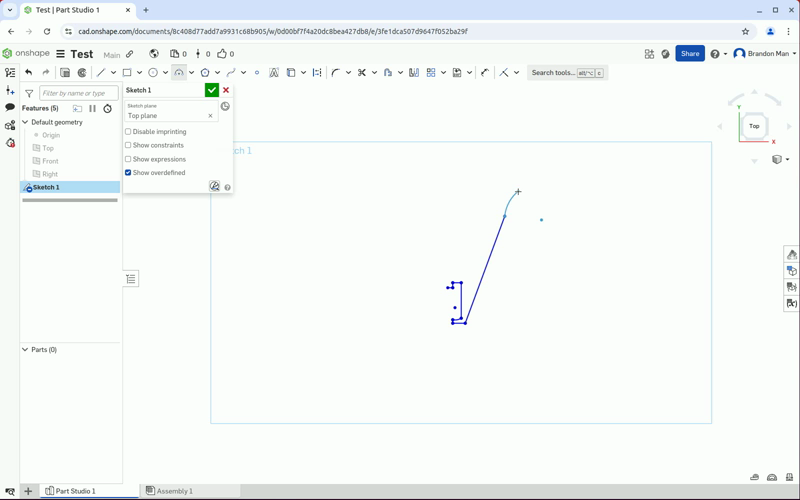
mouse_move(510, 203)
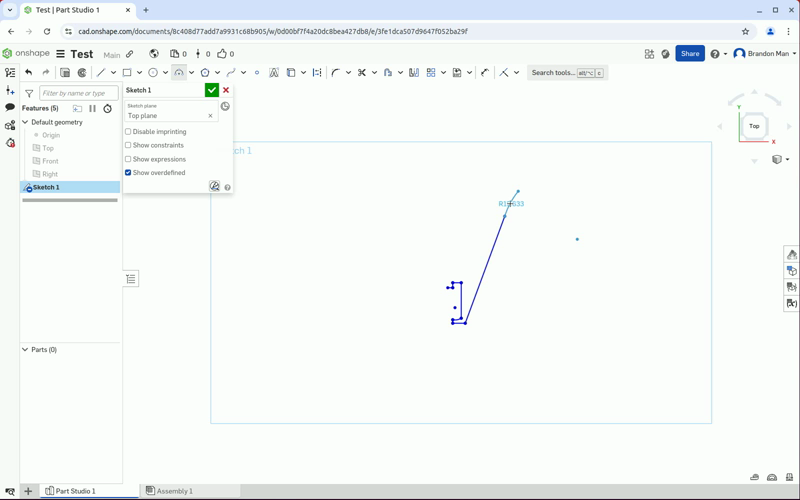
click(510, 203)
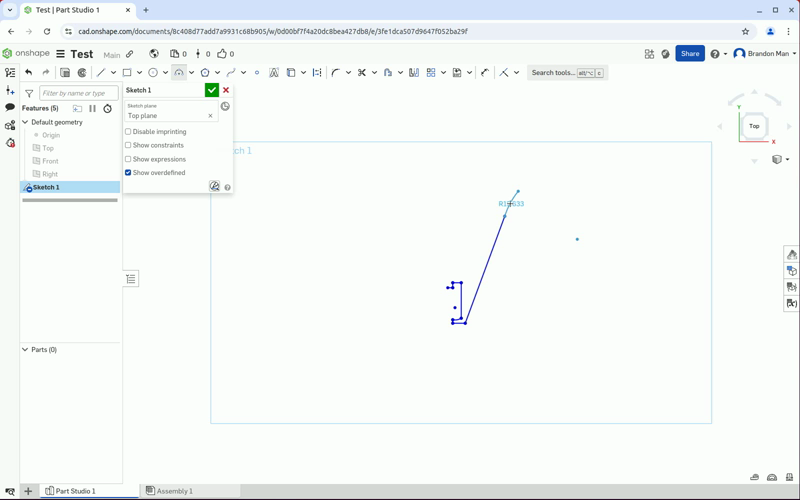
key_up(shift)
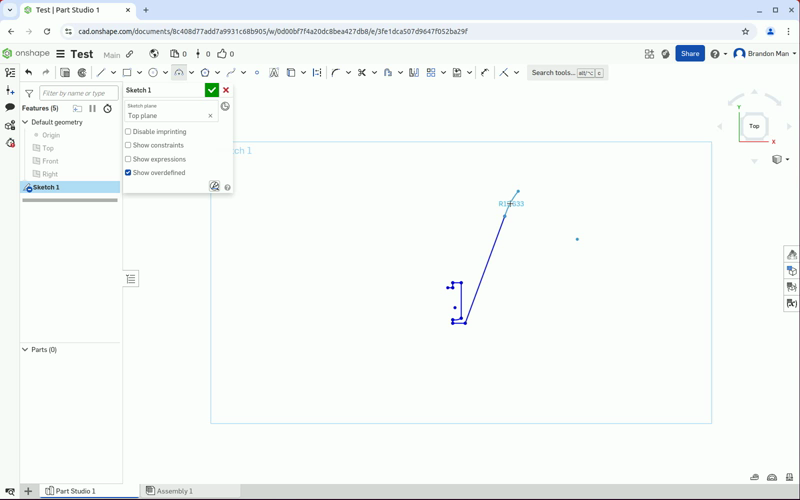
mouse_move(518, 191)
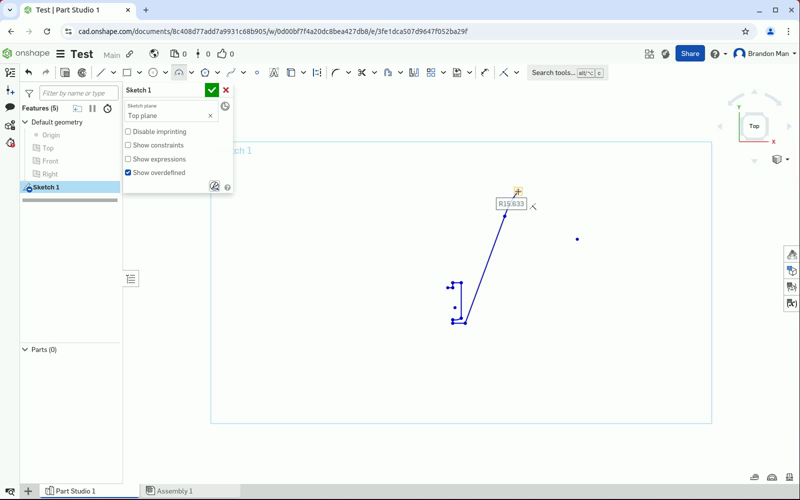
click(518, 191)
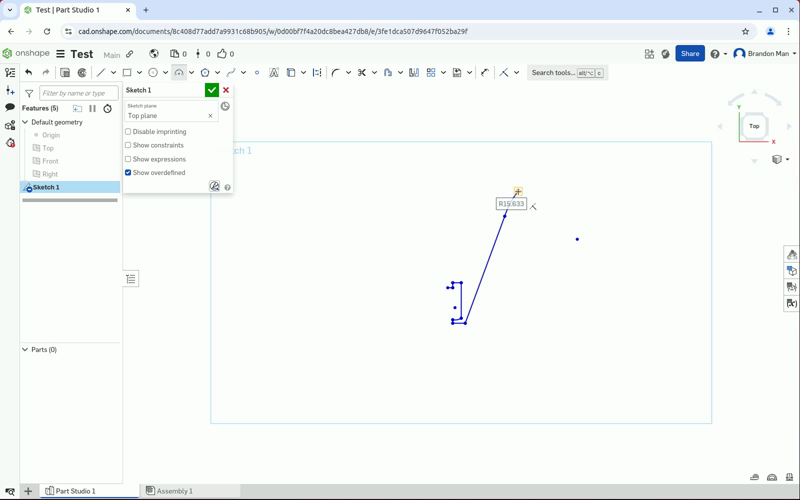
key_down(shift)
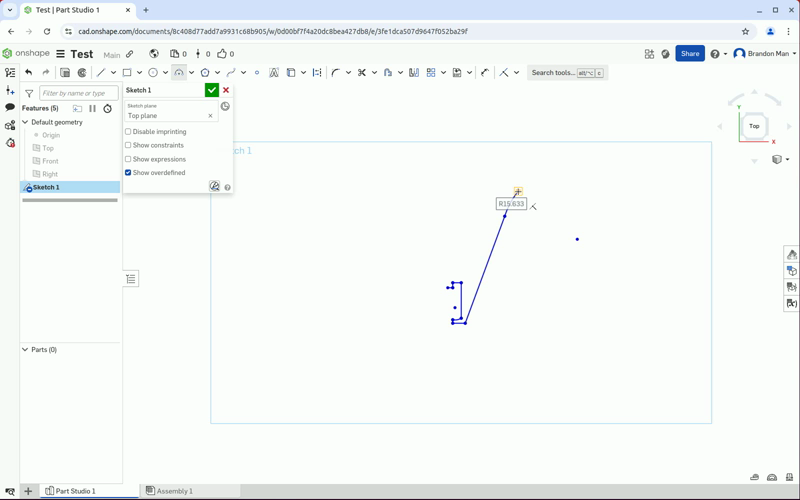
mouse_move(514, 183)
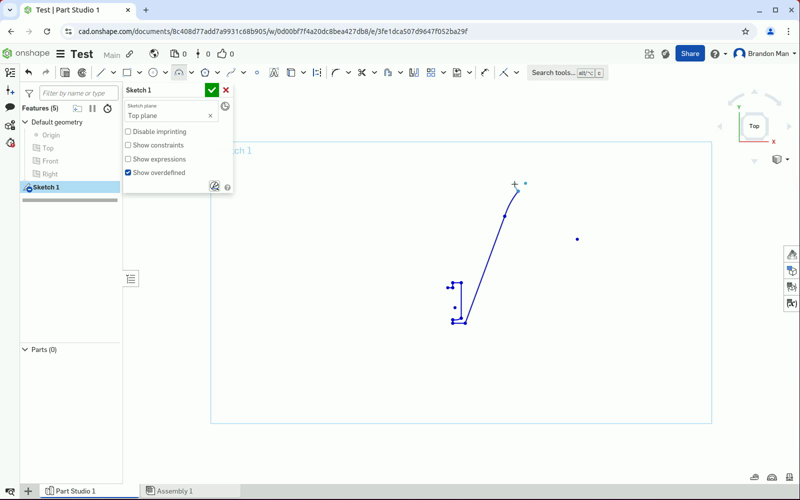
click(514, 183)
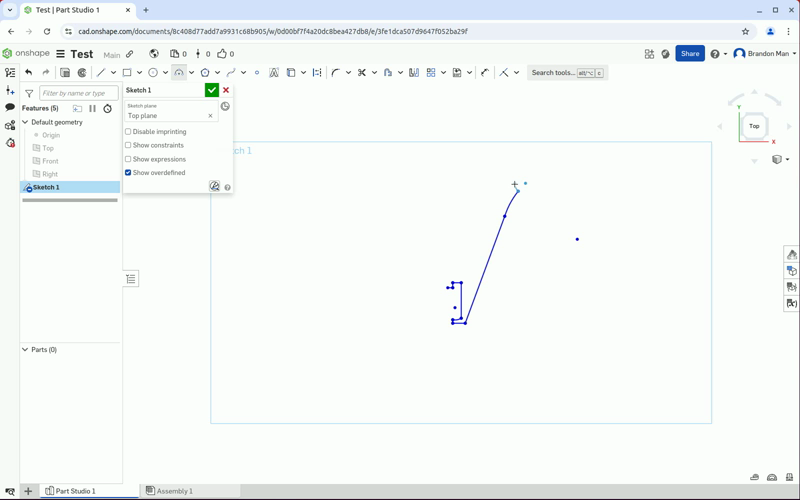
mouse_move(518, 186)
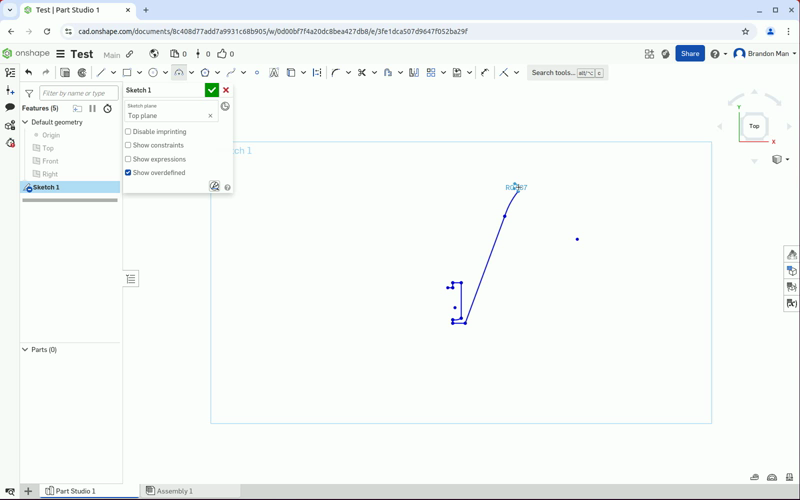
click(518, 186)
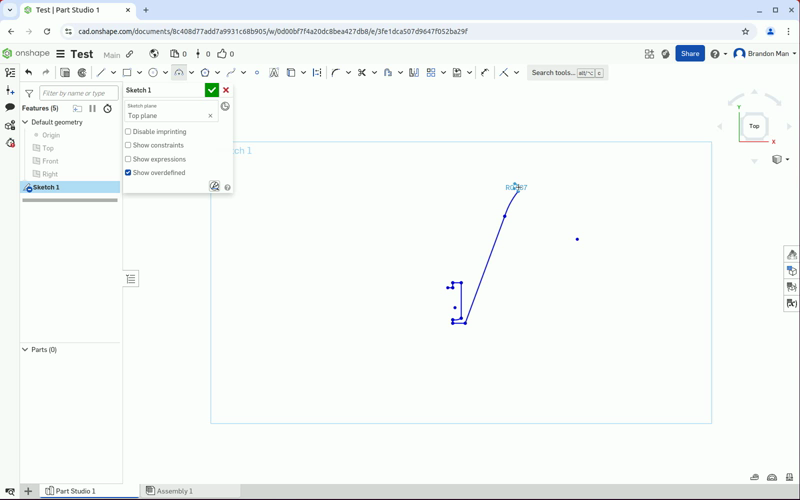
key_up(shift)
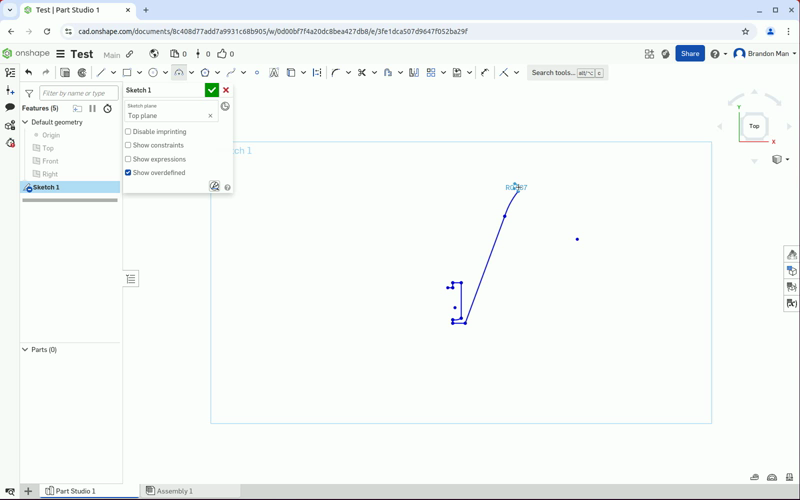
mouse_move(514, 183)
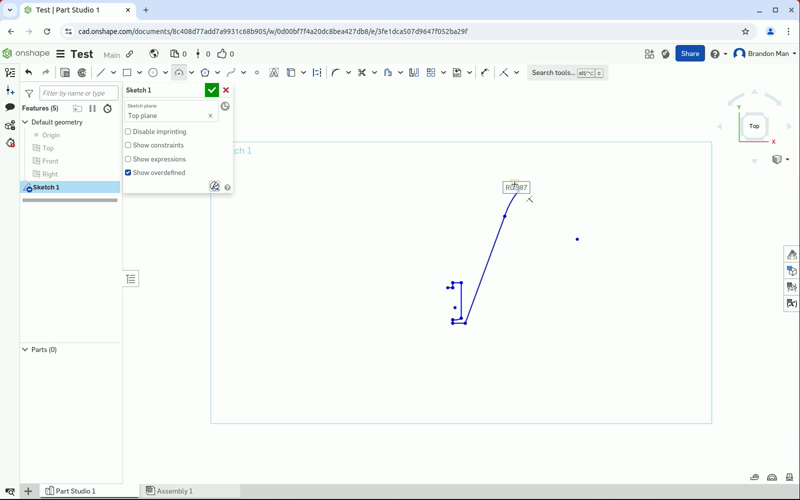
click(514, 183)
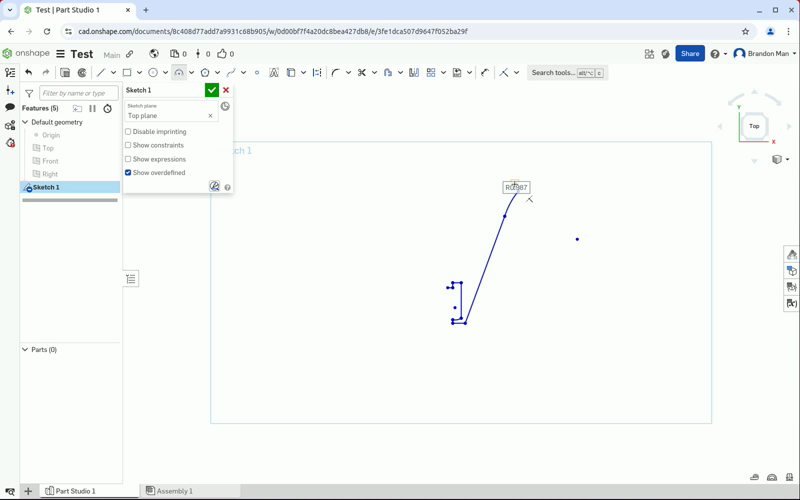
key_down(shift)
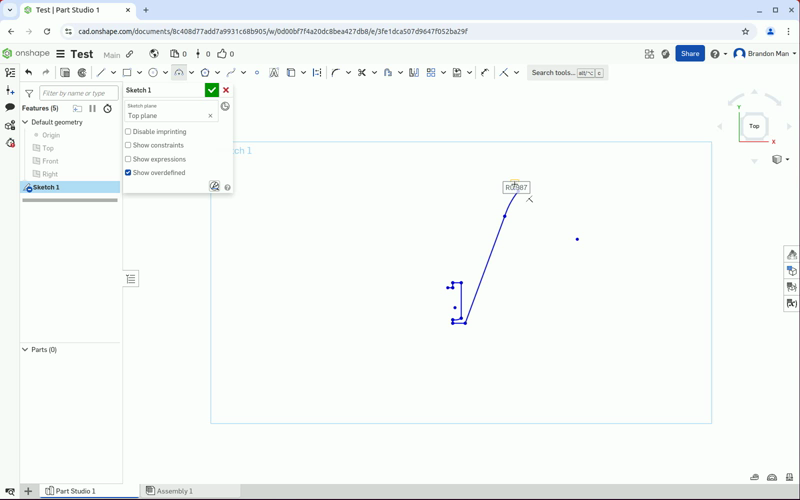
mouse_move(487, 183)
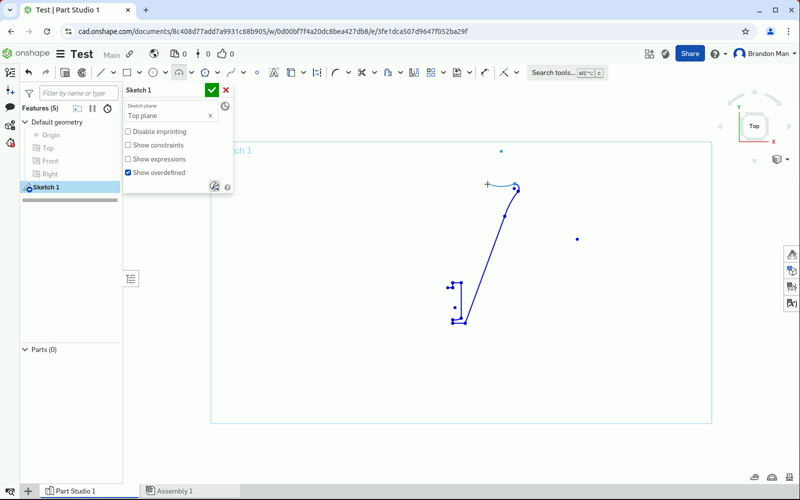
click(487, 183)
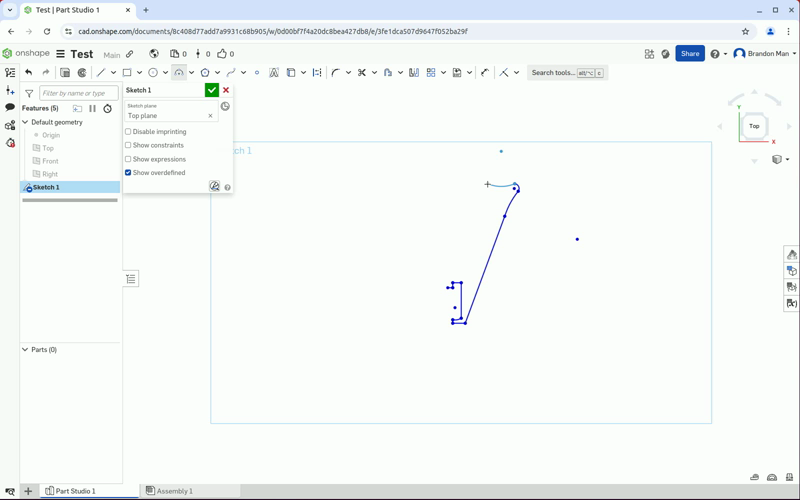
mouse_move(501, 170)
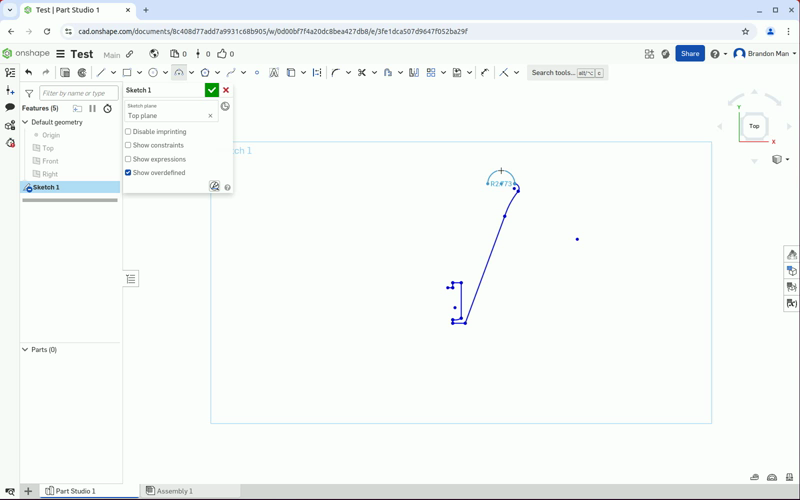
click(501, 170)
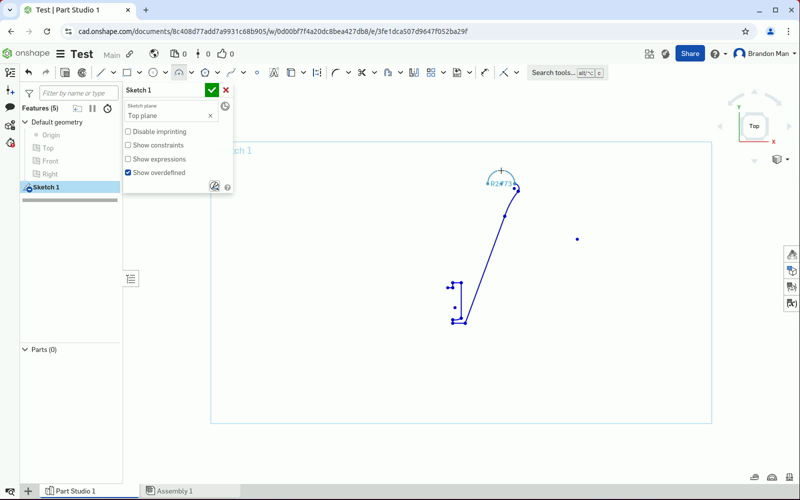
key_up(shift)
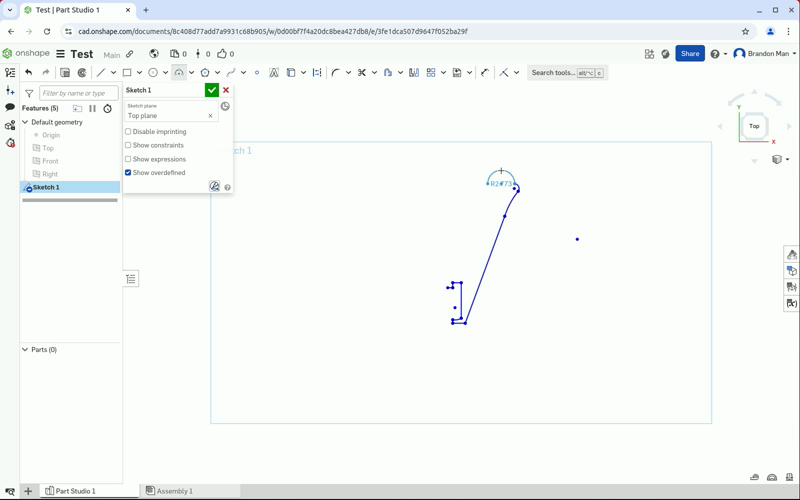
mouse_move(487, 183)
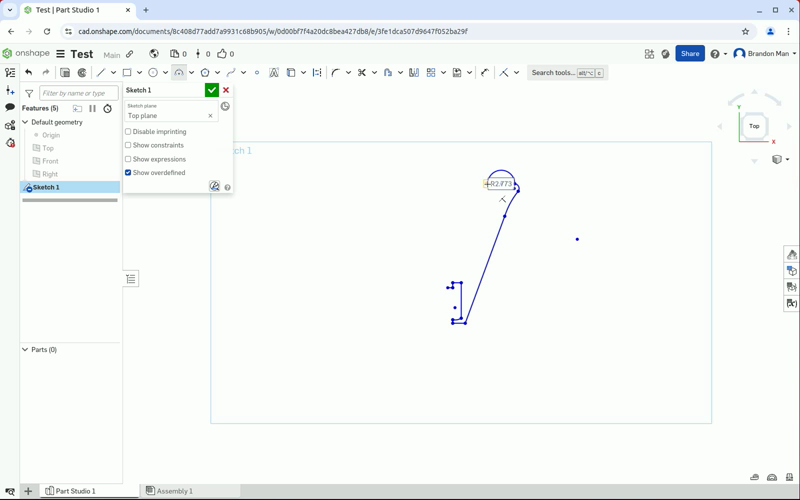
click(487, 183)
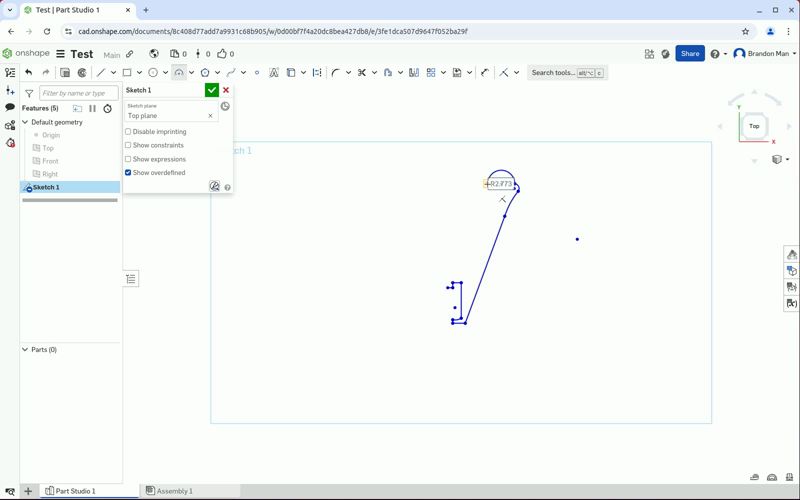
mouse_move(447, 287)
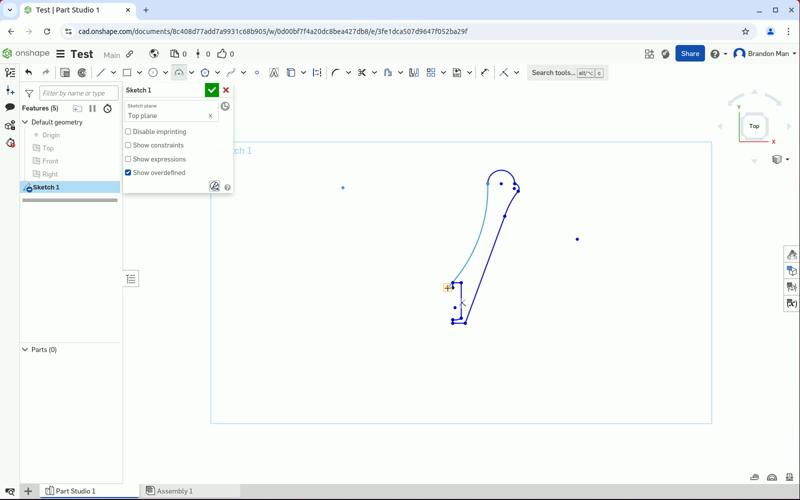
click(447, 287)
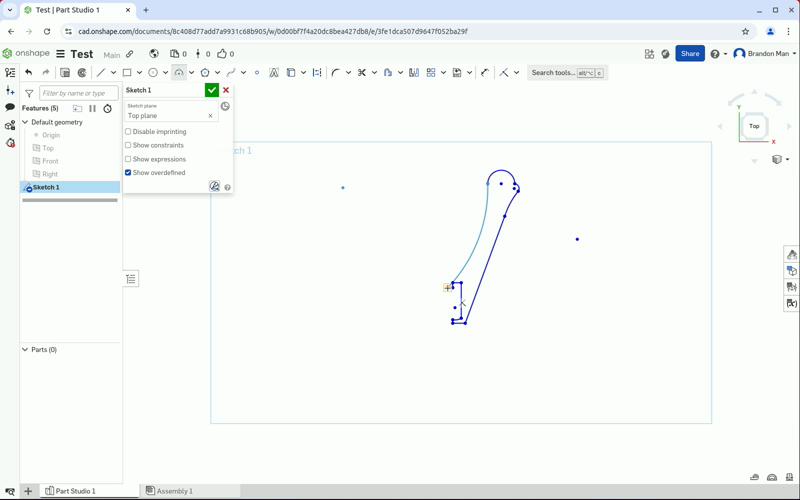
key_down(shift)
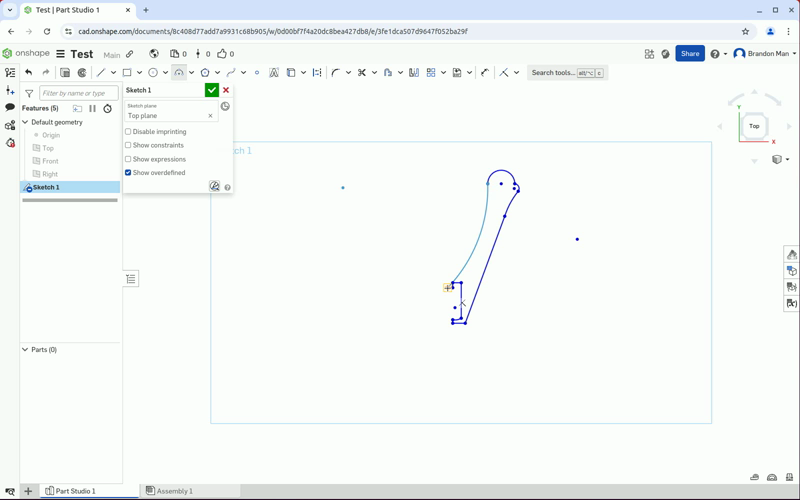
mouse_move(458, 232)
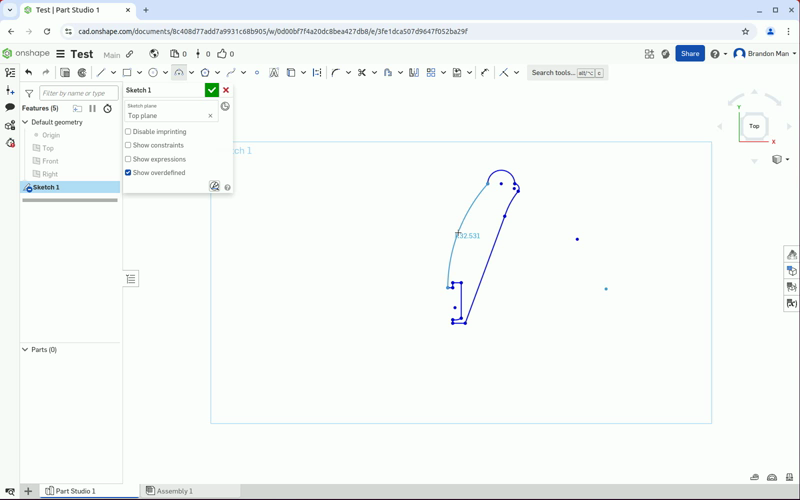
click(458, 232)
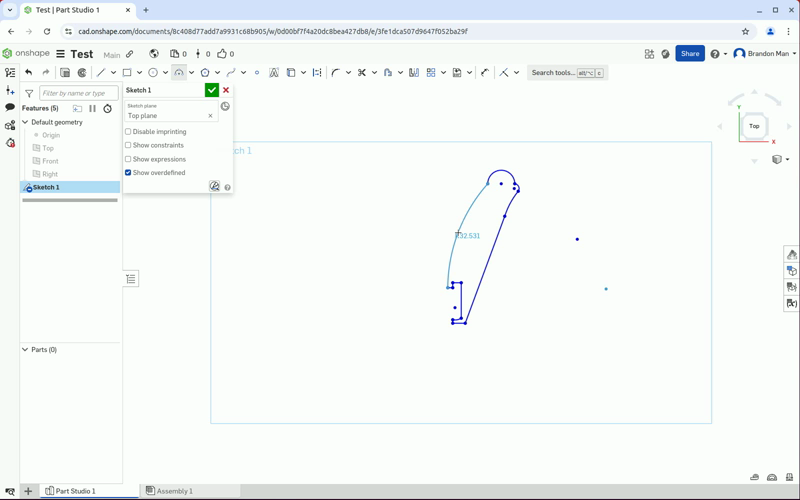
key_up(shift)
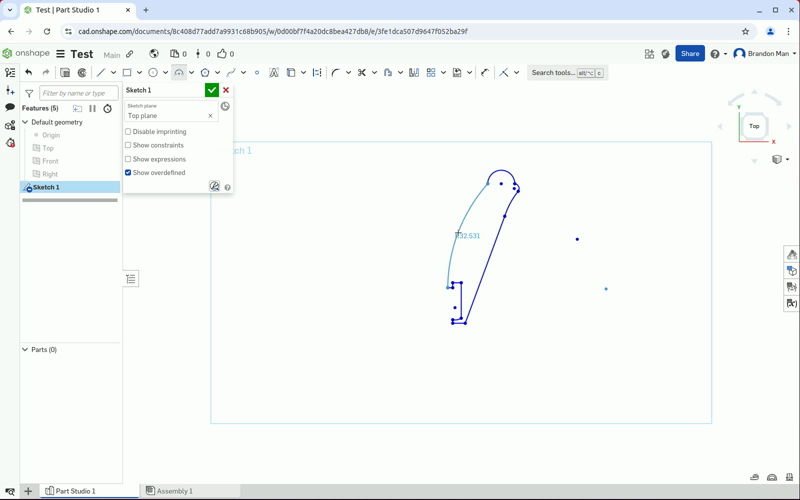
key(esc)
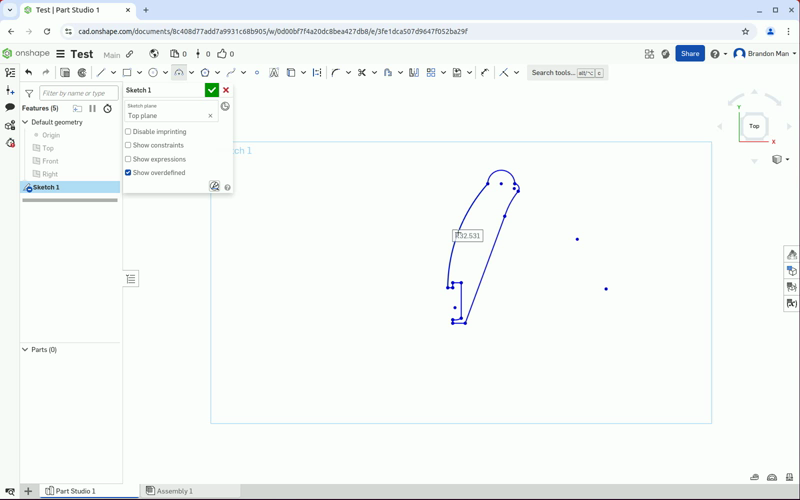
mouse_move(493, 195)
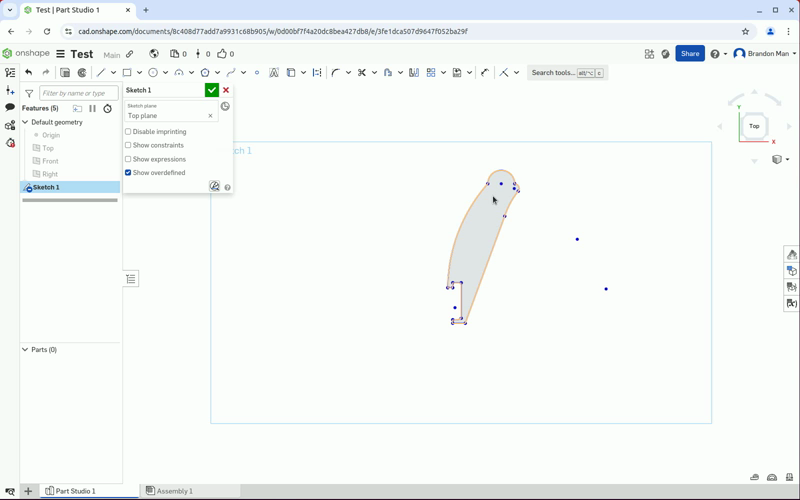
click(493, 195)
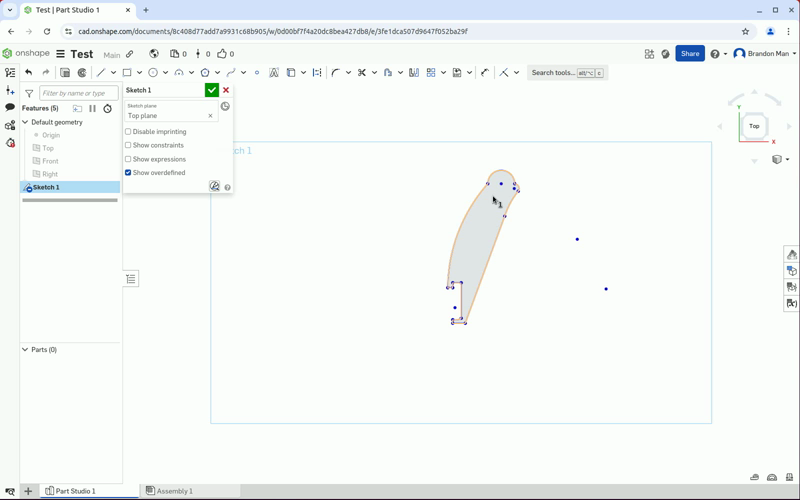
mouse_move(73, 352)
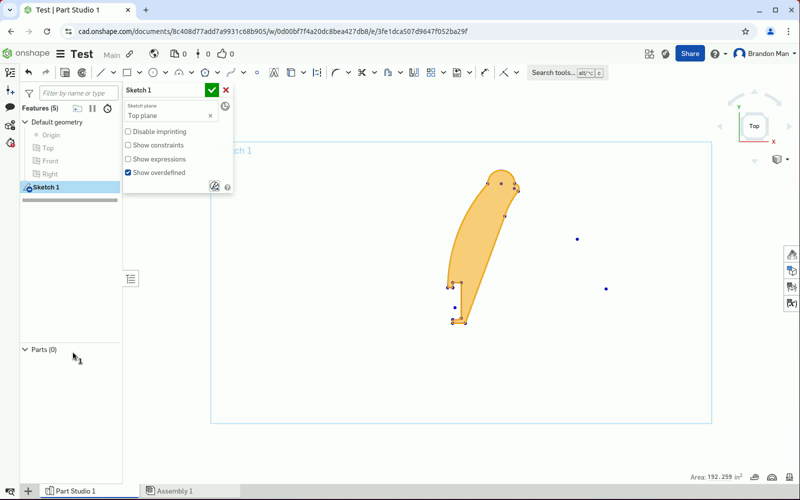
key(shift+y)
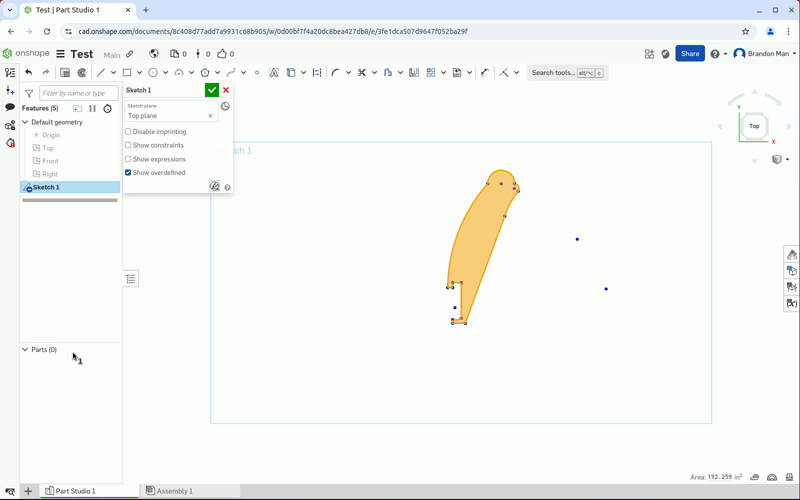
key(shift+e)
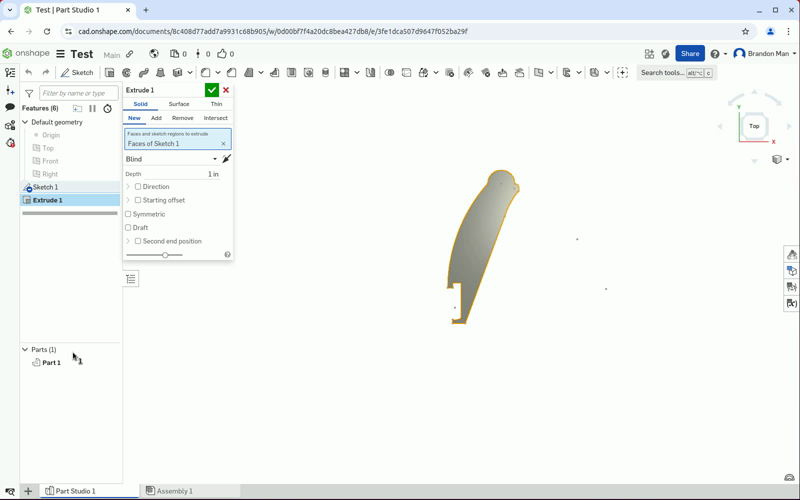
mouse_move(143, 106)
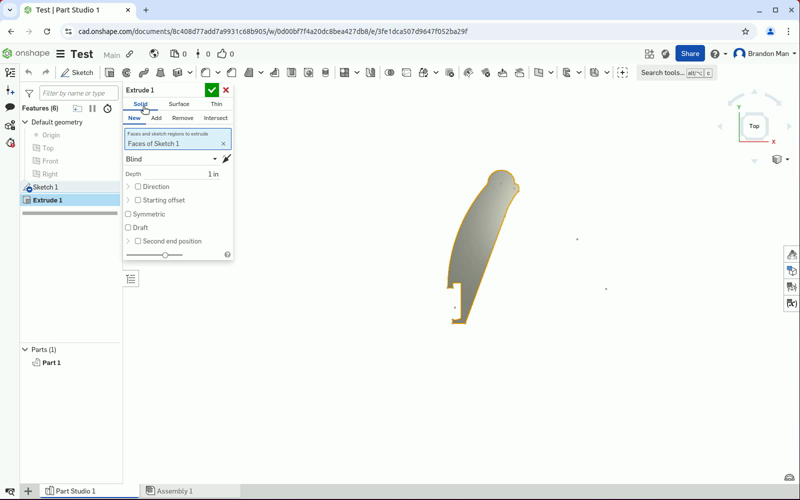
click(143, 106)
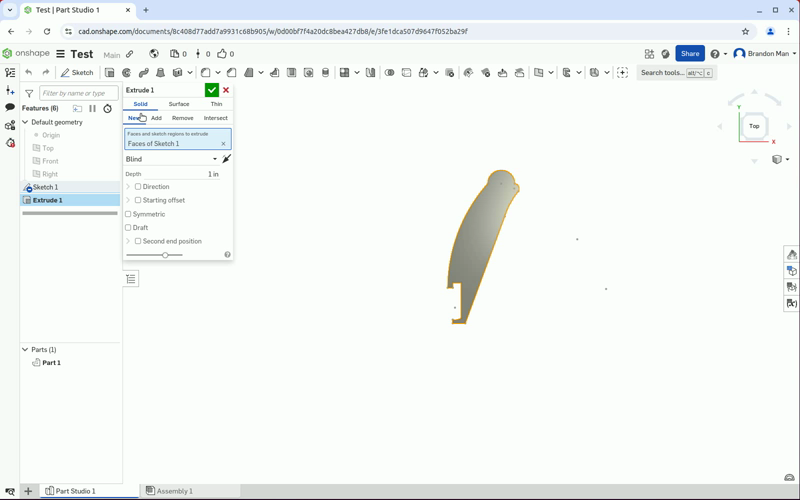
mouse_move(137, 120)
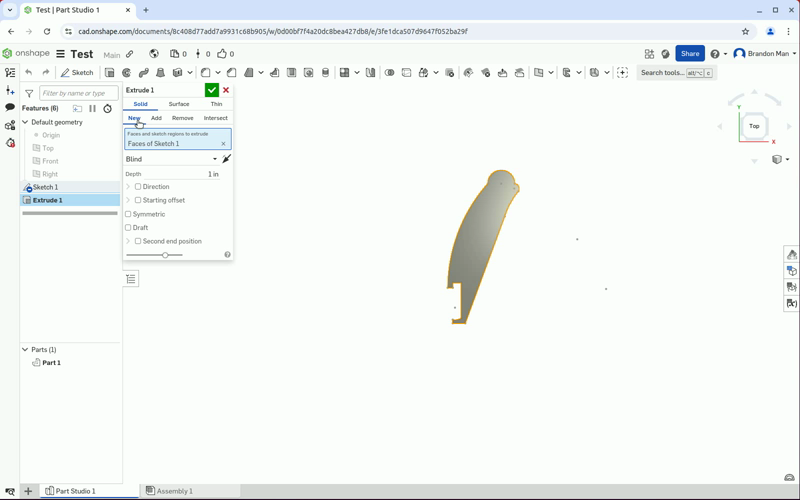
click(137, 120)
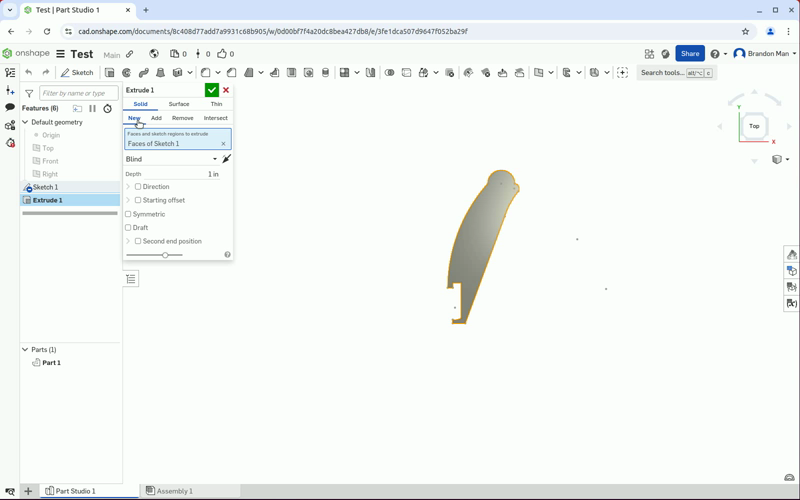
key(tab, 4)
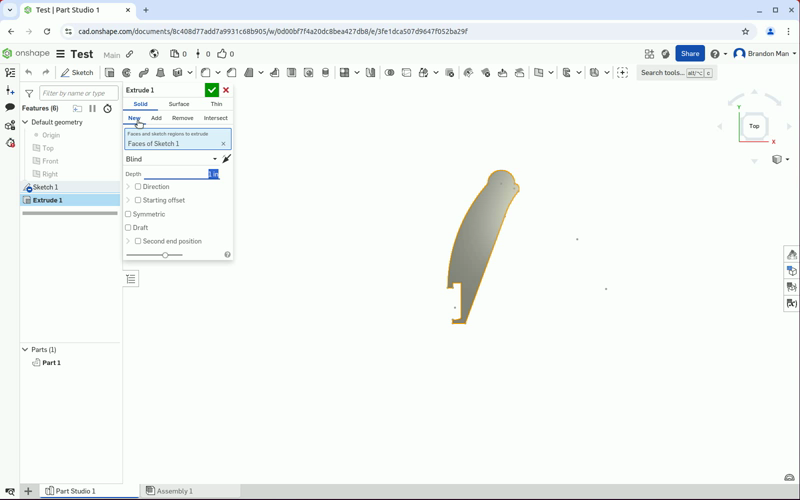
text(4.574)
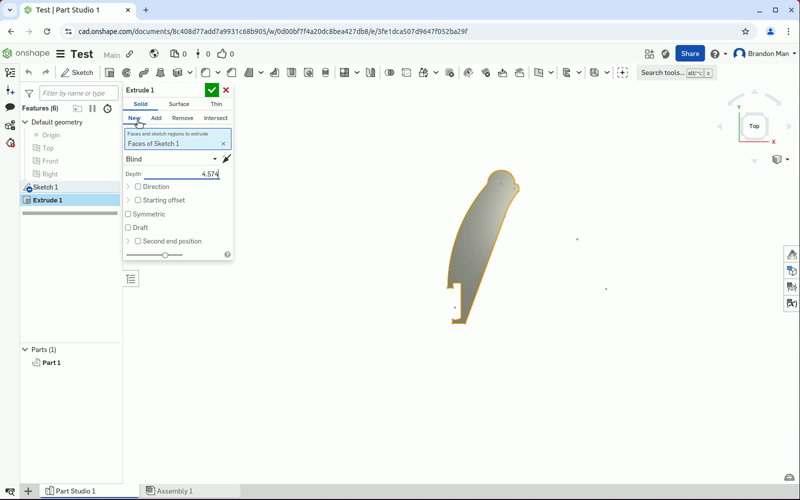
key(enter)
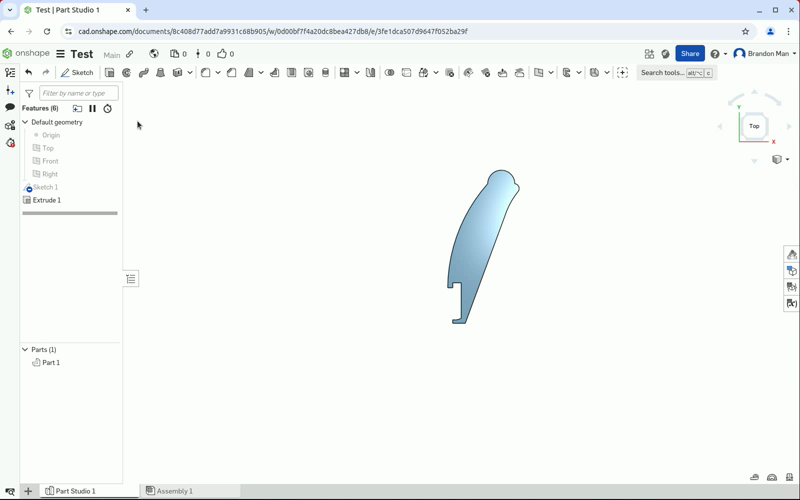
key(shift+h)
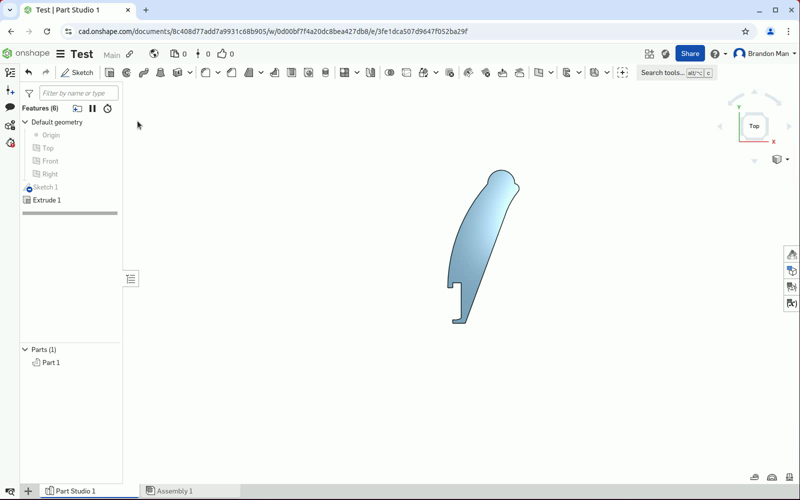
key(shift+h)
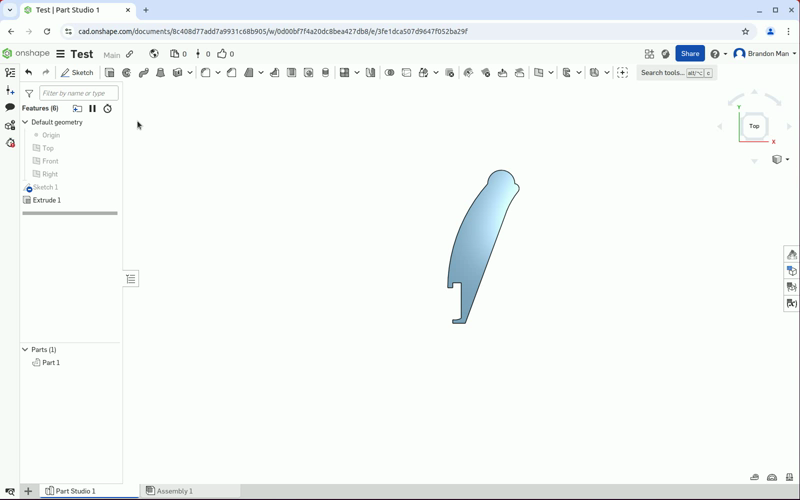
mouse_move(73, 189)
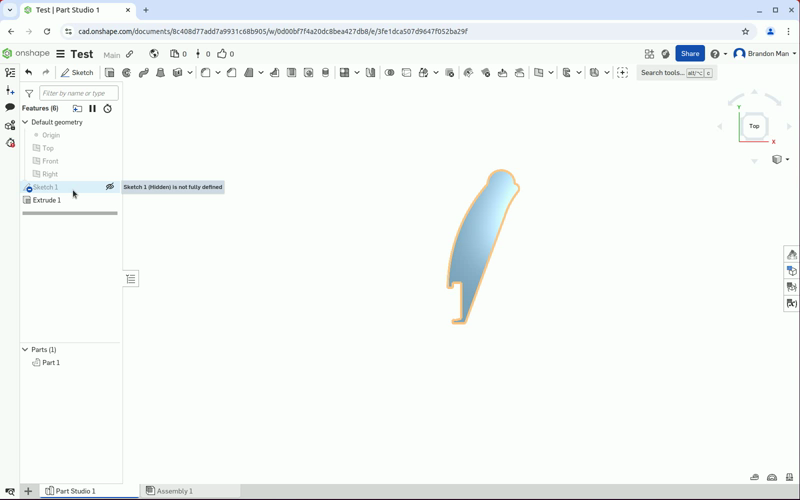
click(73, 189)
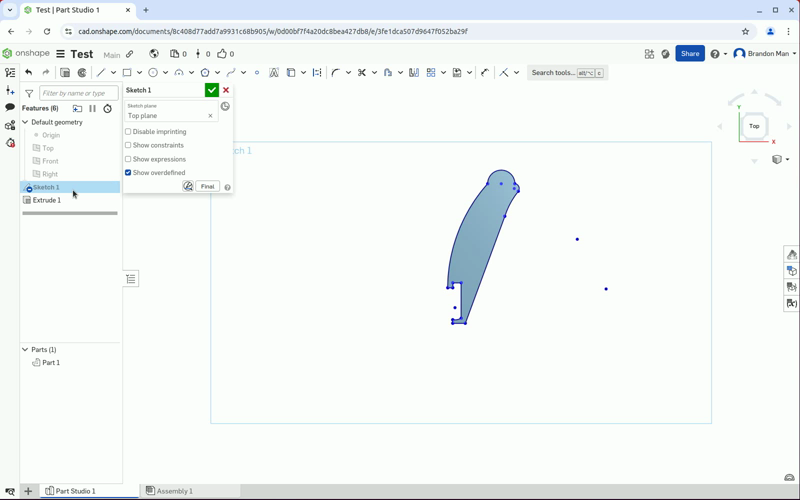
mouse_move(229, 92)
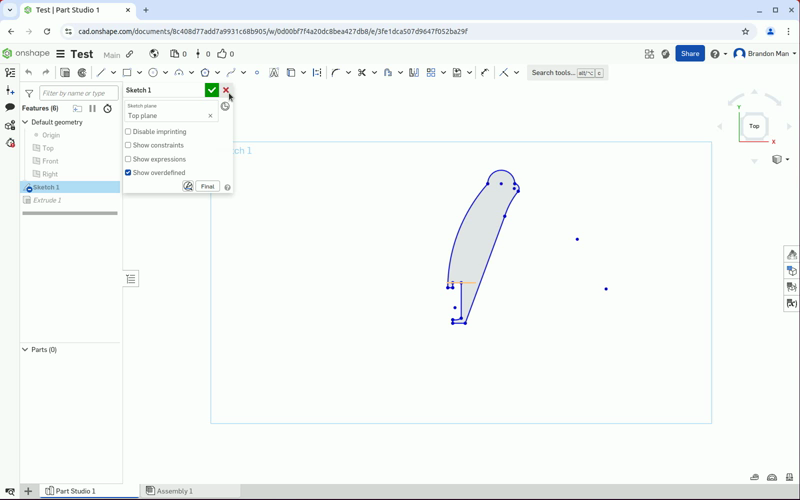
click(229, 92)
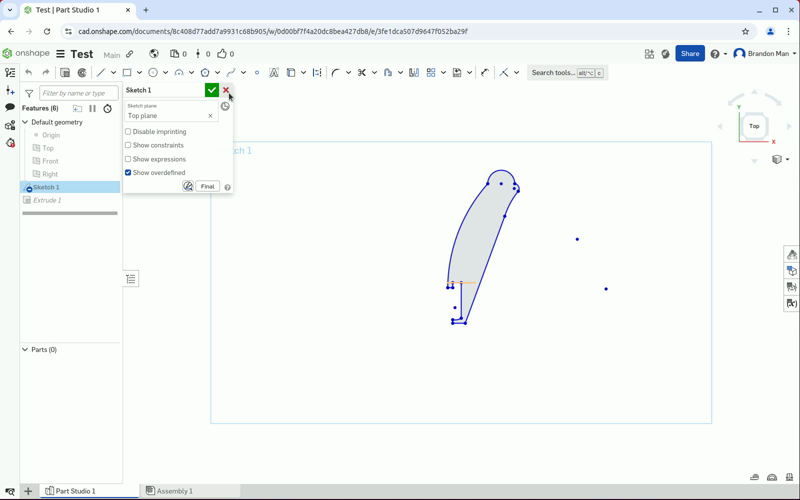
key(shift+s)
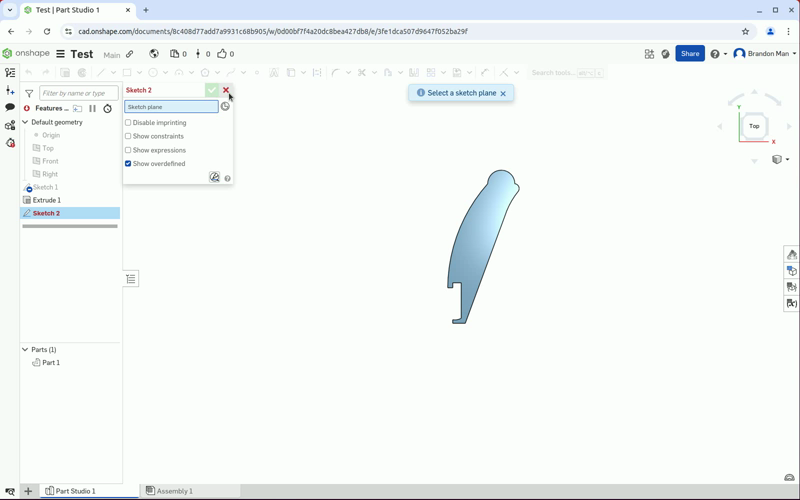
mouse_move(73, 150)
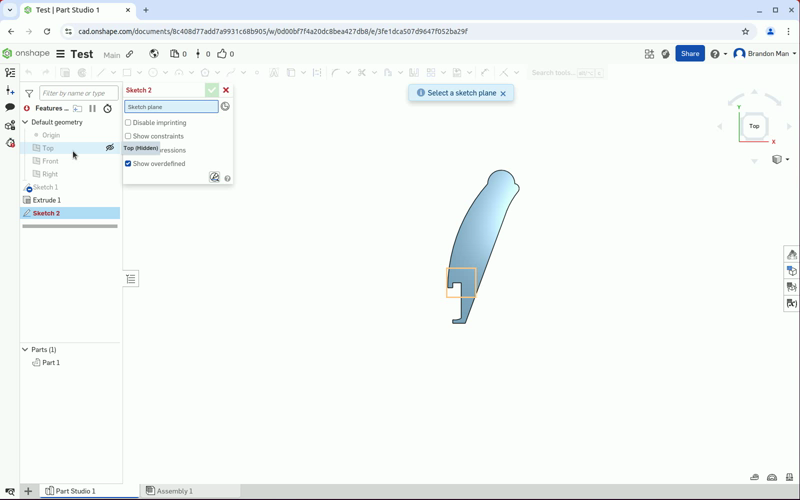
click(73, 150)
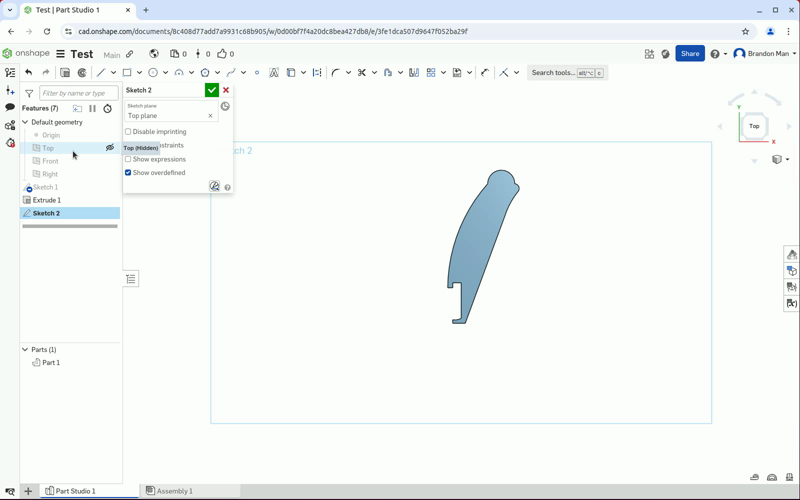
mouse_move(73, 352)
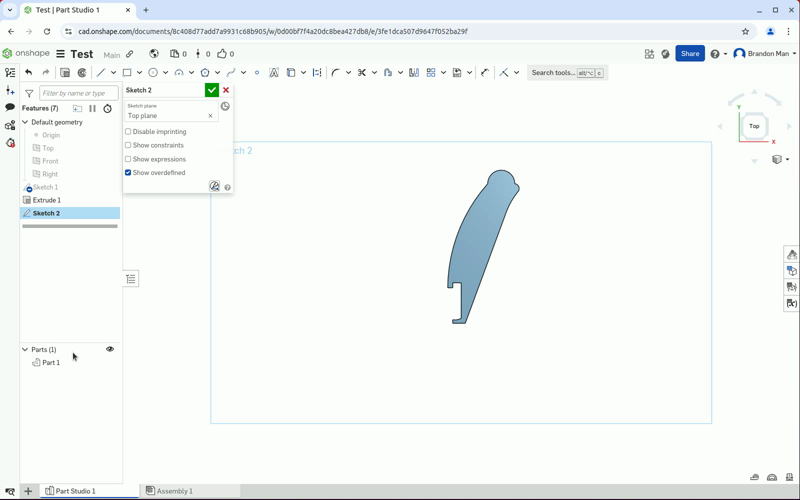
key(y)
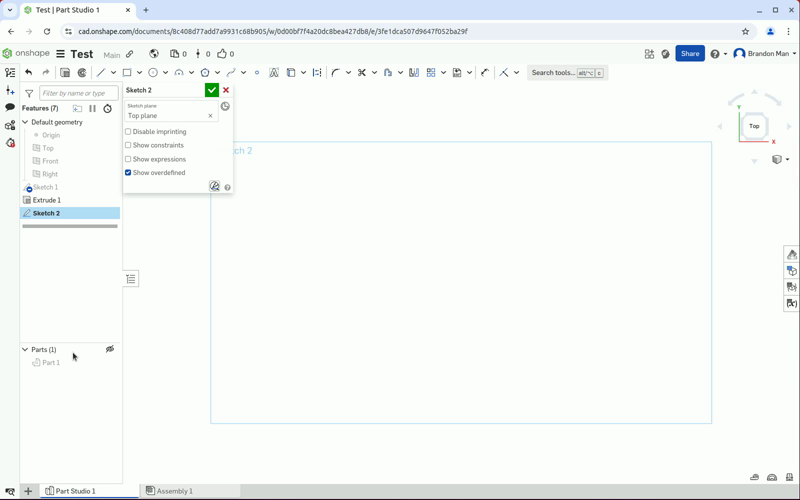
key(l)
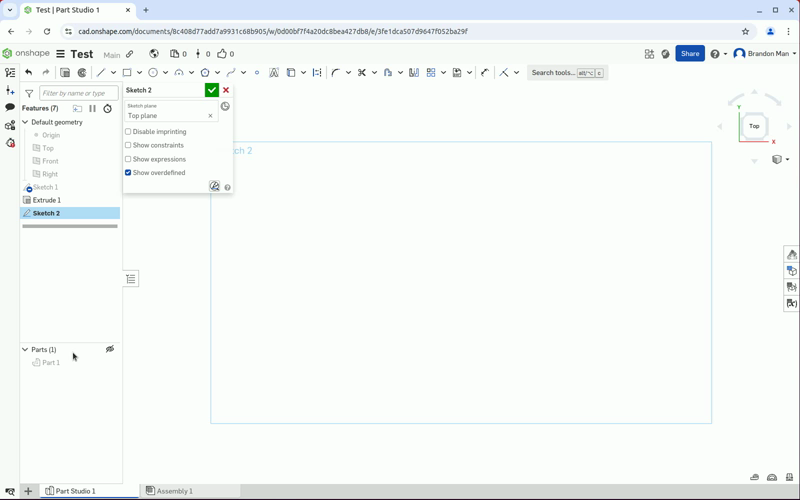
key_down(shift)
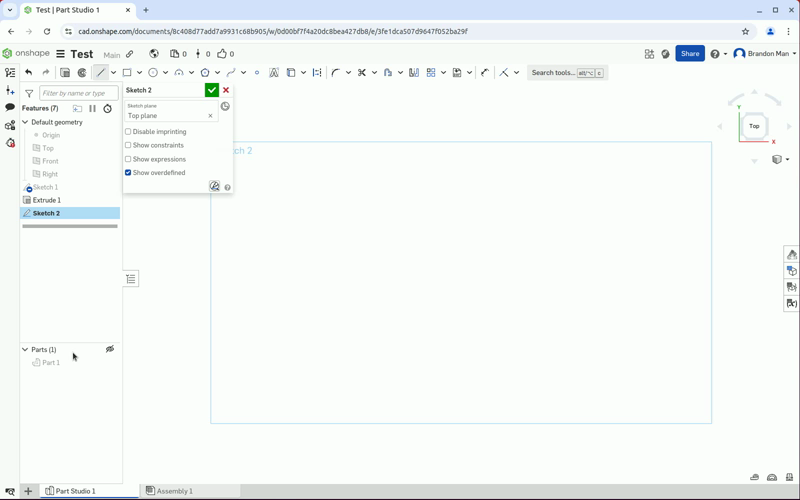
mouse_move(486, 184)
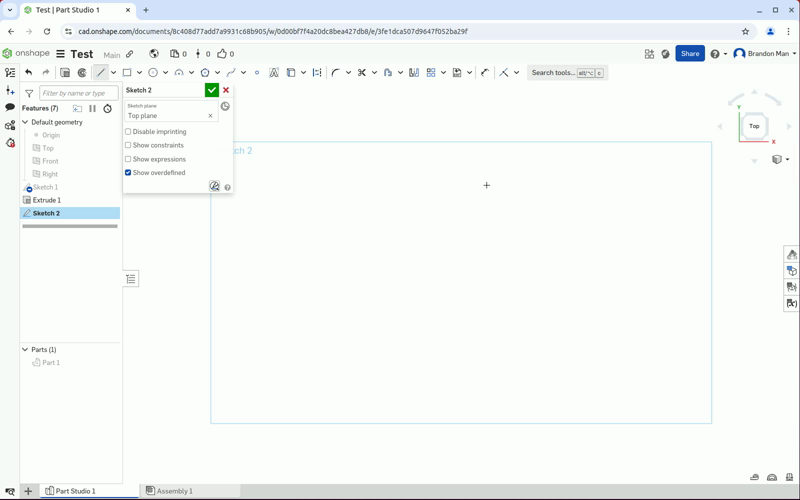
click(486, 184)
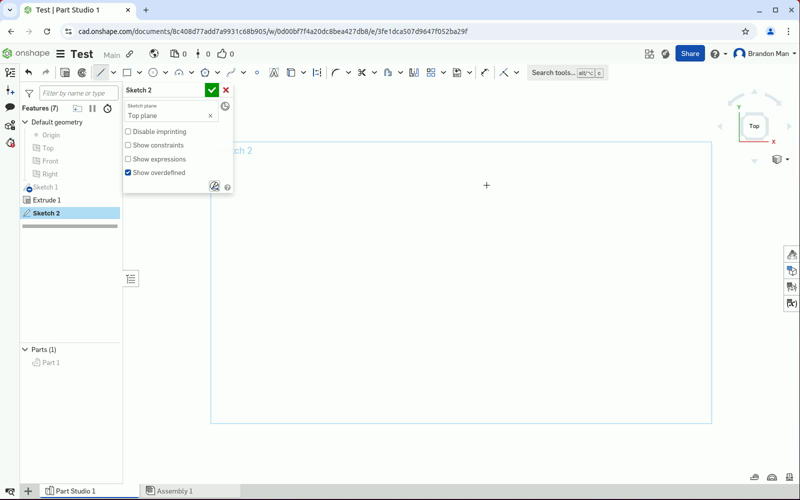
key_up(shift)
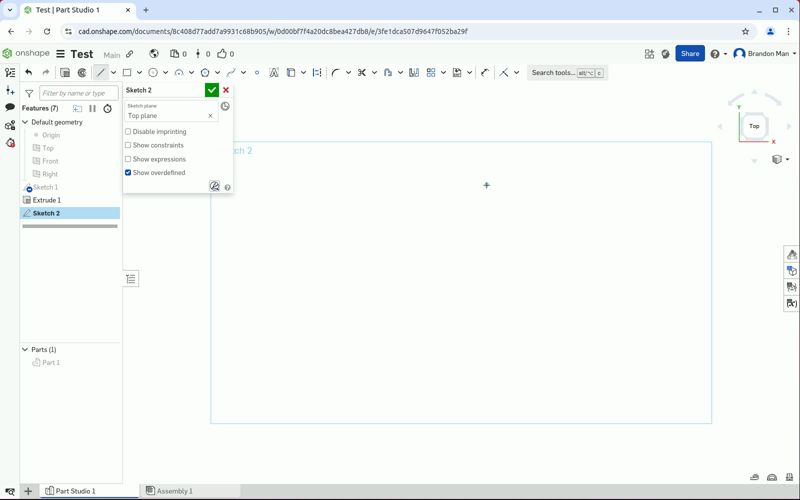
key_down(shift)
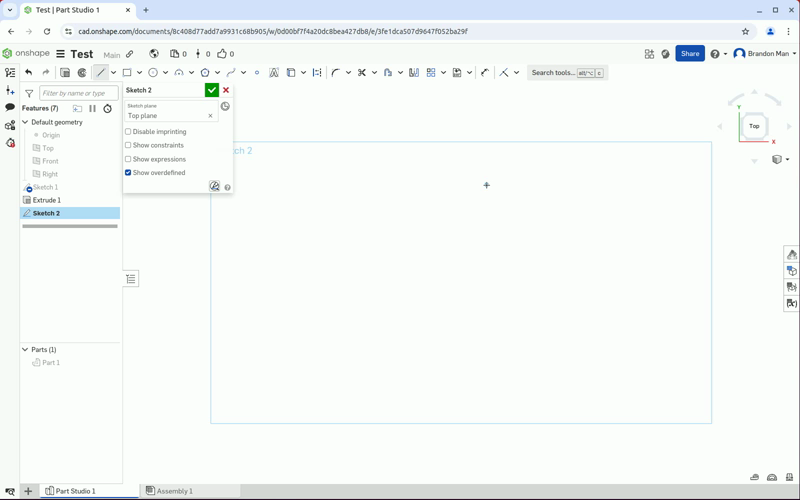
mouse_move(516, 184)
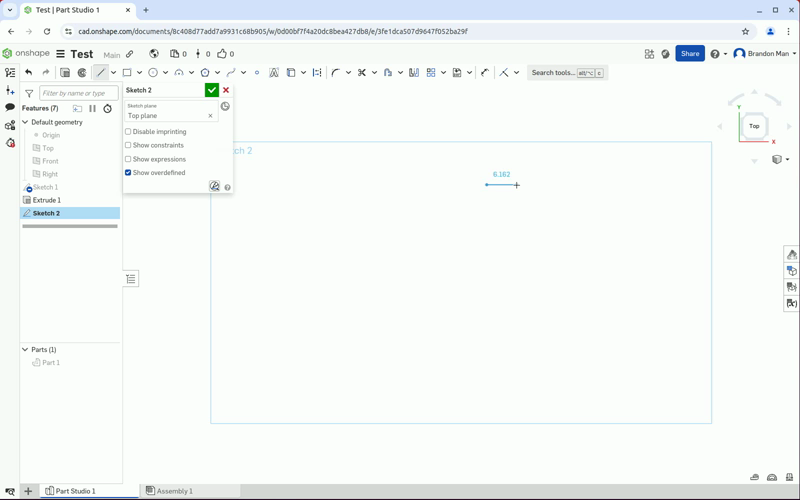
mouse_move(514, 184)
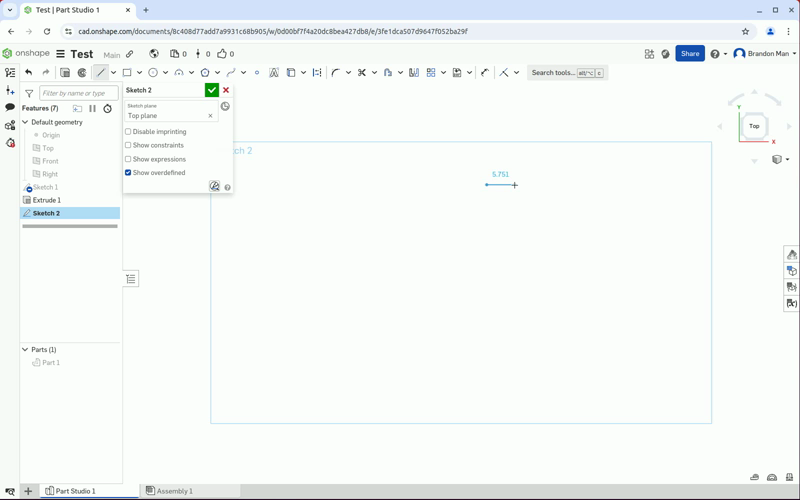
click(514, 184)
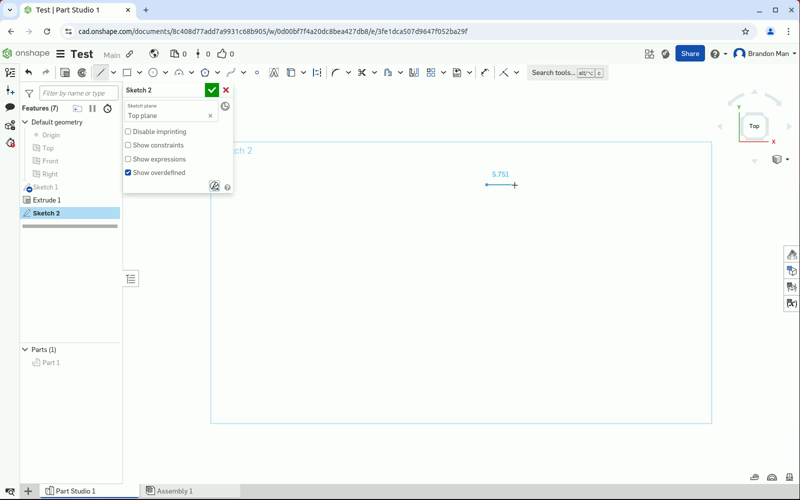
key_up(shift)
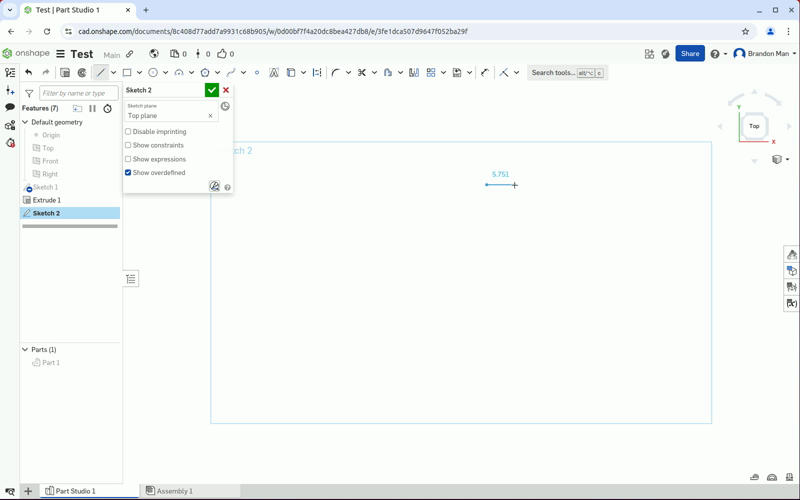
key(esc)
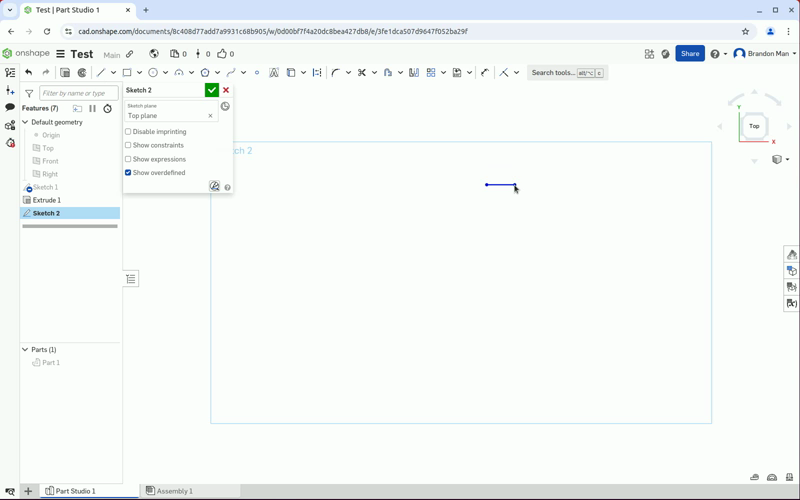
key(a)
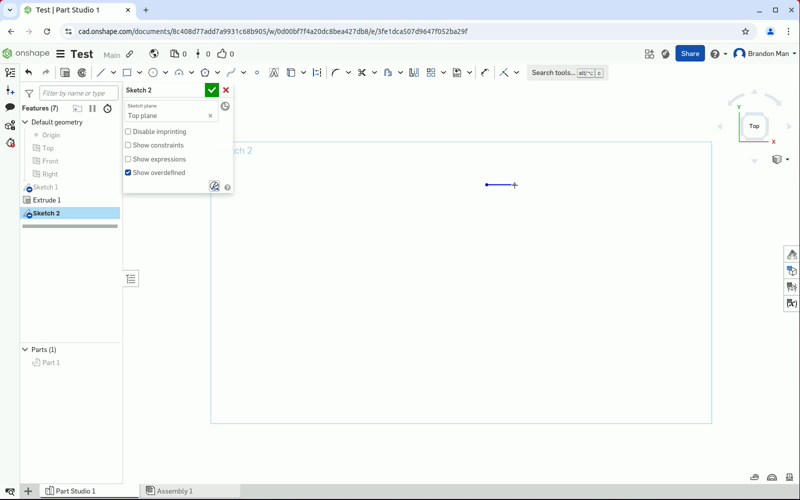
mouse_move(514, 184)
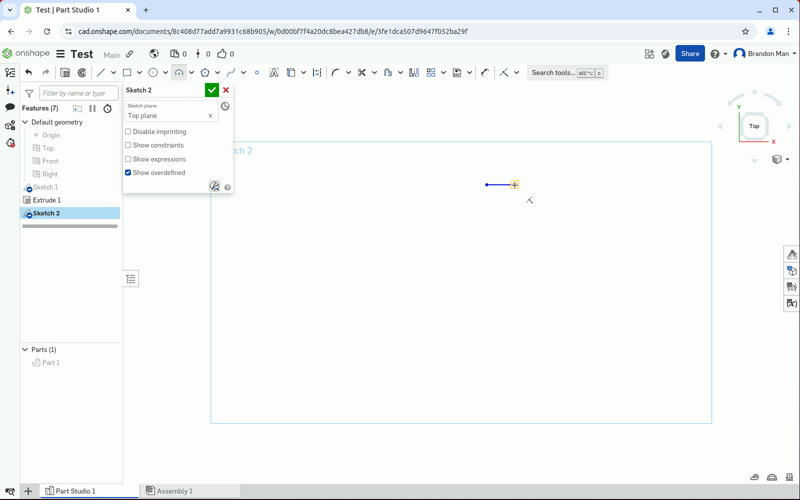
click(514, 184)
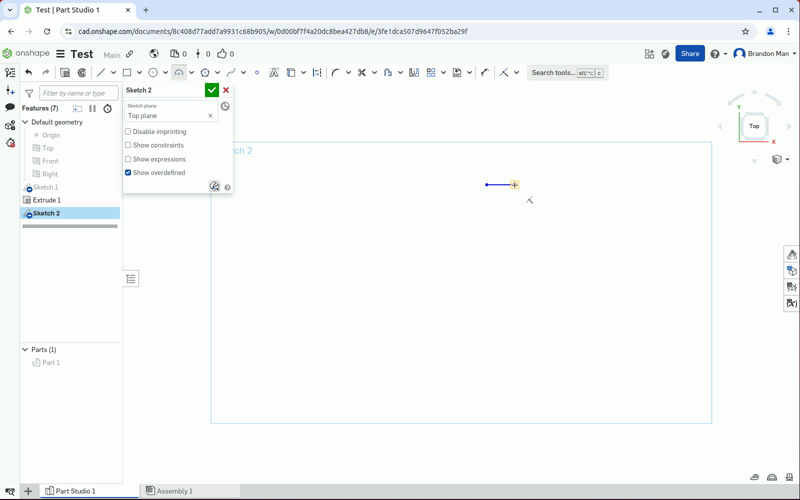
mouse_move(486, 184)
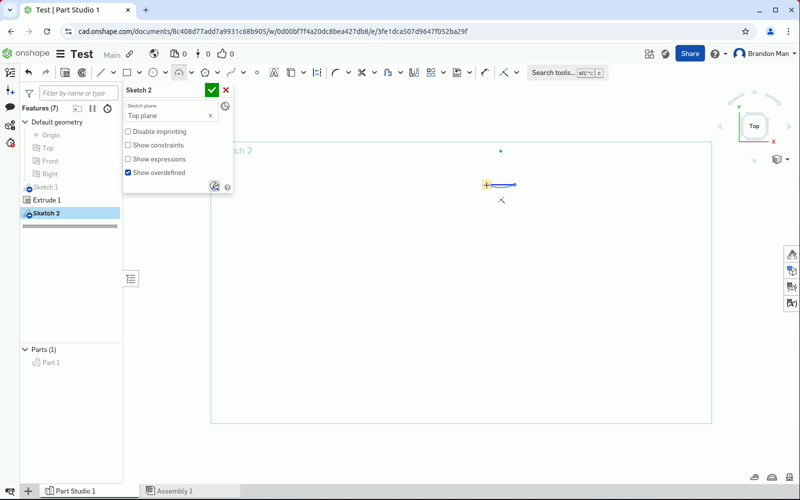
click(486, 184)
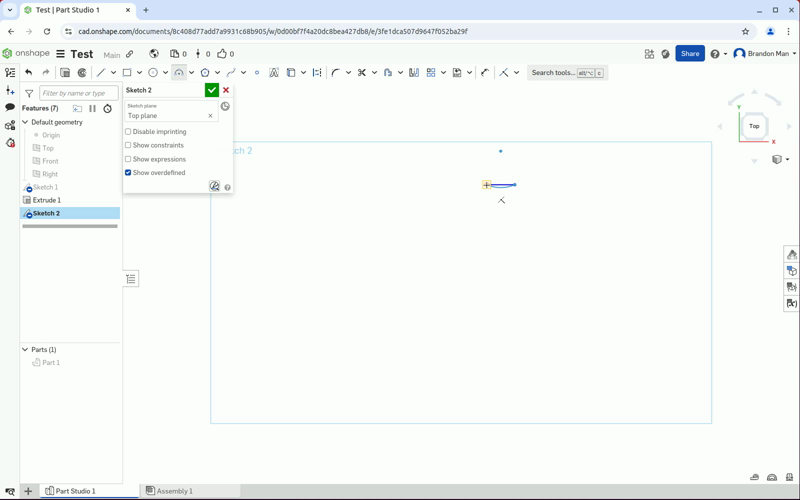
key_down(shift)
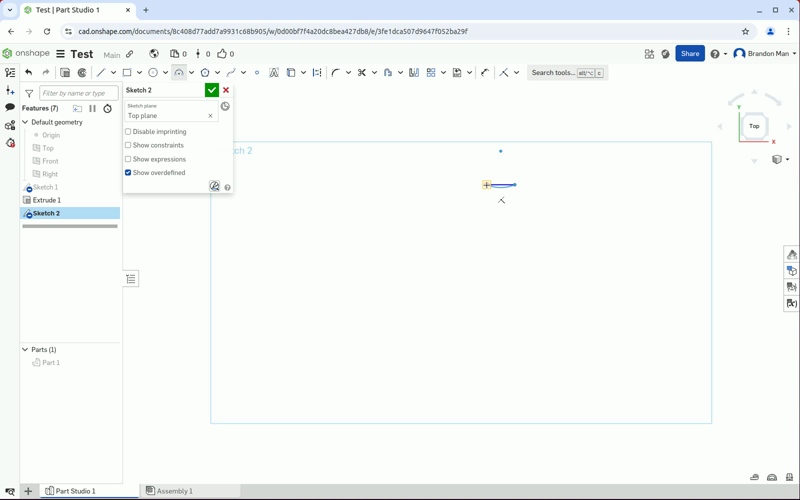
mouse_move(500, 170)
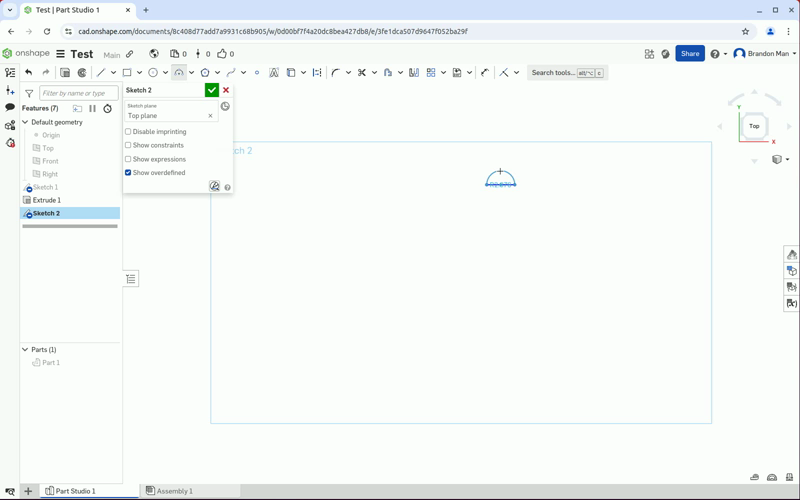
click(500, 170)
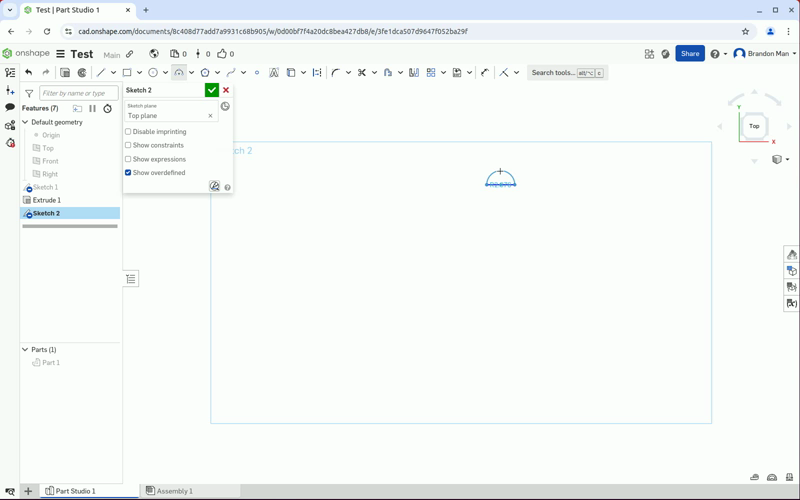
key_up(shift)
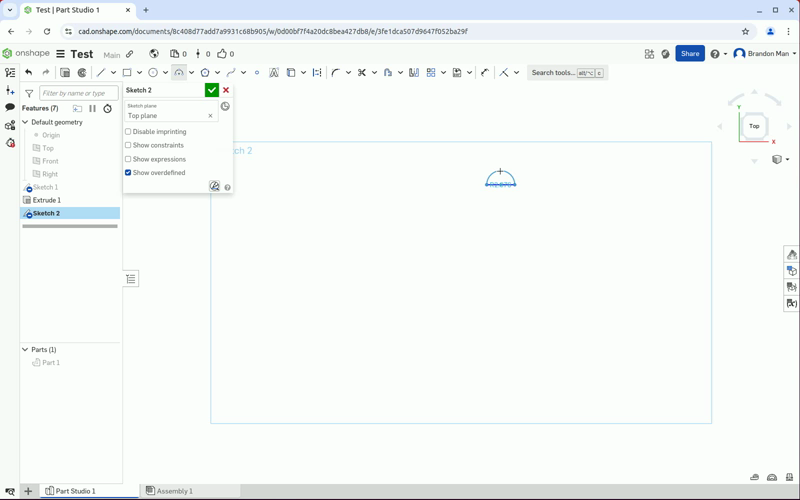
key(esc)
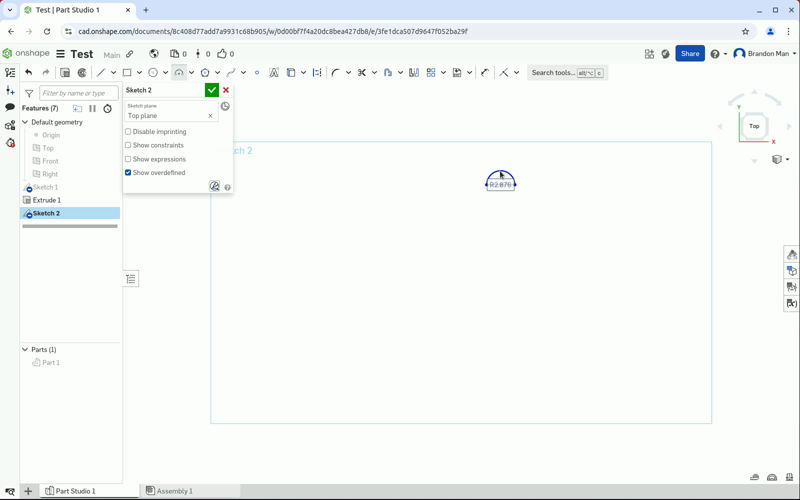
mouse_move(507, 183)
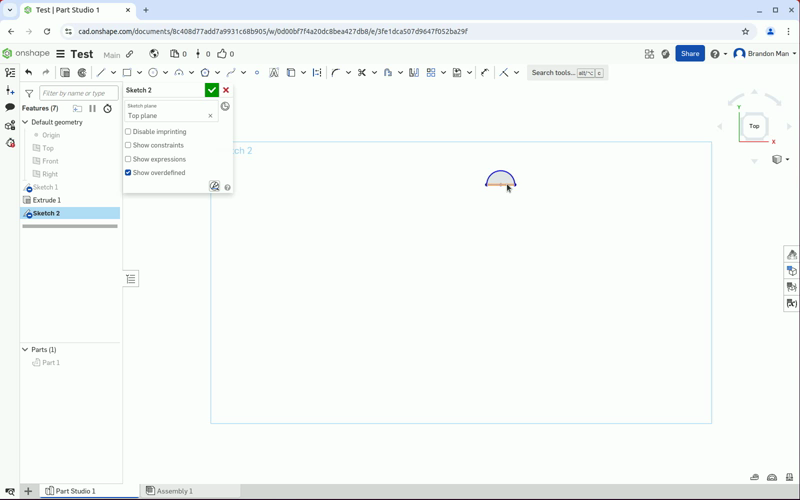
scroll(6)
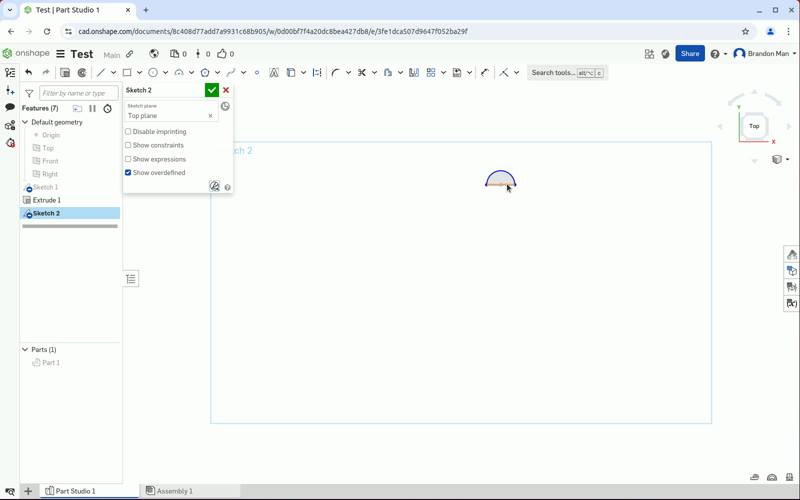
scroll(6)
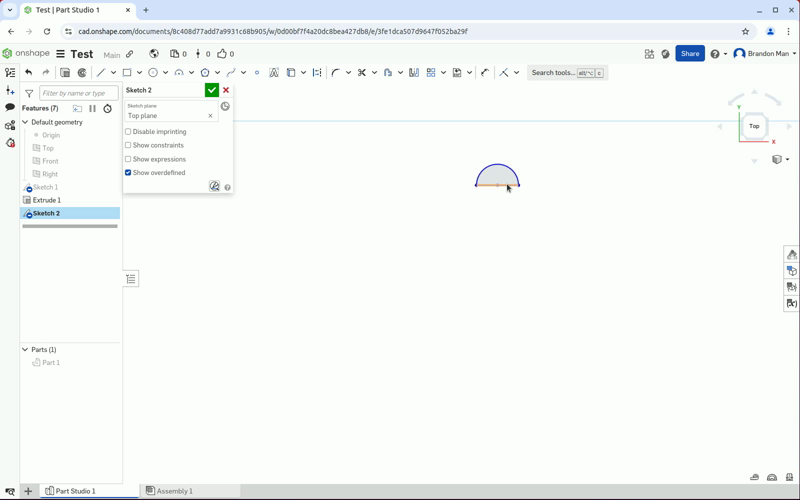
scroll(6)
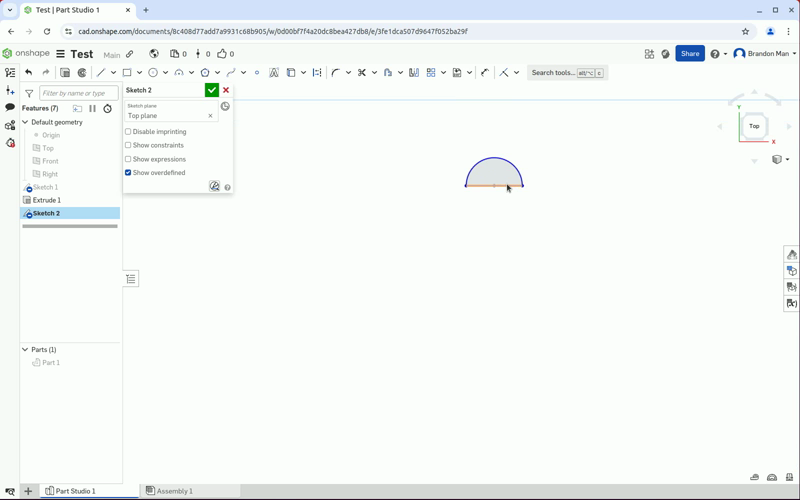
scroll(6)
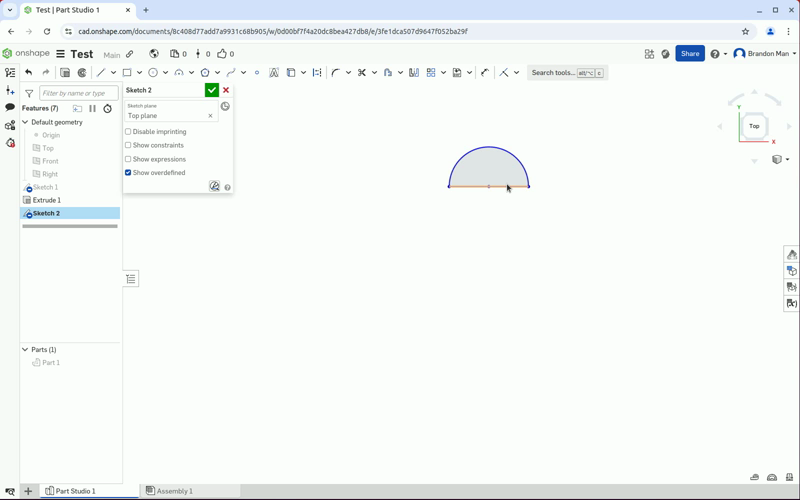
scroll(6)
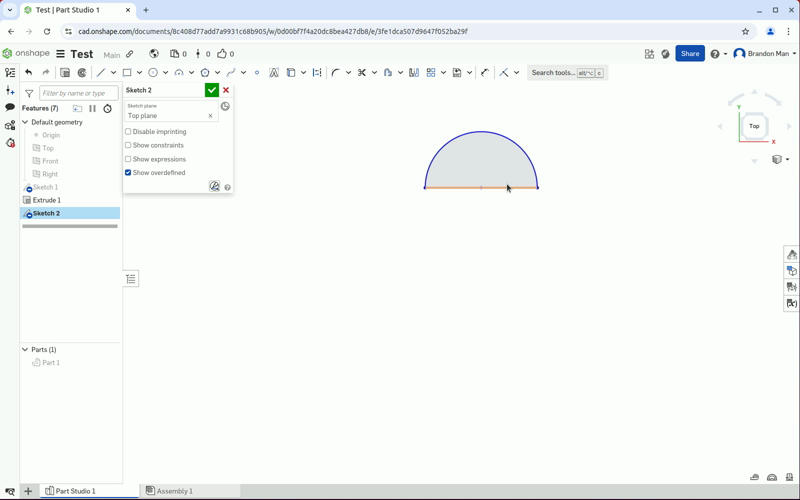
scroll(6)
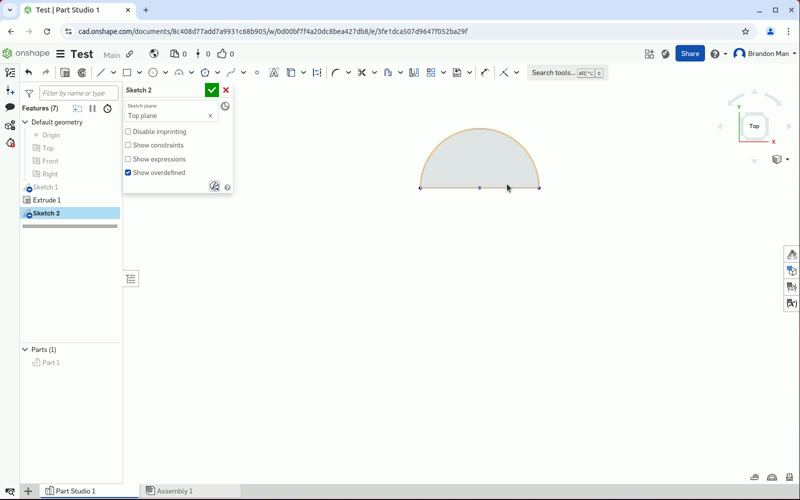
scroll(6)
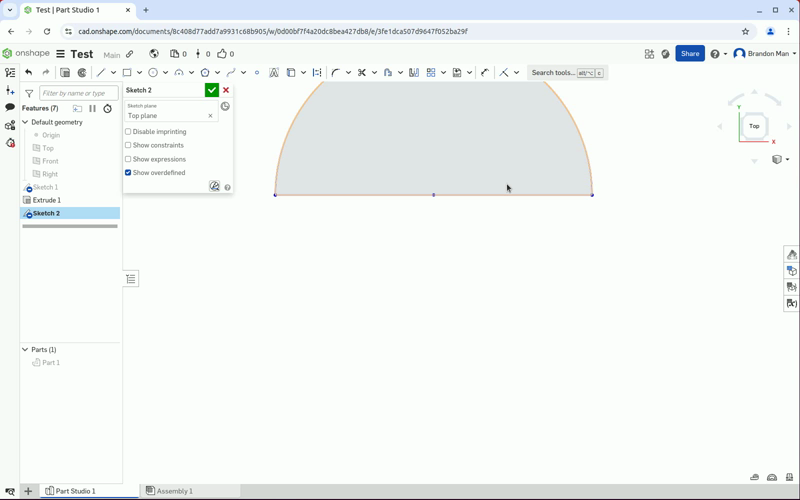
click(507, 183)
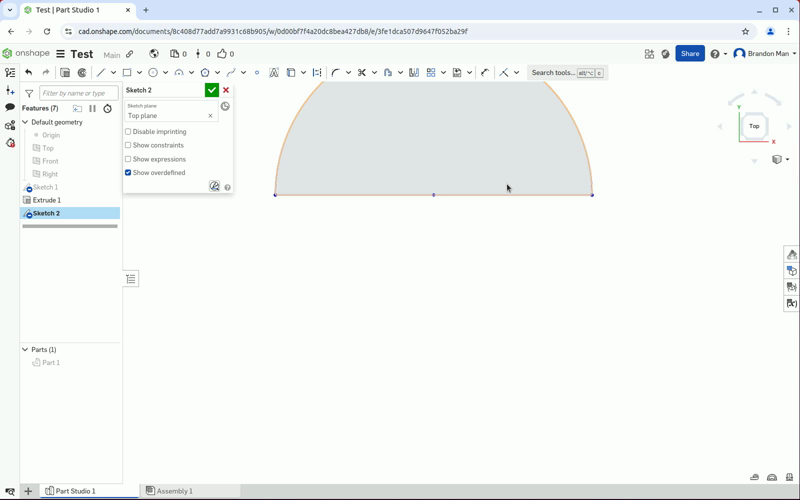
scroll(-6)
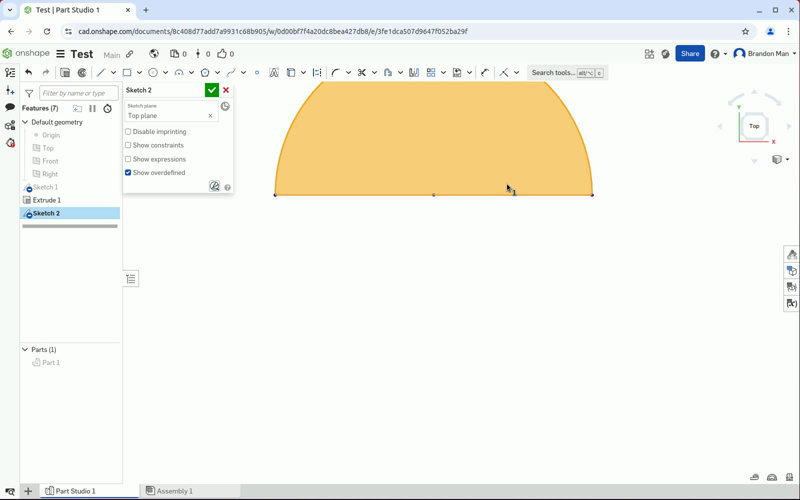
scroll(-6)
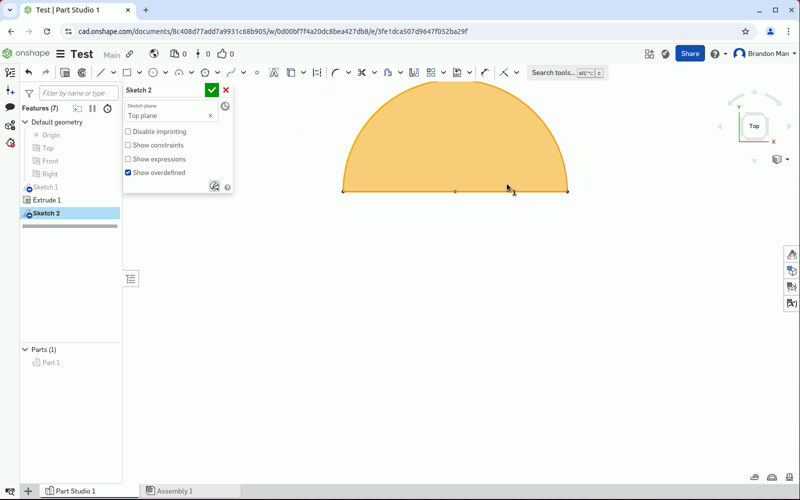
scroll(-6)
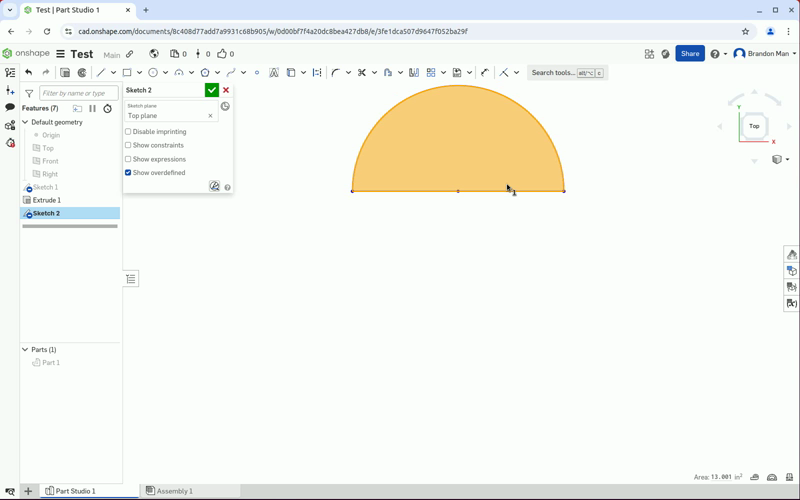
scroll(-6)
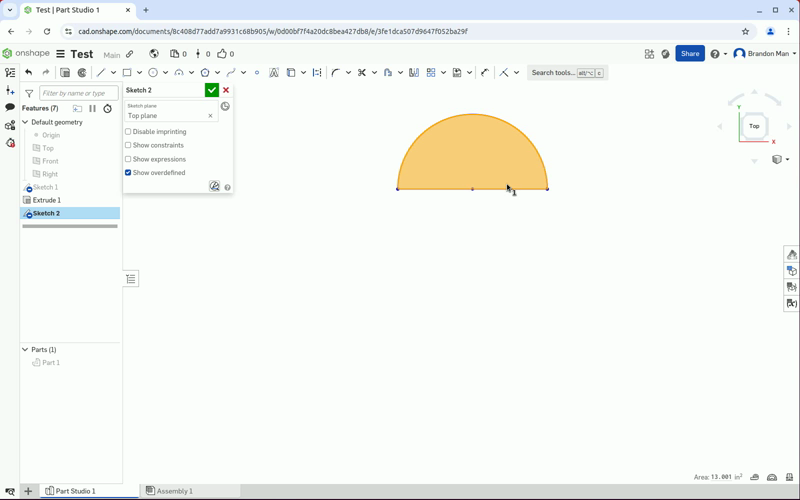
scroll(-6)
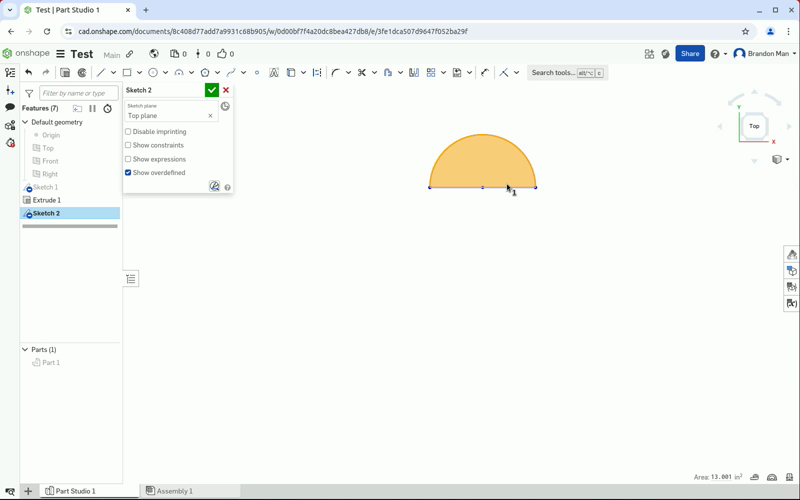
scroll(-6)
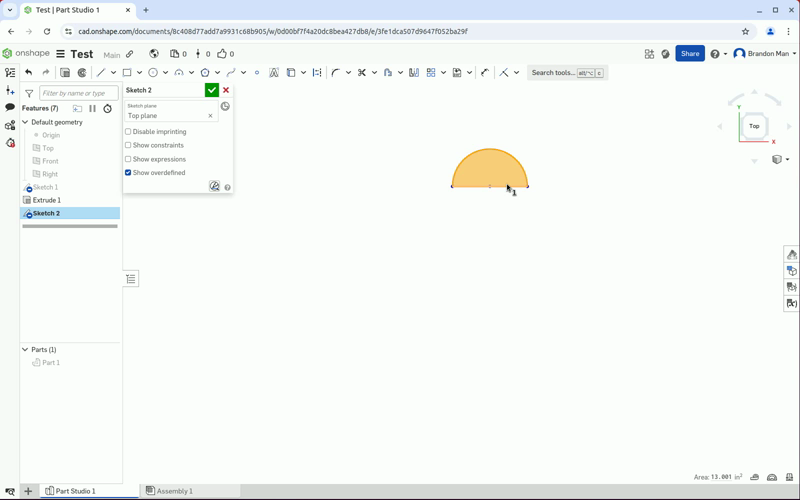
scroll(-6)
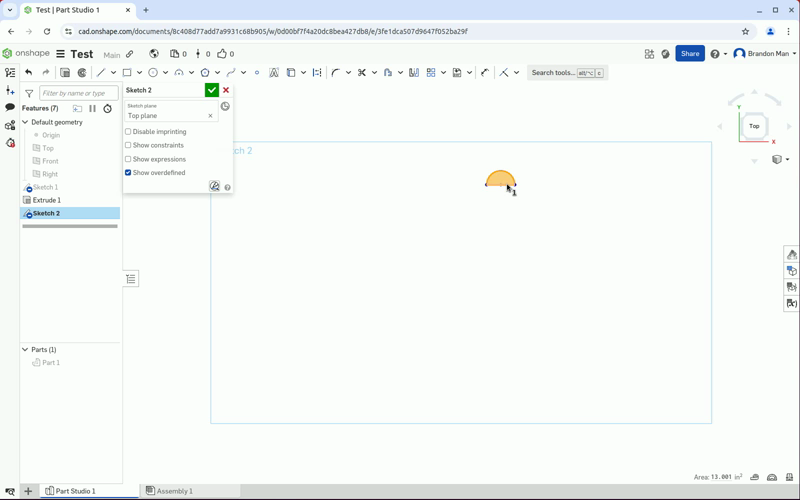
mouse_move(73, 352)
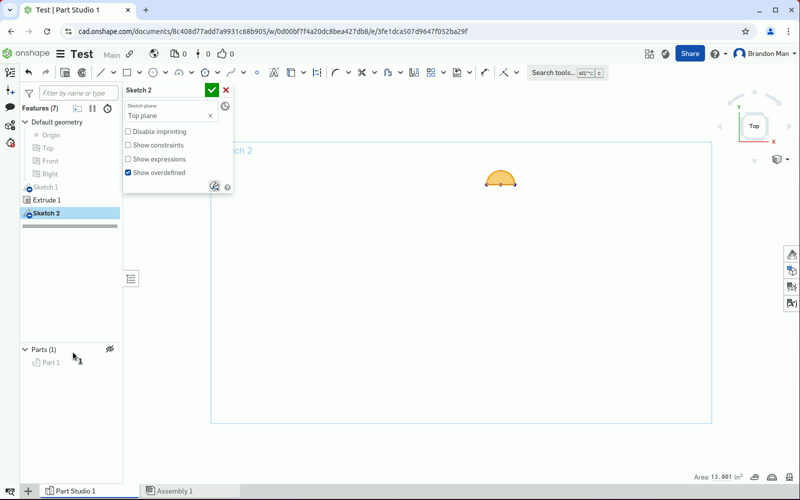
key(shift+y)
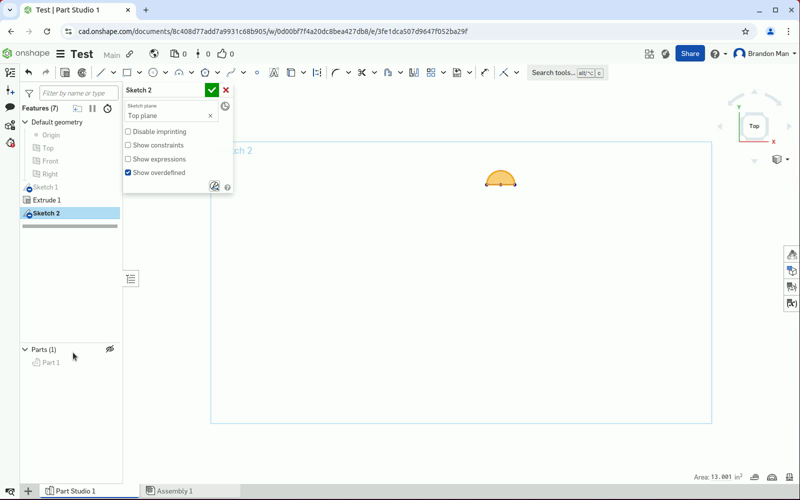
key(shift+e)
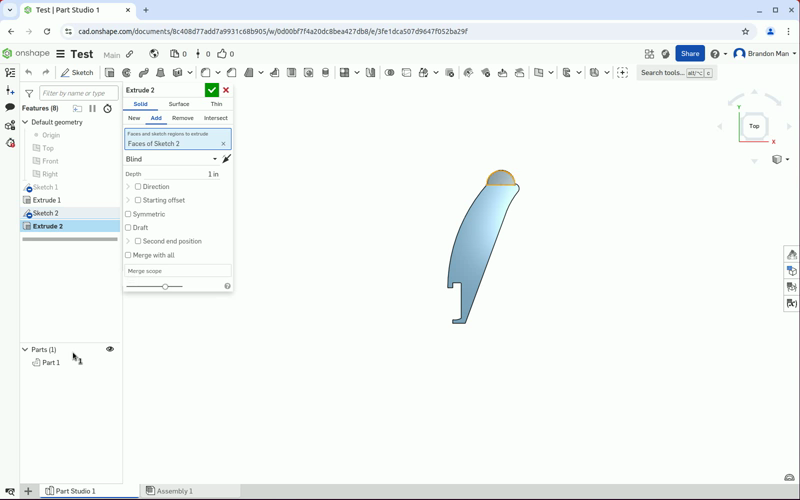
mouse_move(143, 106)
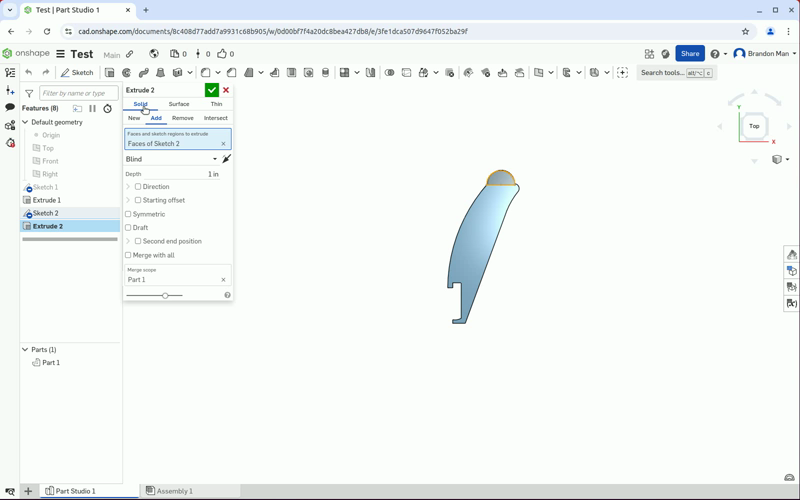
click(143, 106)
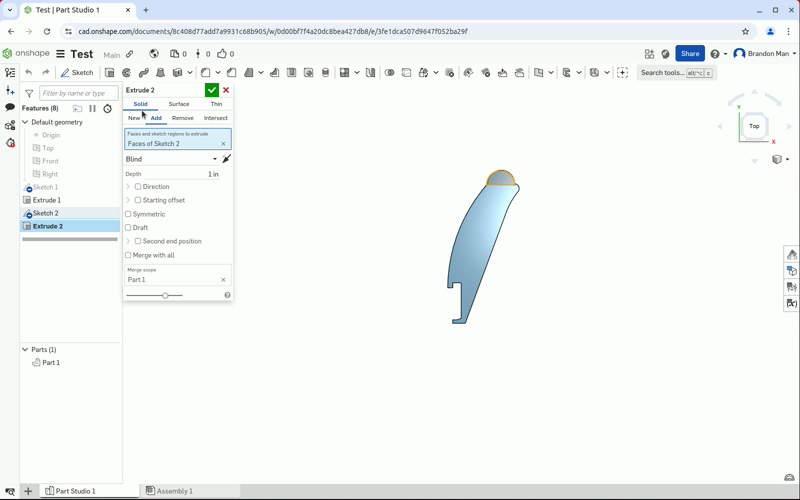
mouse_move(137, 120)
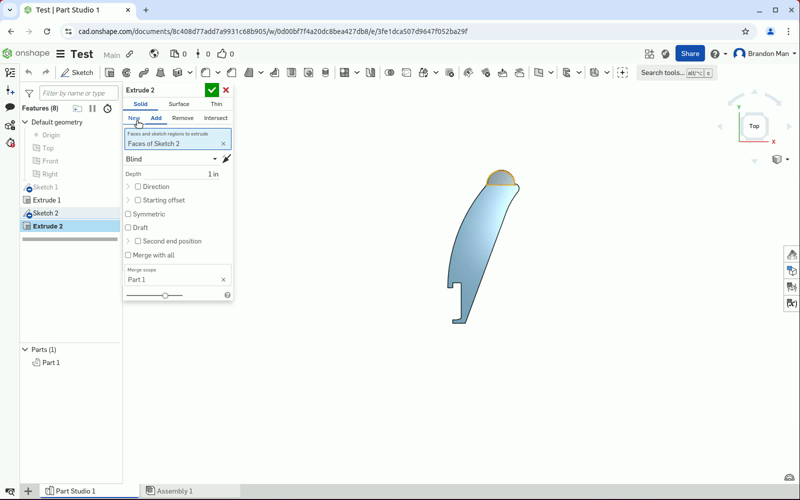
click(137, 120)
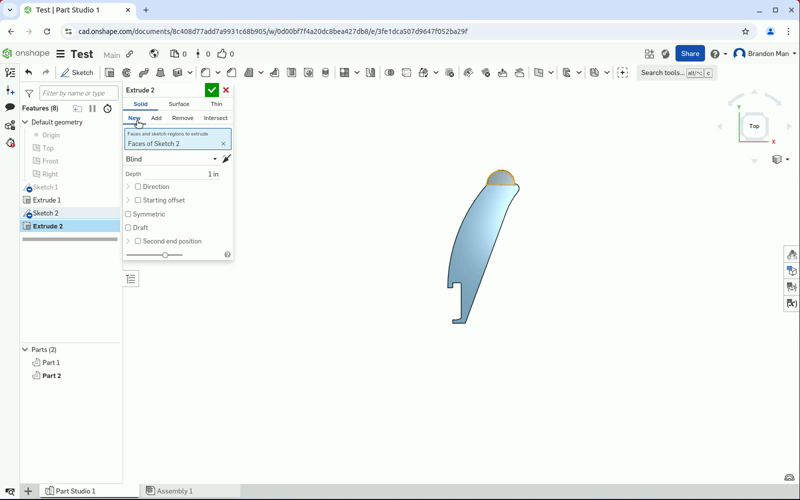
key(tab, 4)
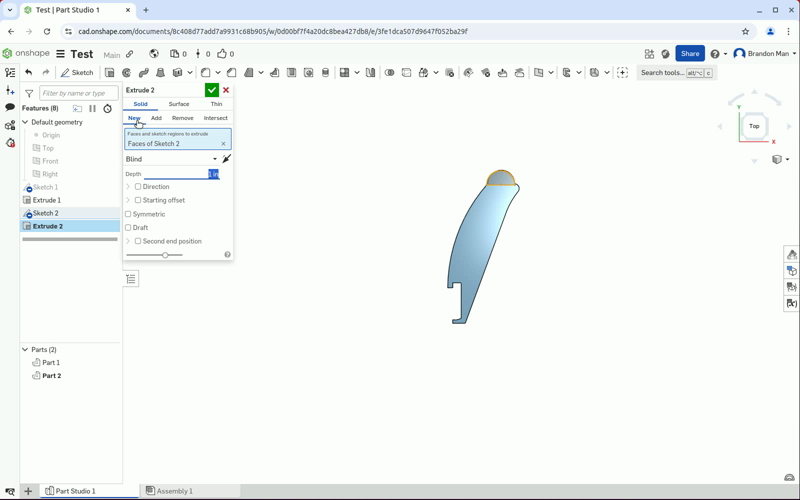
text(0.963)
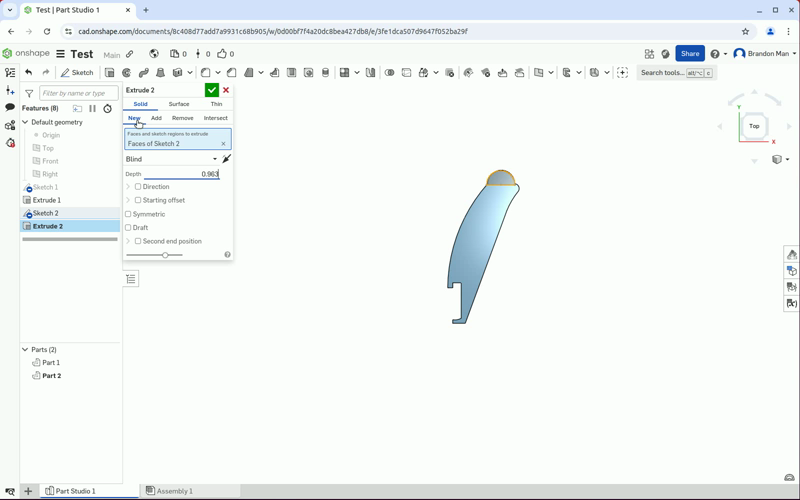
key(enter)
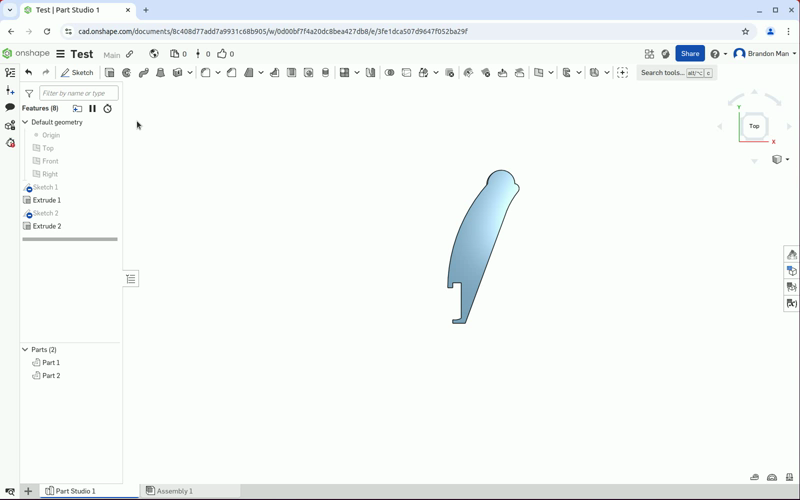
key(shift+h)
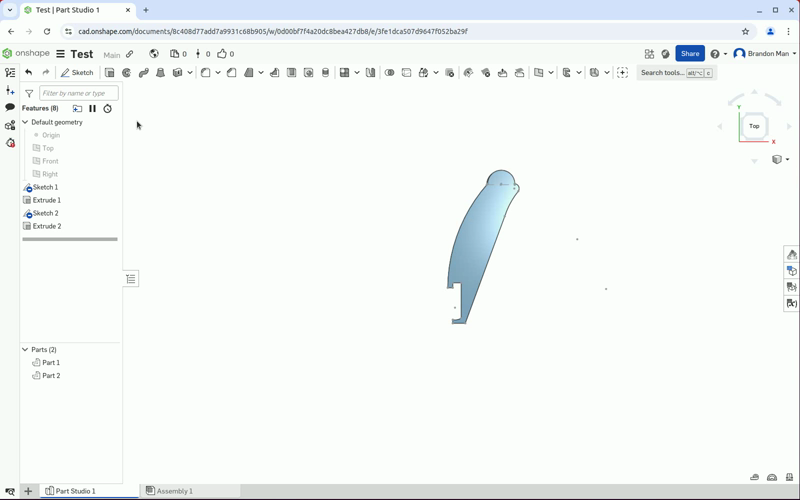
key(shift+h)
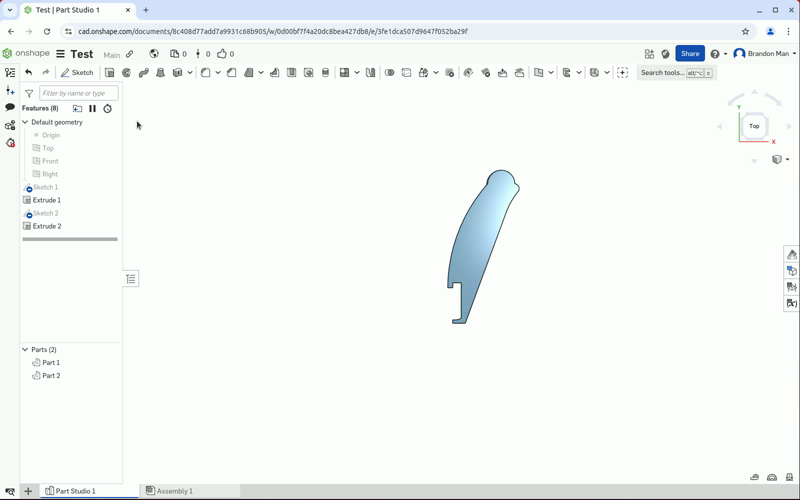
mouse_move(73, 189)
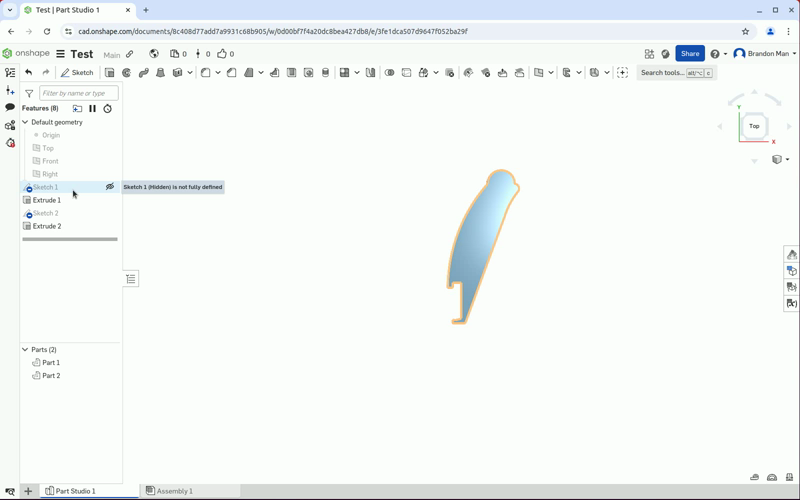
click(73, 189)
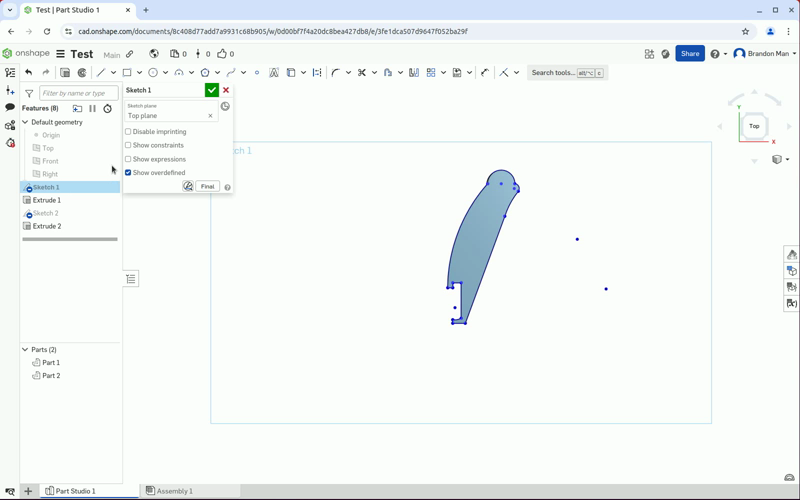
mouse_move(229, 92)
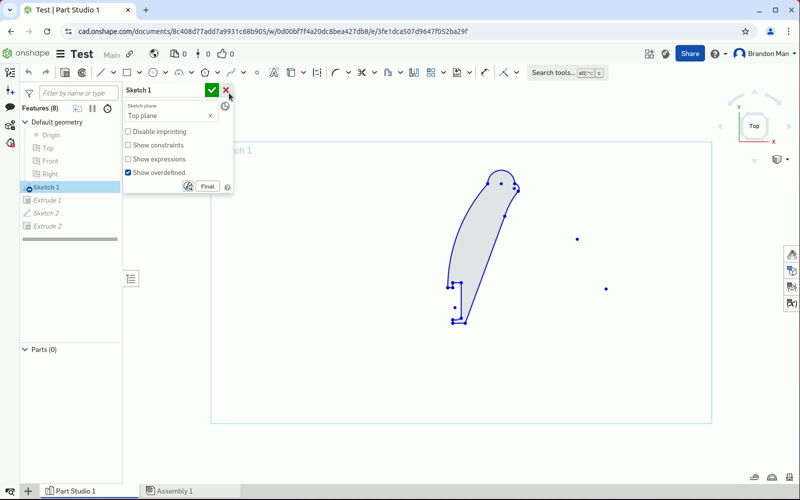
click(229, 92)
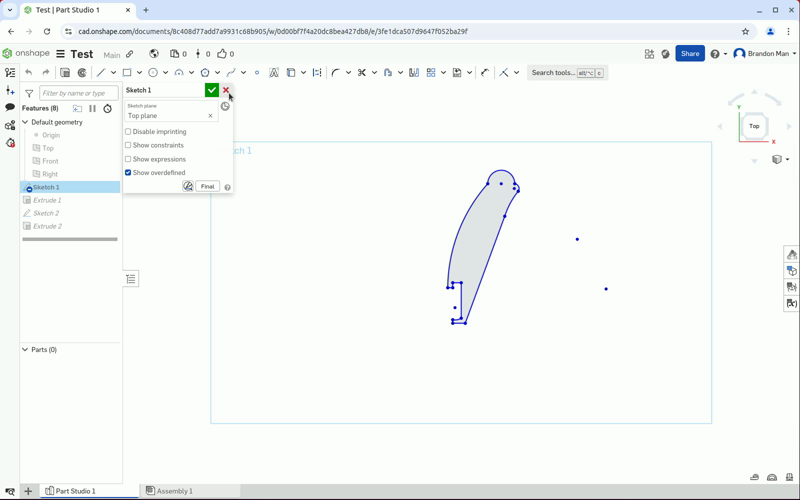
key(shift+s)
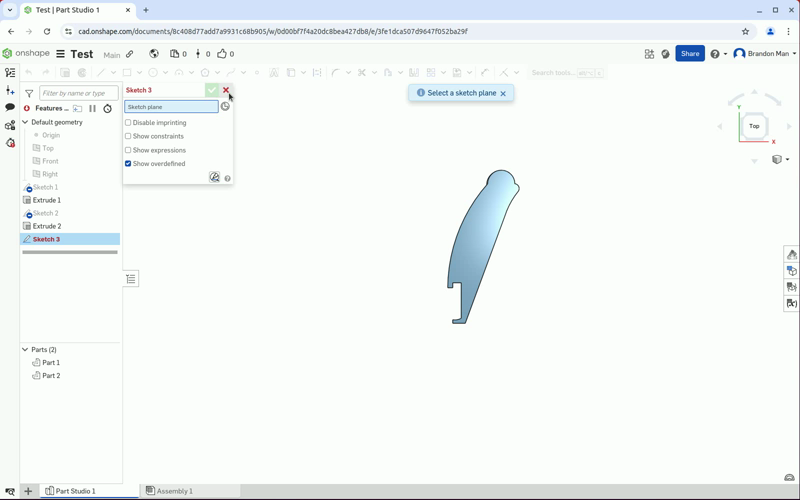
mouse_move(73, 150)
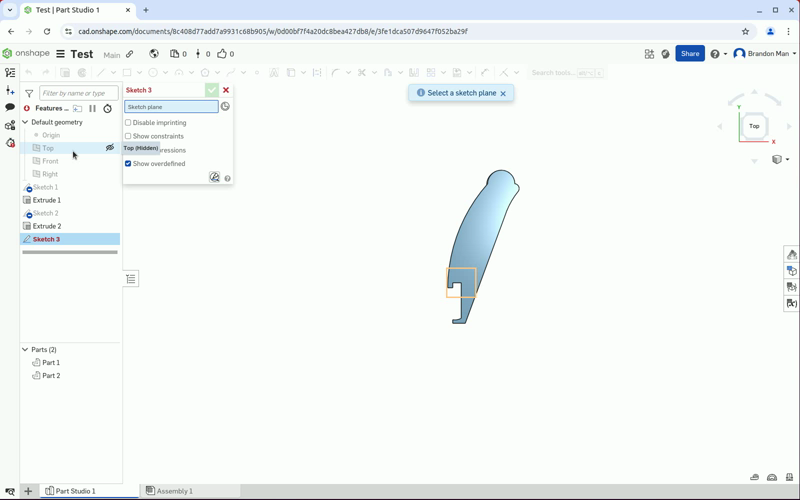
click(73, 150)
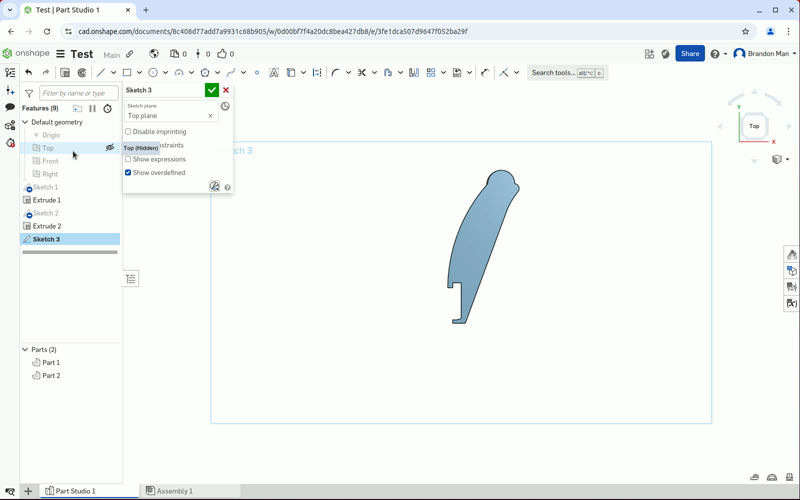
mouse_move(73, 352)
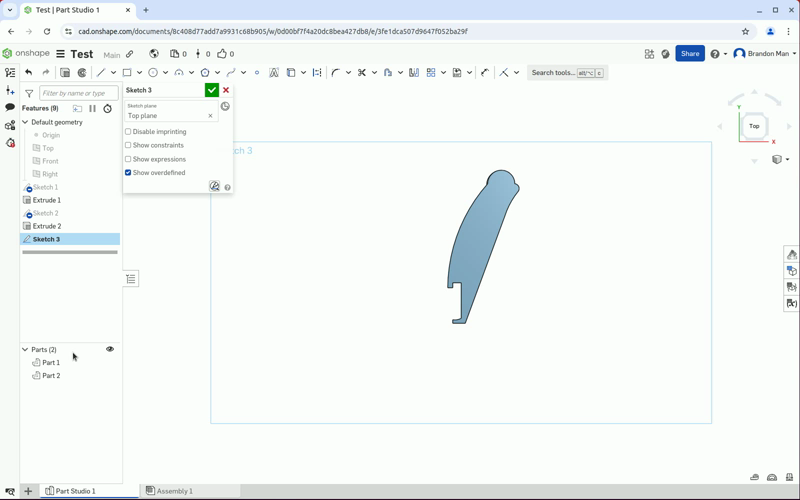
key(y)
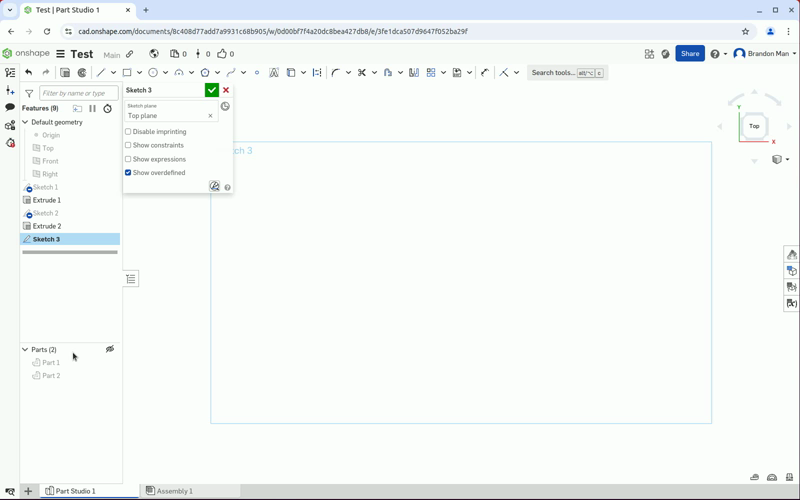
key(l)
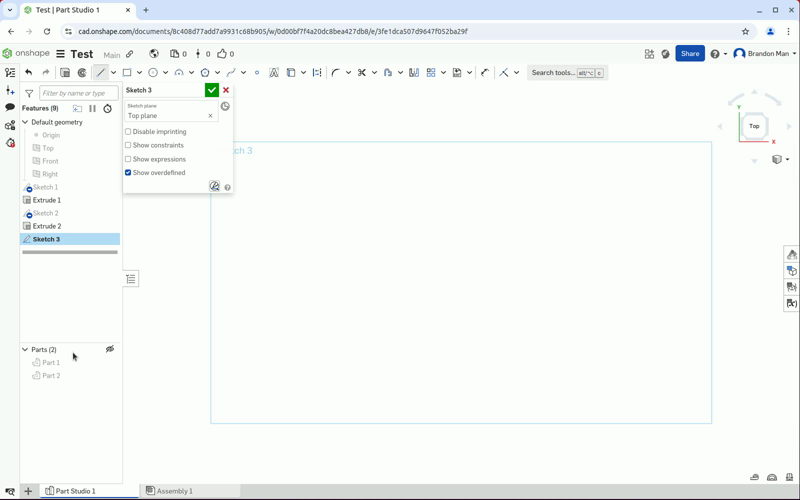
key_down(shift)
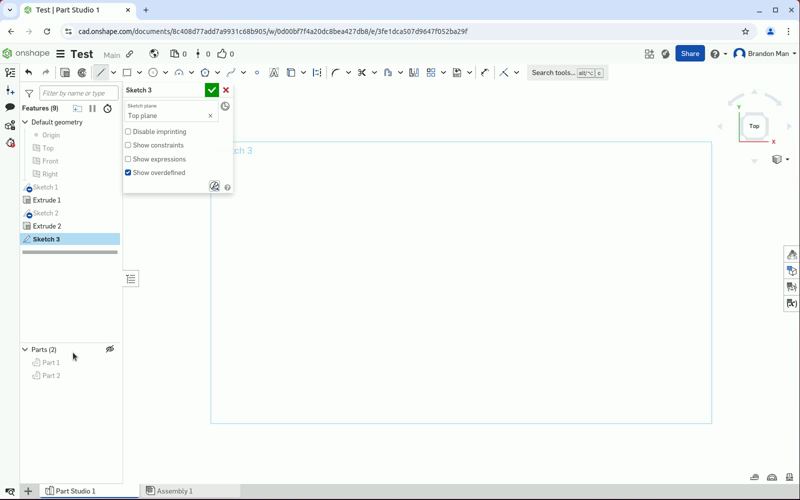
mouse_move(486, 184)
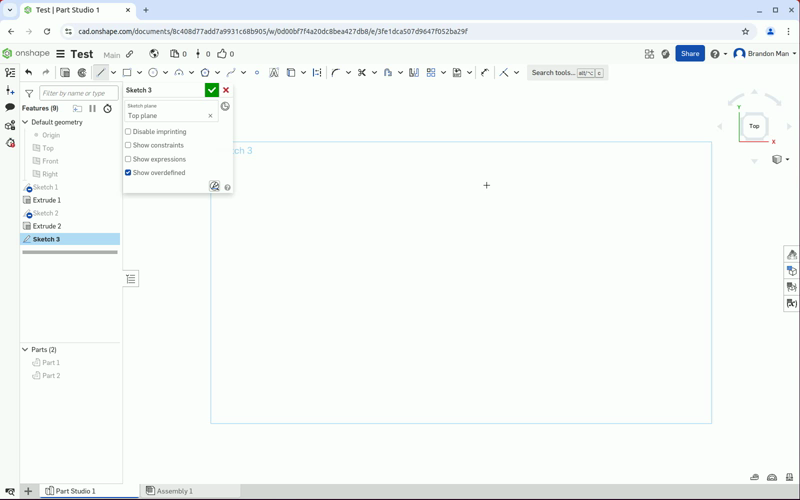
click(486, 184)
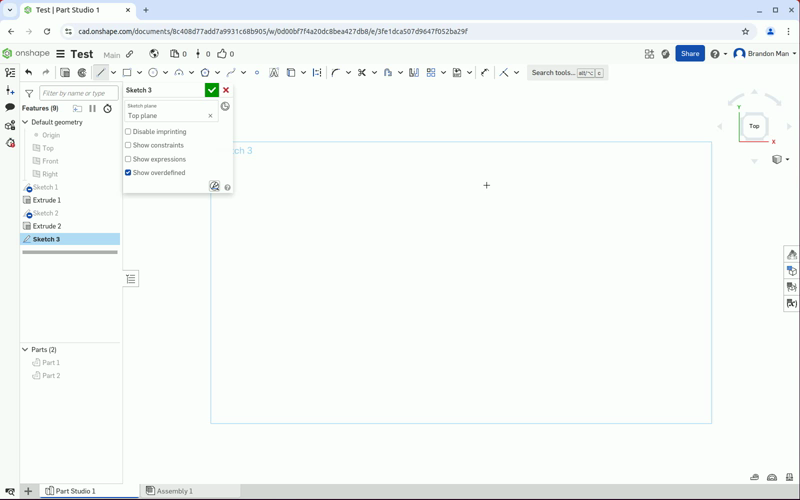
key_up(shift)
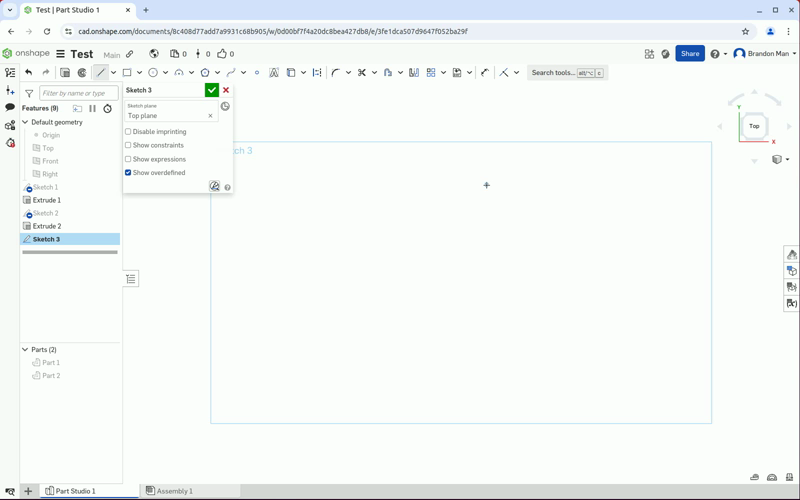
key_down(shift)
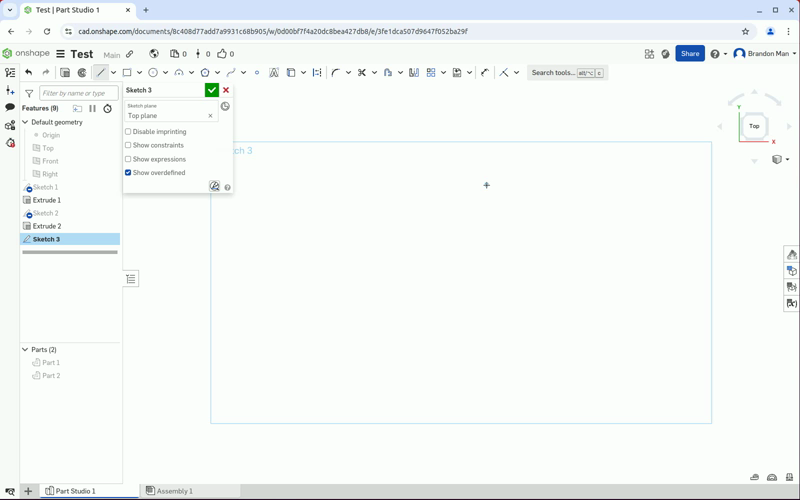
mouse_move(516, 184)
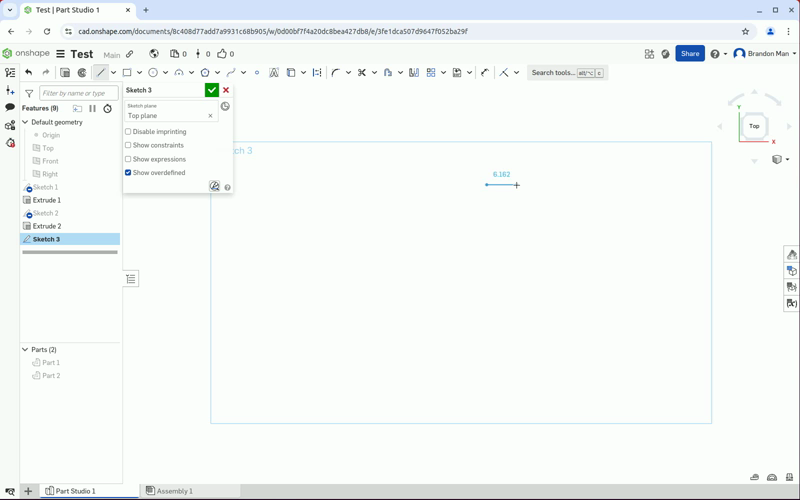
mouse_move(514, 184)
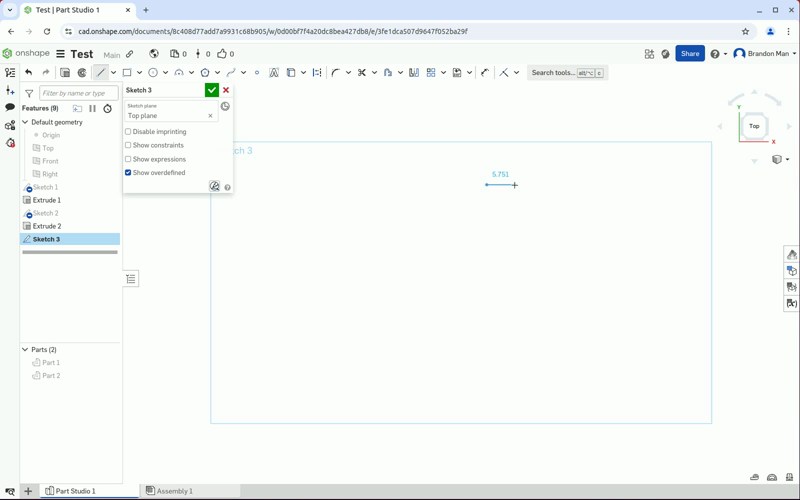
click(514, 184)
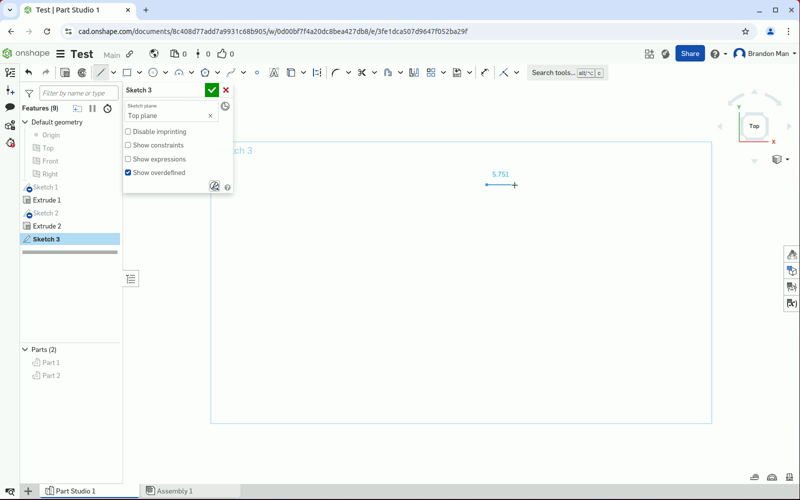
key_up(shift)
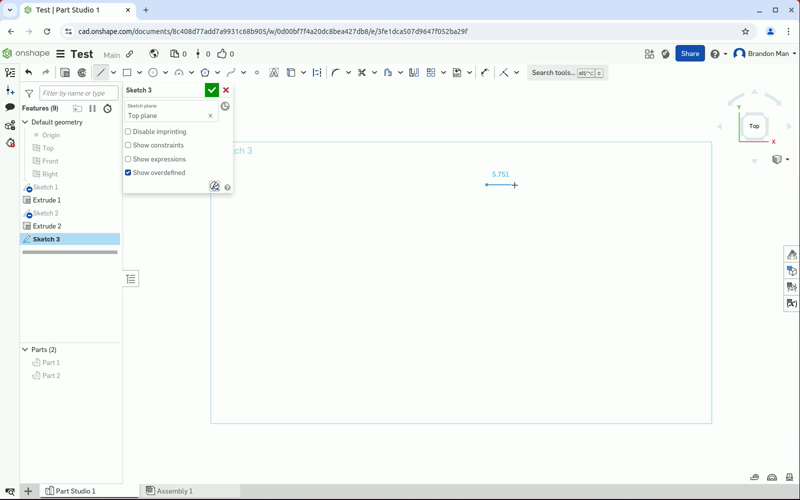
key(esc)
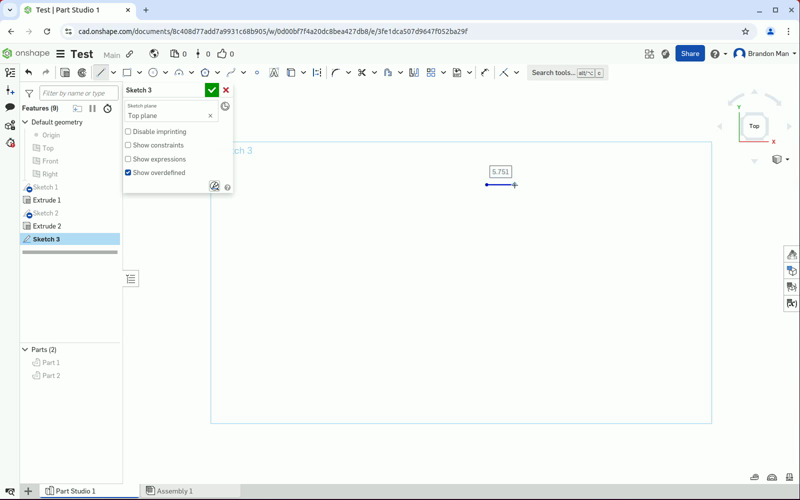
key(a)
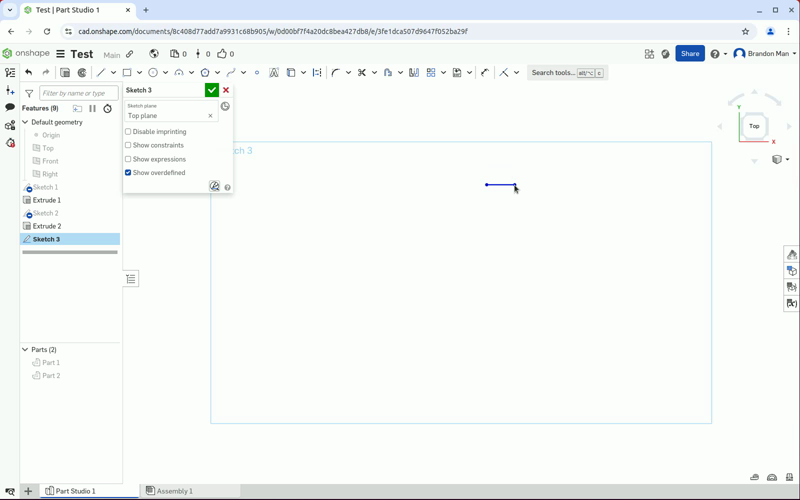
mouse_move(514, 184)
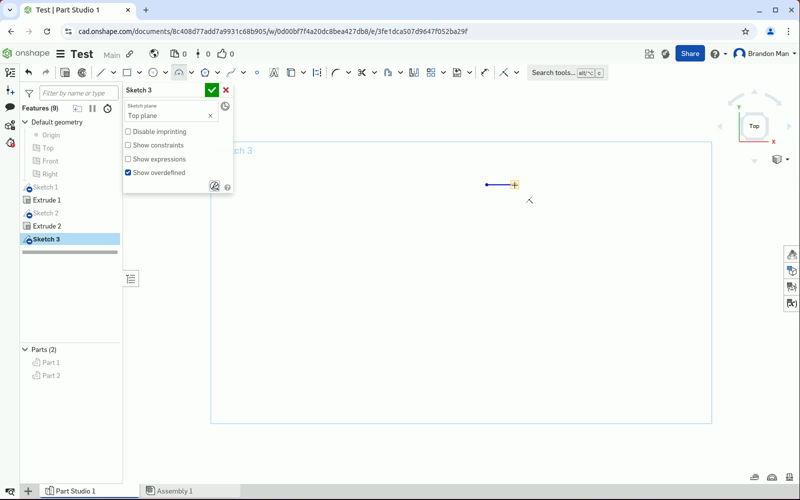
click(514, 184)
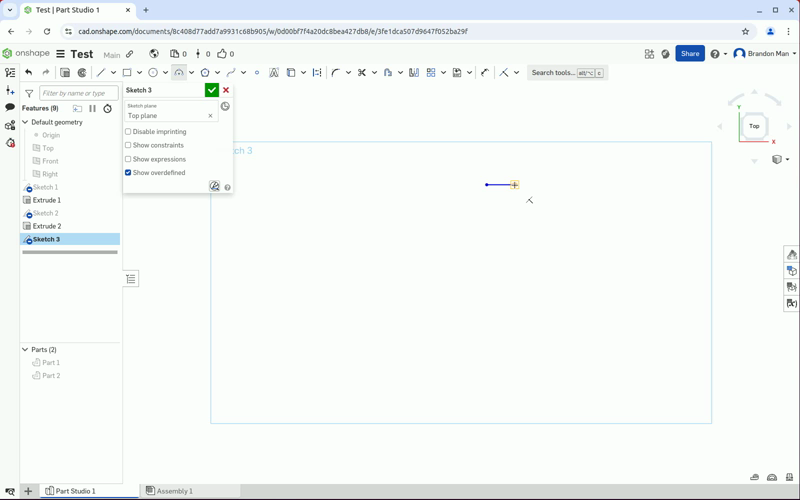
mouse_move(486, 184)
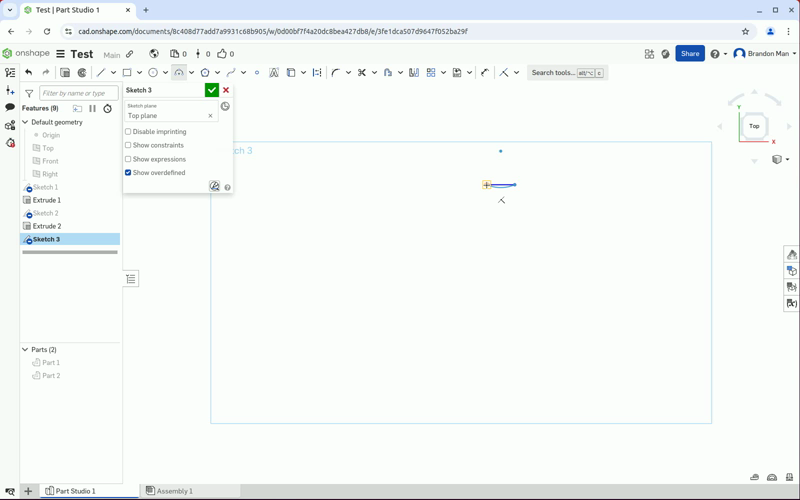
click(486, 184)
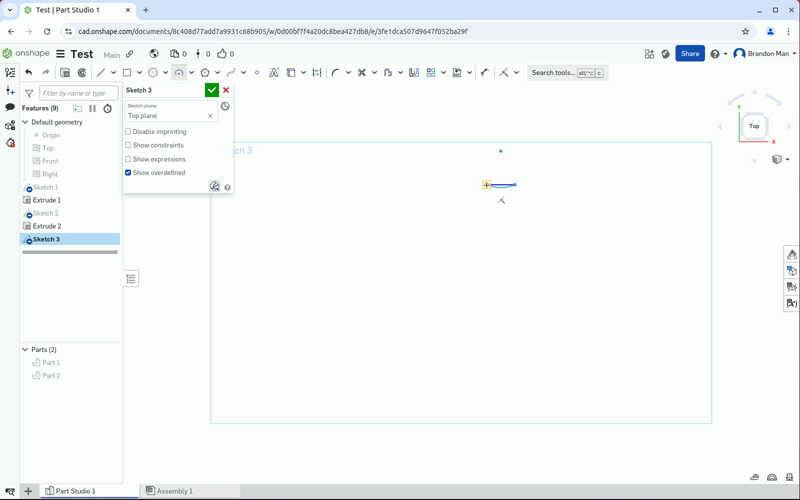
key_down(shift)
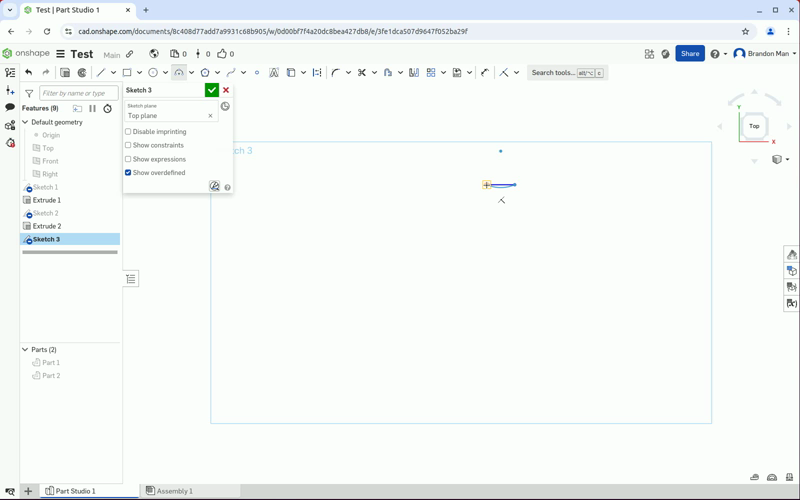
mouse_move(500, 170)
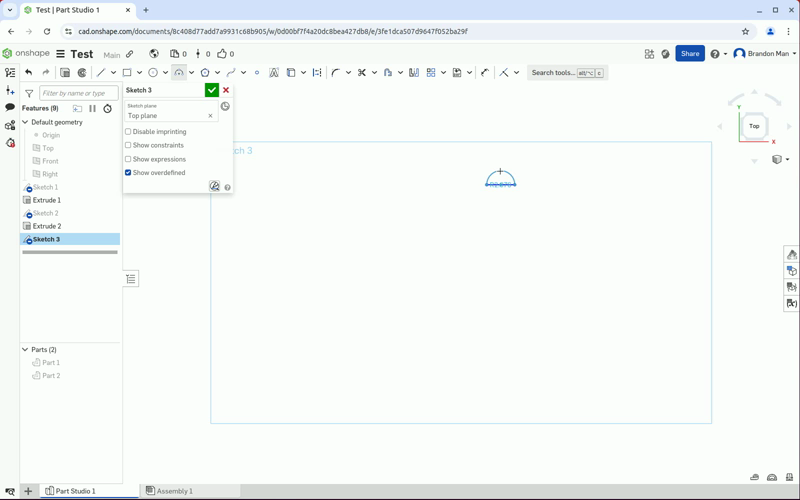
click(500, 170)
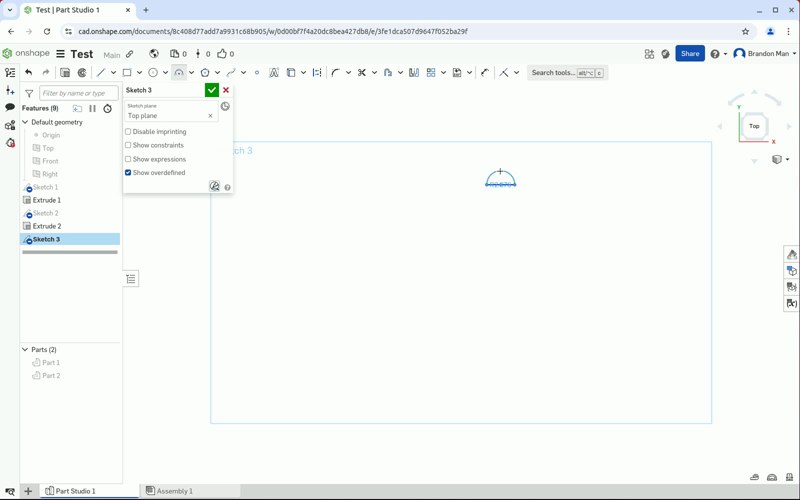
key_up(shift)
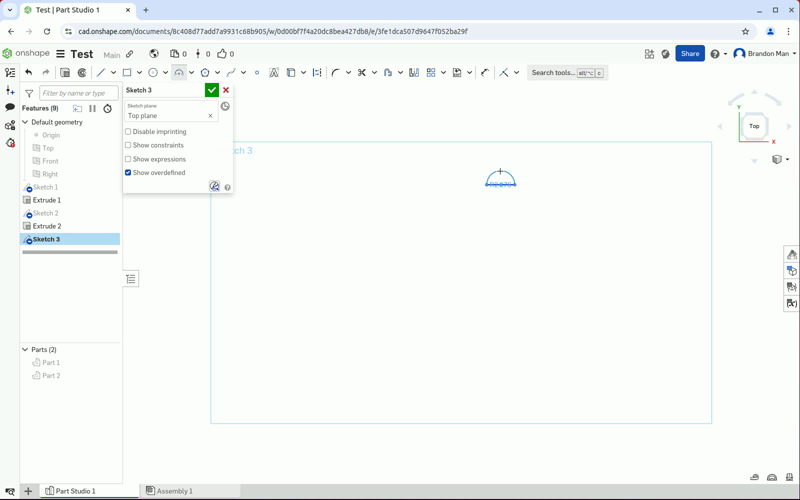
key(esc)
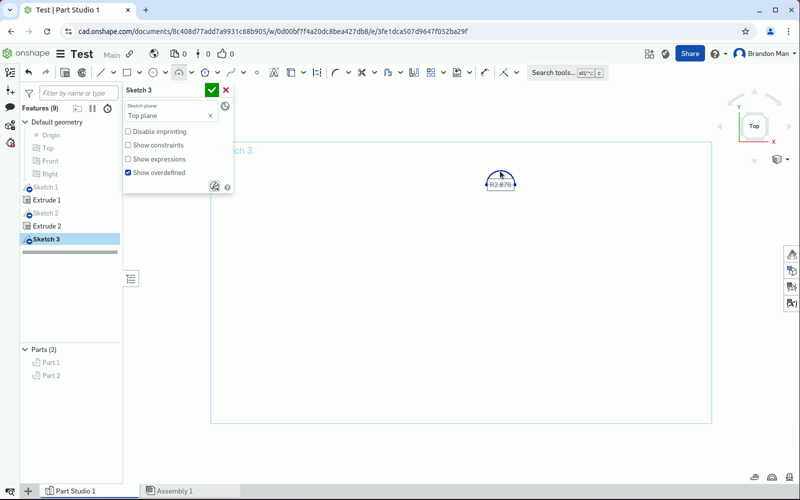
mouse_move(502, 178)
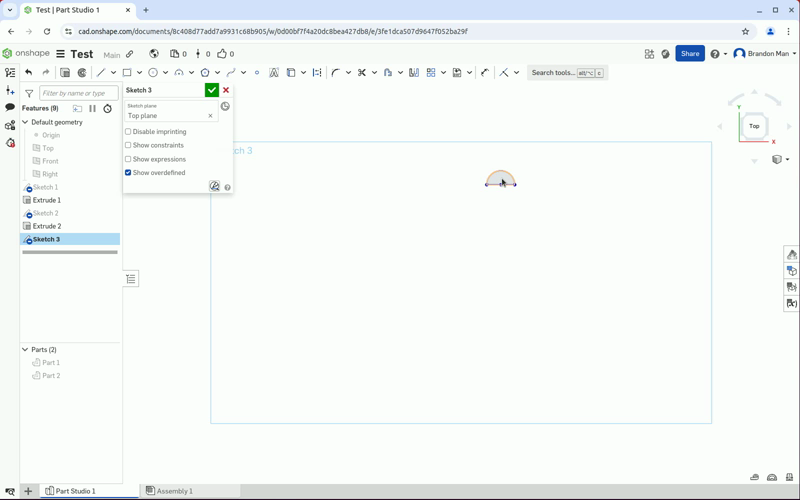
scroll(6)
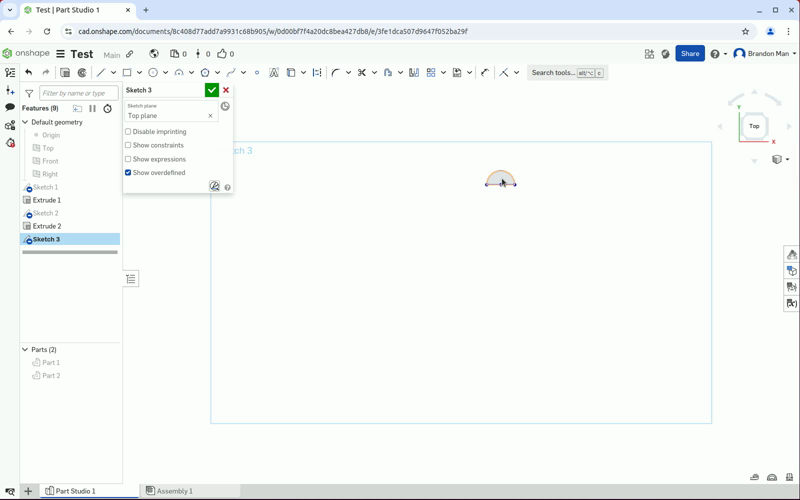
scroll(6)
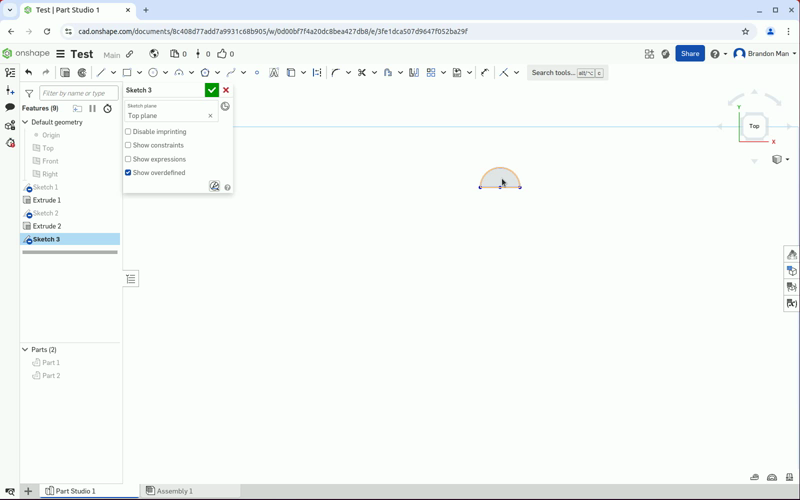
scroll(6)
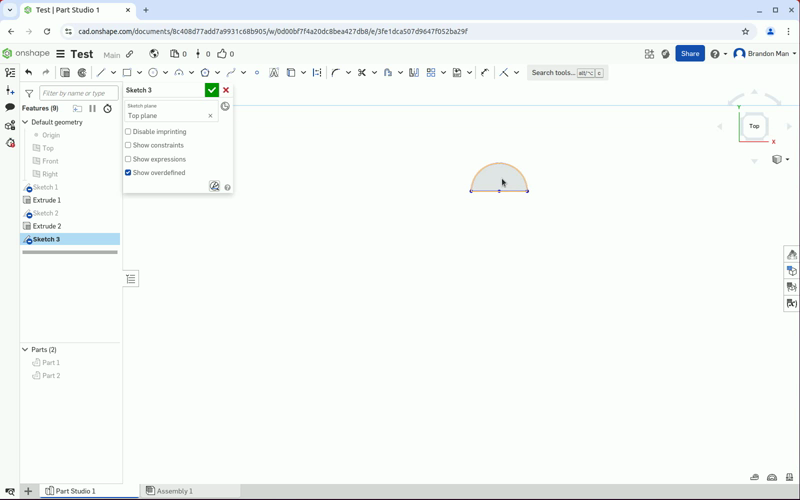
scroll(6)
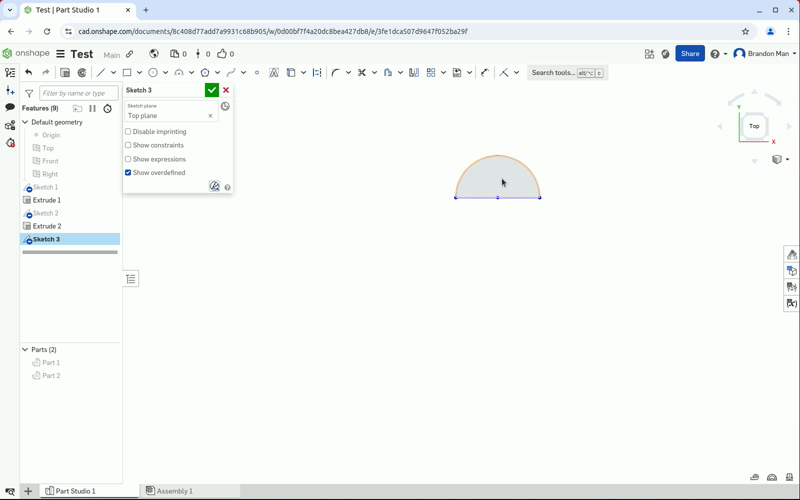
scroll(6)
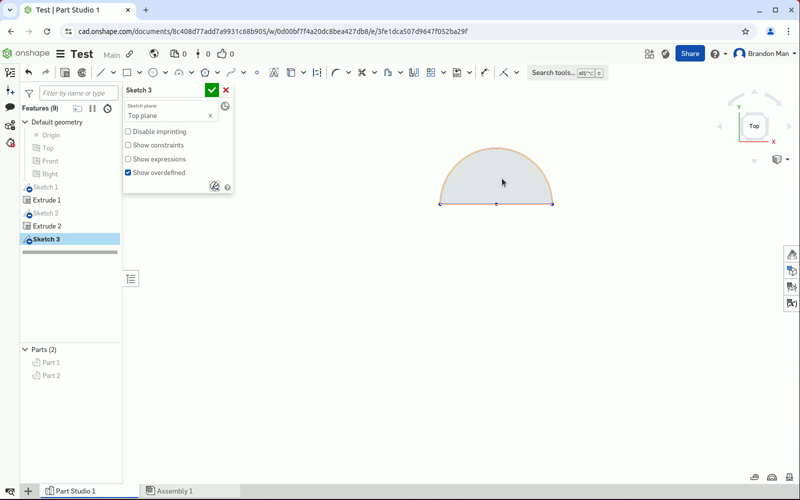
scroll(6)
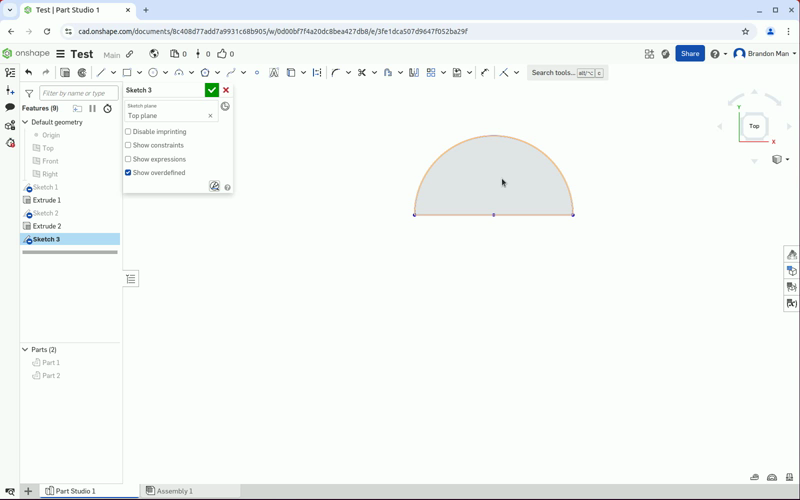
scroll(6)
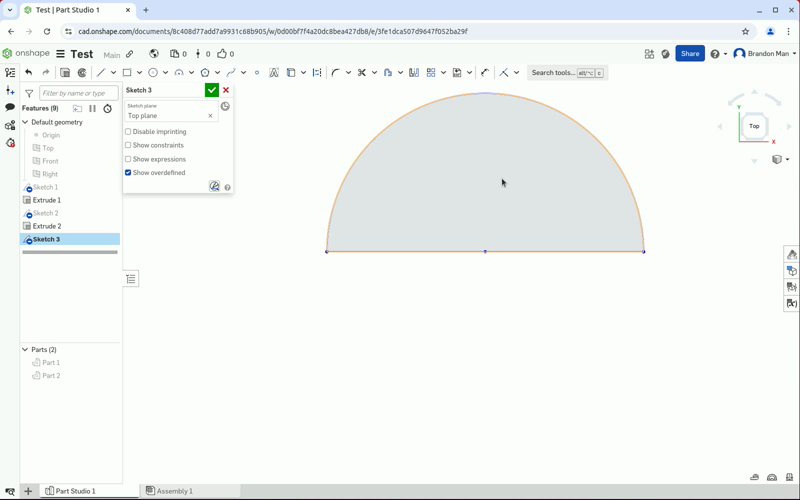
click(502, 178)
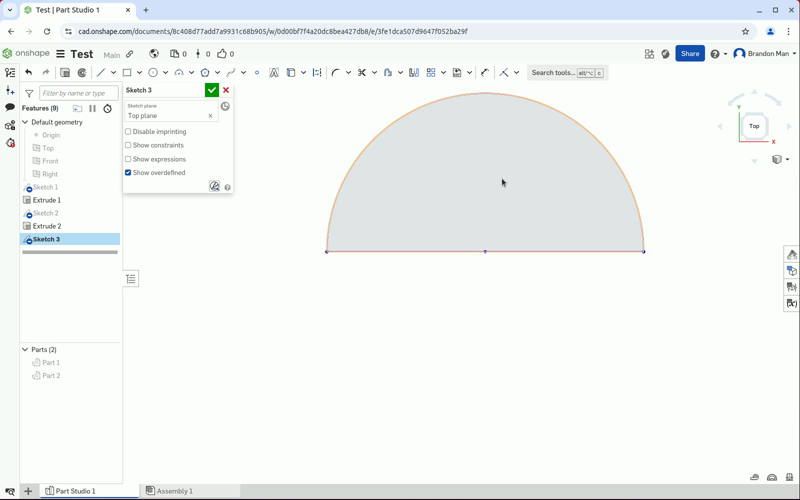
scroll(-6)
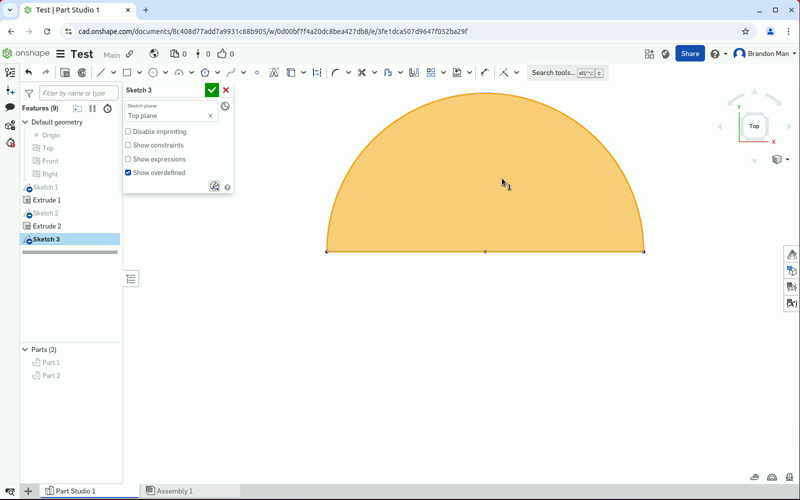
scroll(-6)
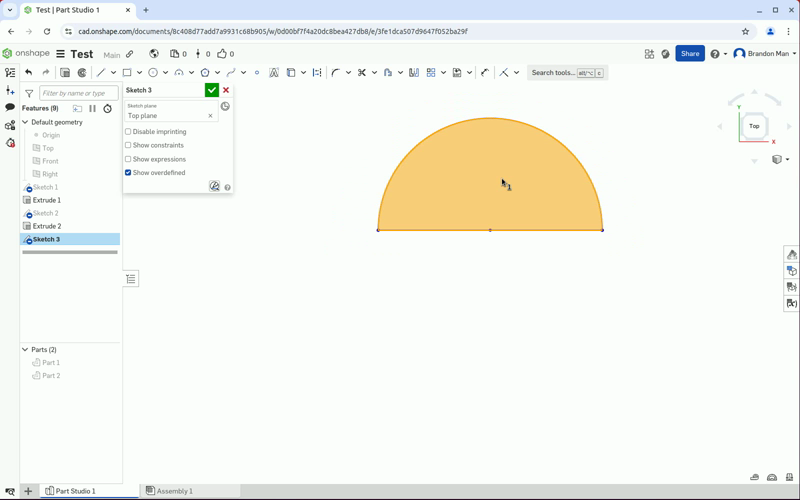
scroll(-6)
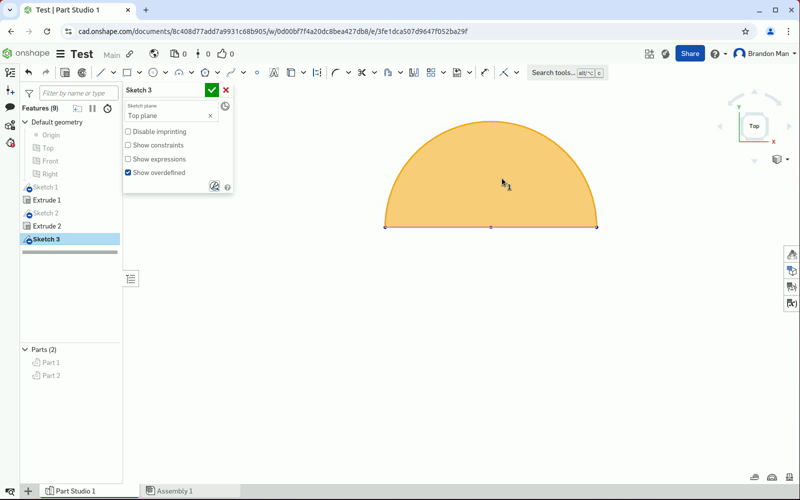
scroll(-6)
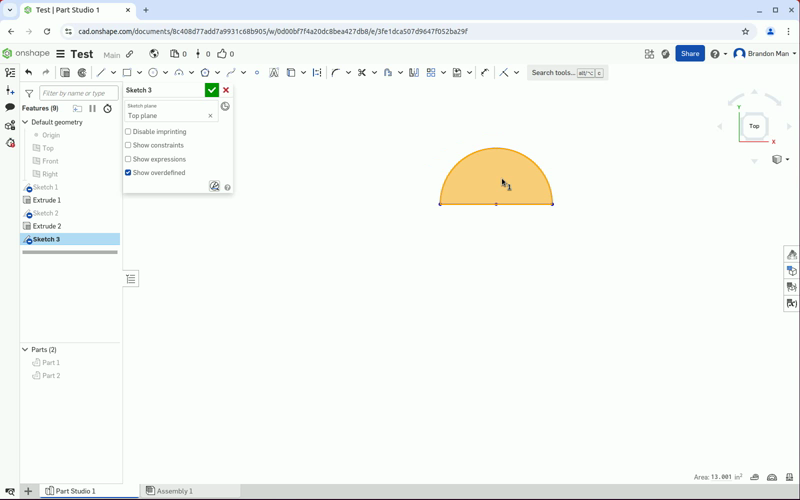
scroll(-6)
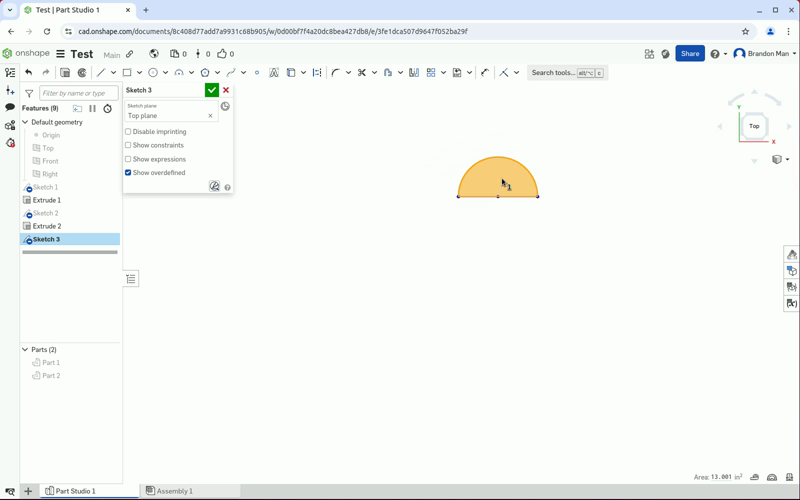
scroll(-6)
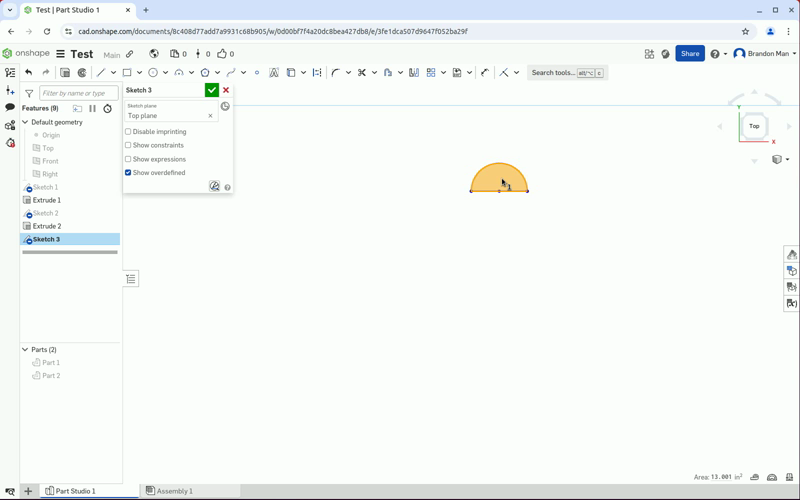
scroll(-6)
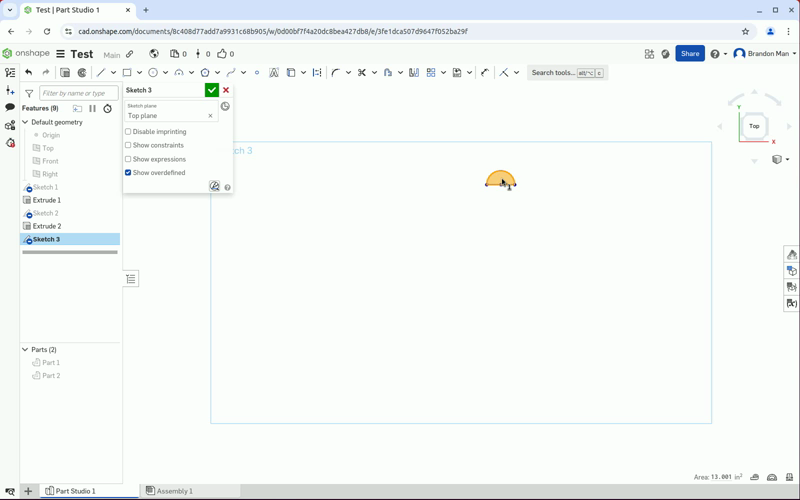
mouse_move(73, 352)
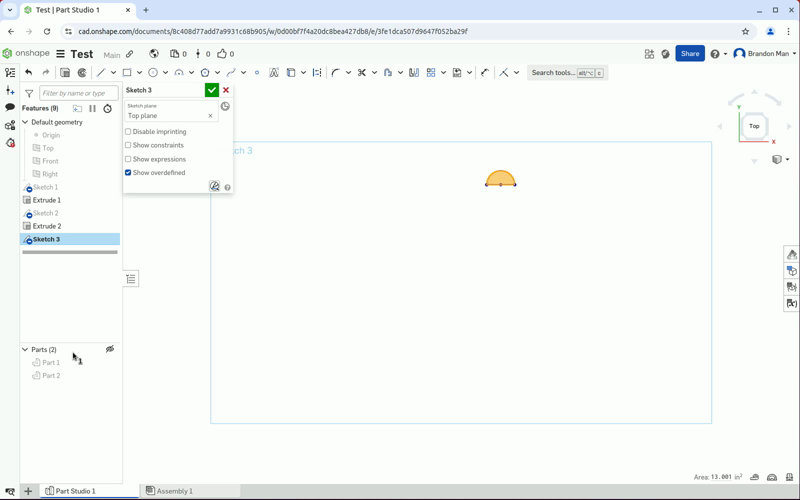
key(shift+y)
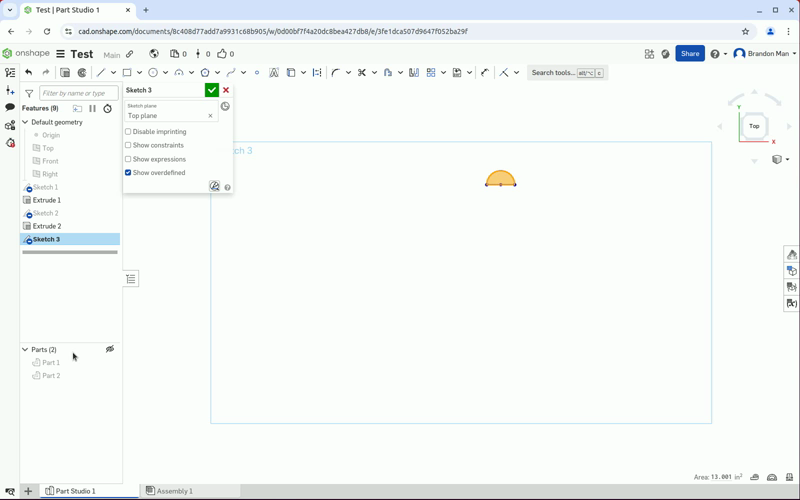
key(shift+e)
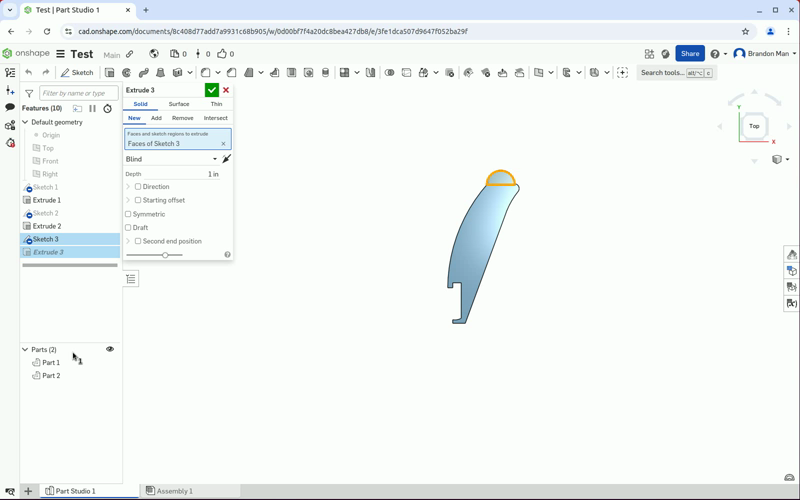
mouse_move(143, 106)
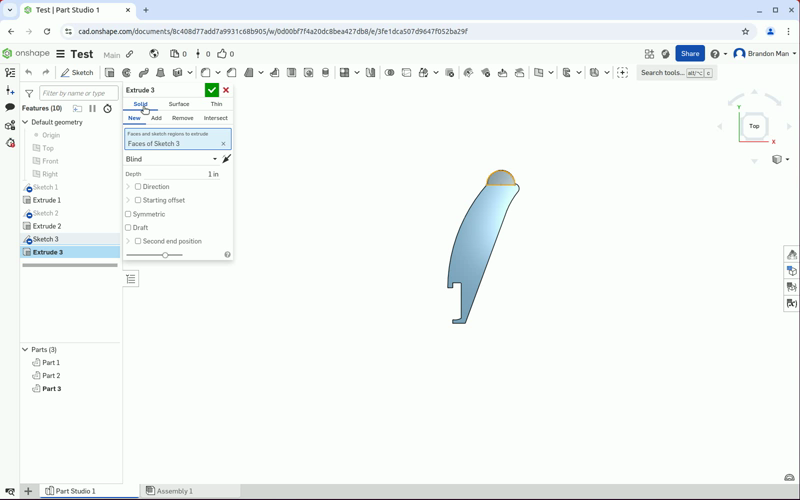
click(143, 106)
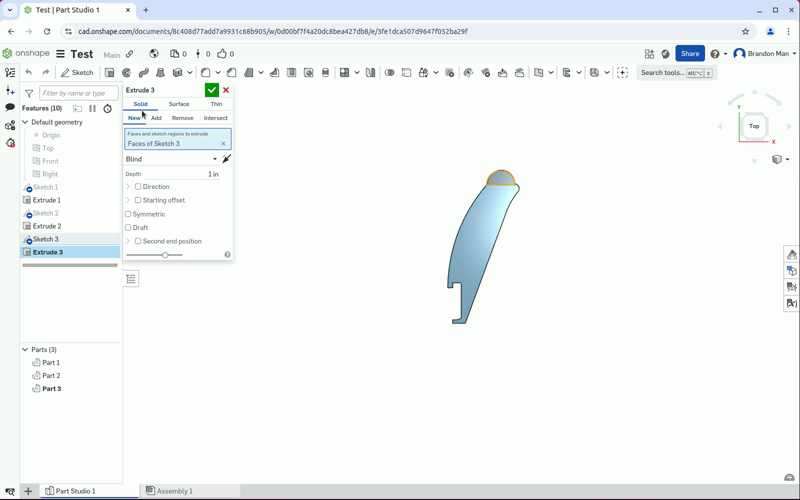
mouse_move(137, 120)
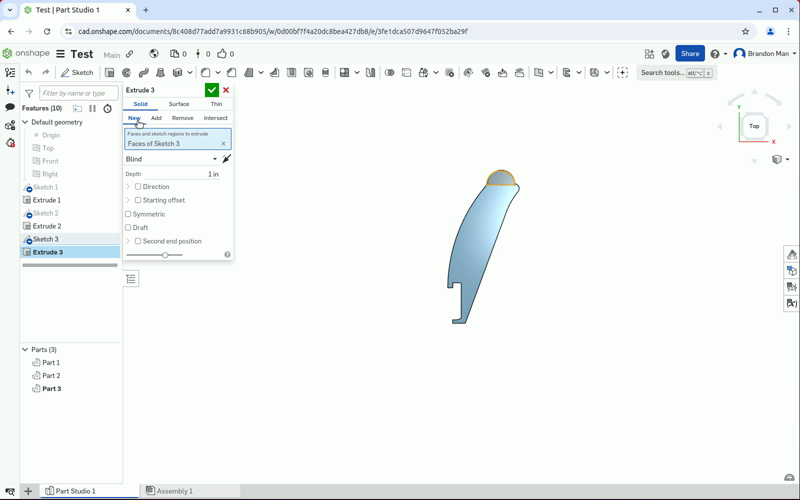
click(137, 120)
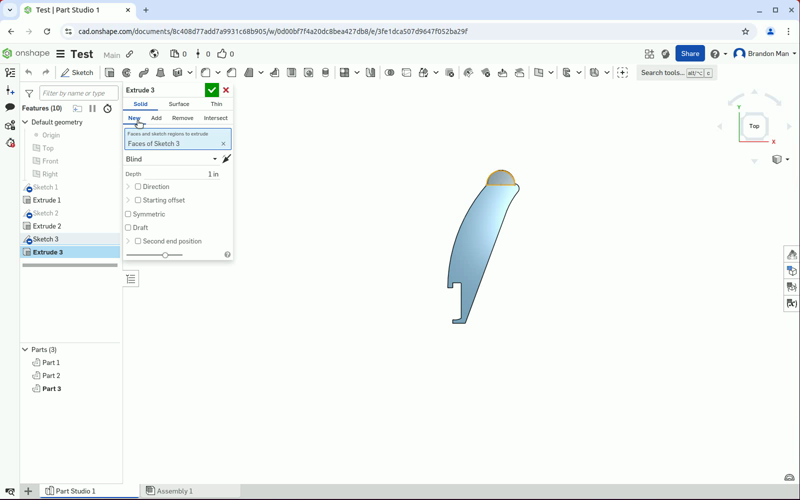
key(tab, 4)
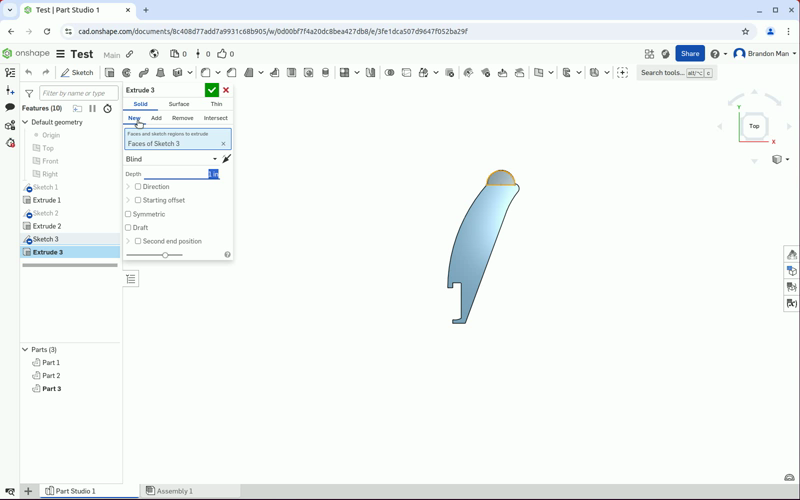
text(0.963)
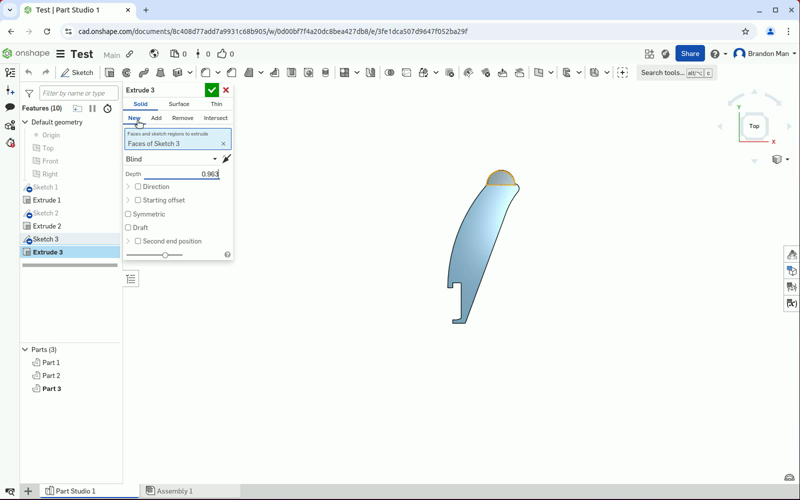
key(enter)
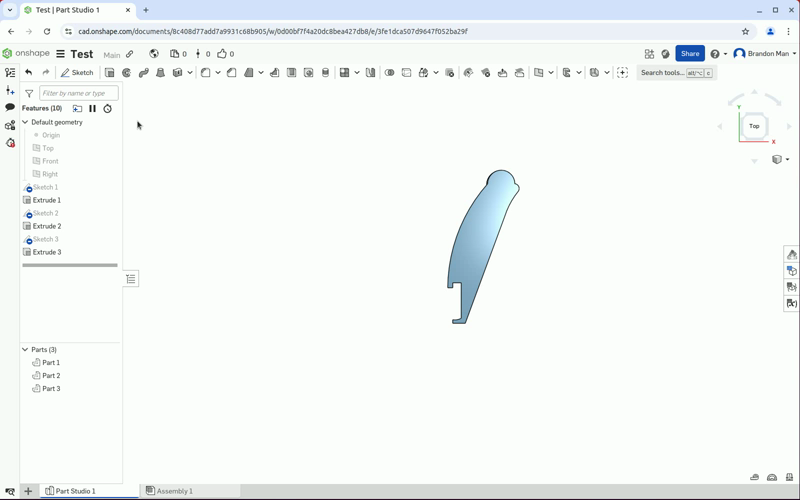
key(shift+h)
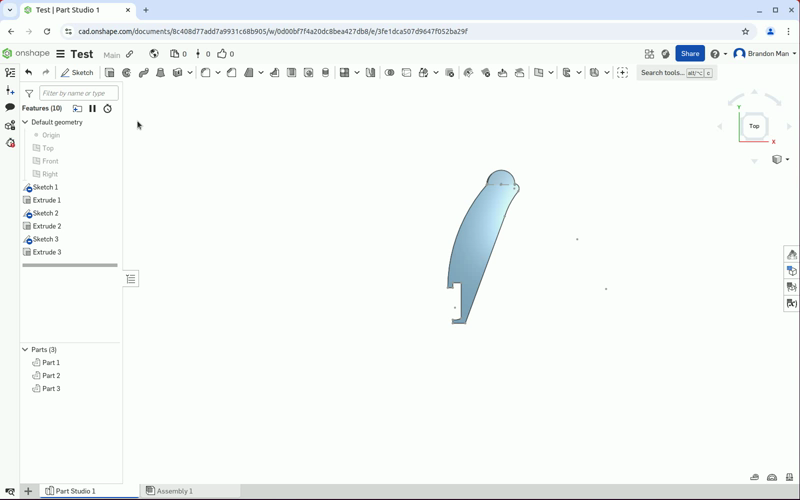
key(shift+h)
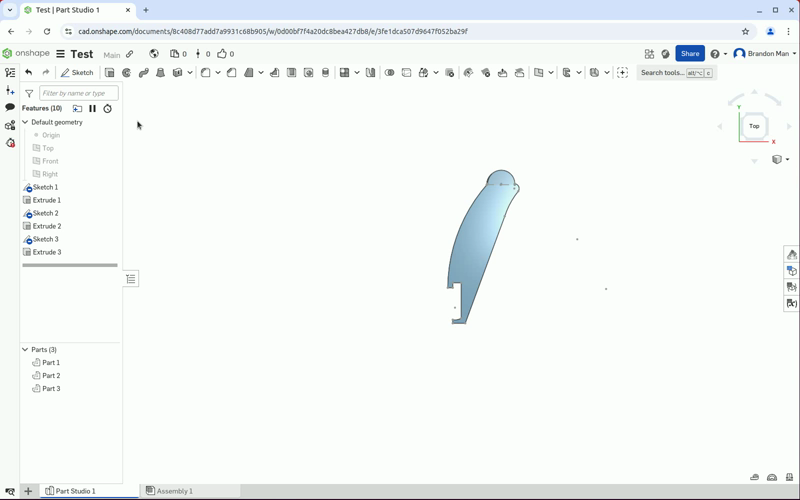
key(shift+7)
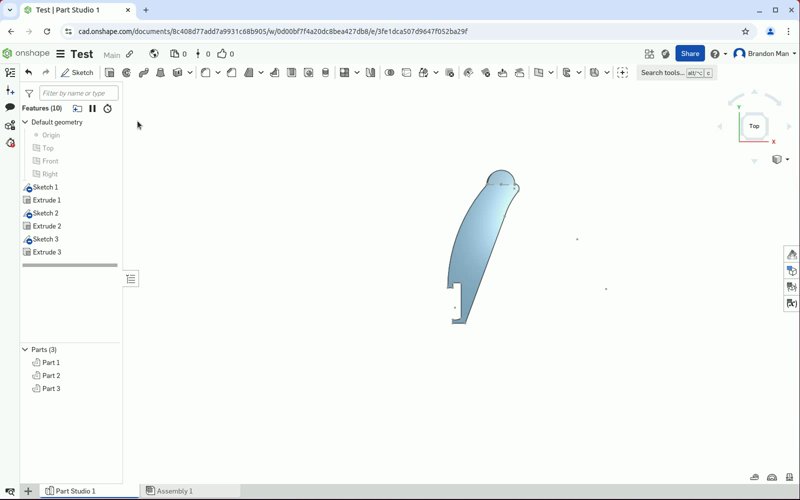
key(up, 3)
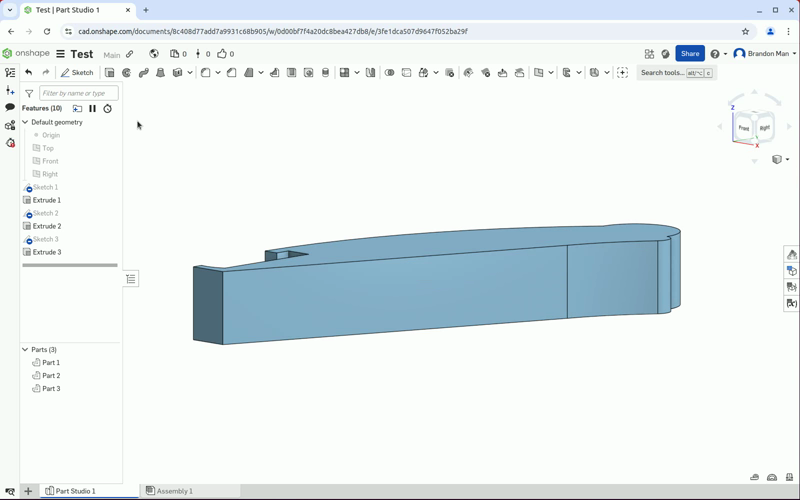
key(left, 3)
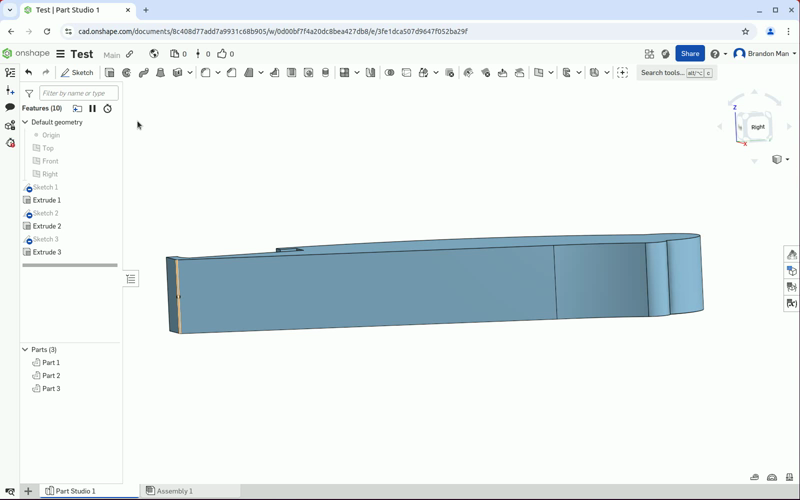
key(right, 3)
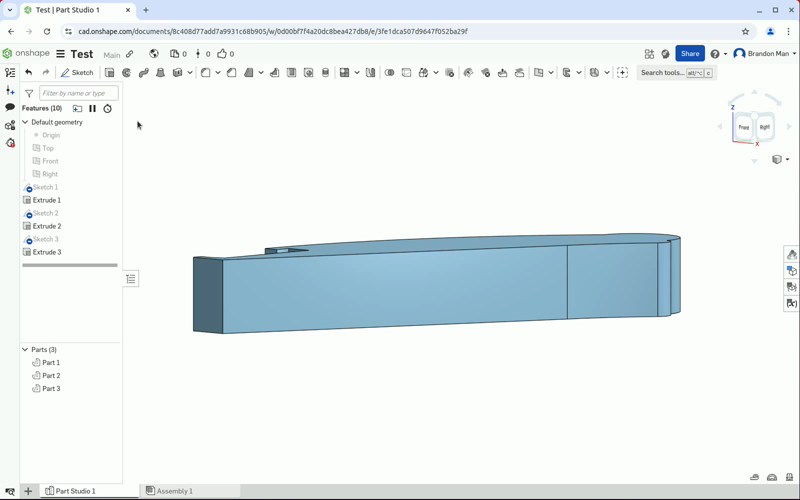
key(down, 3)
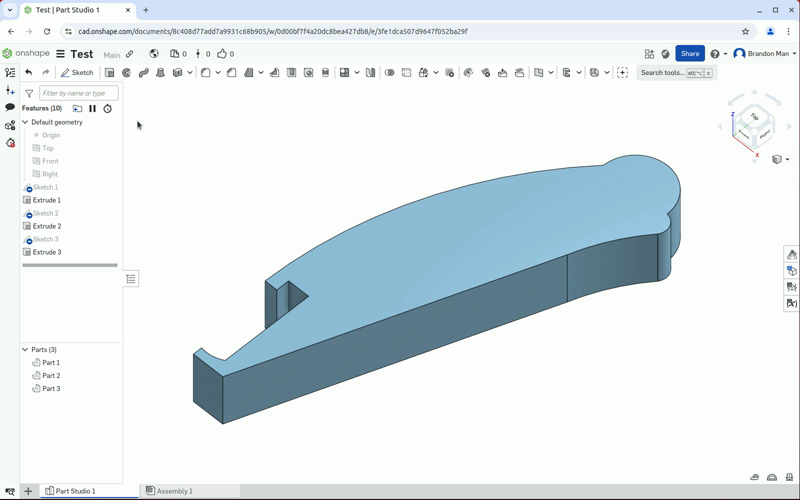
mouse_move(73, 189)
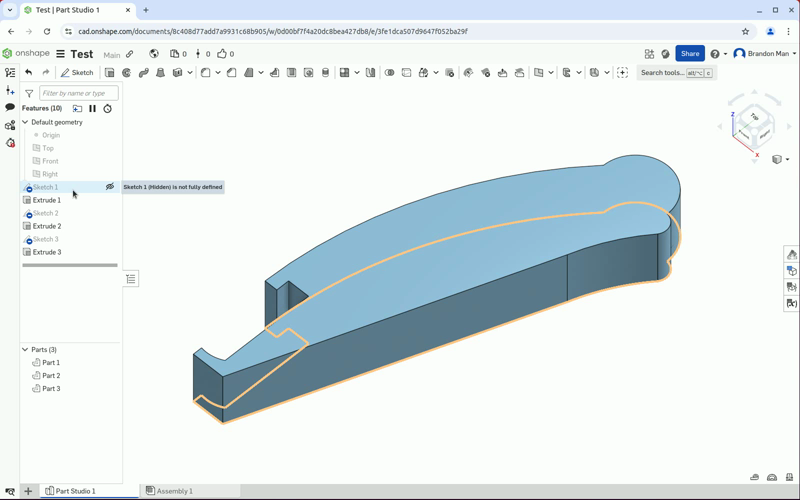
click(73, 189)